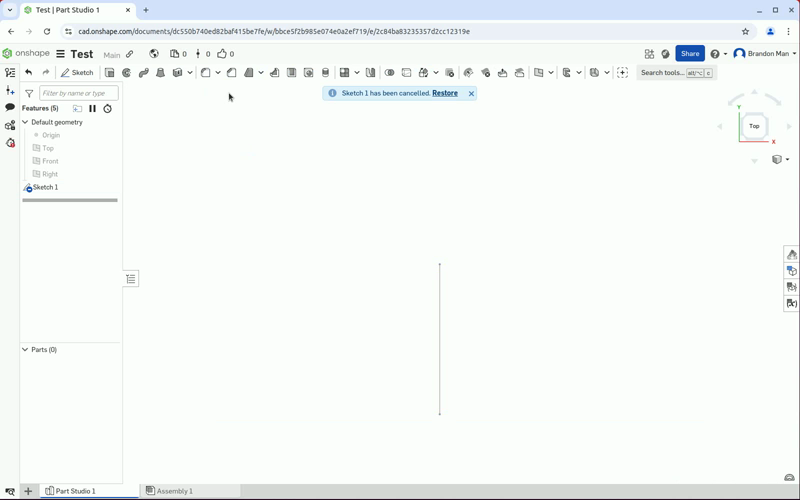
key(shift+h)
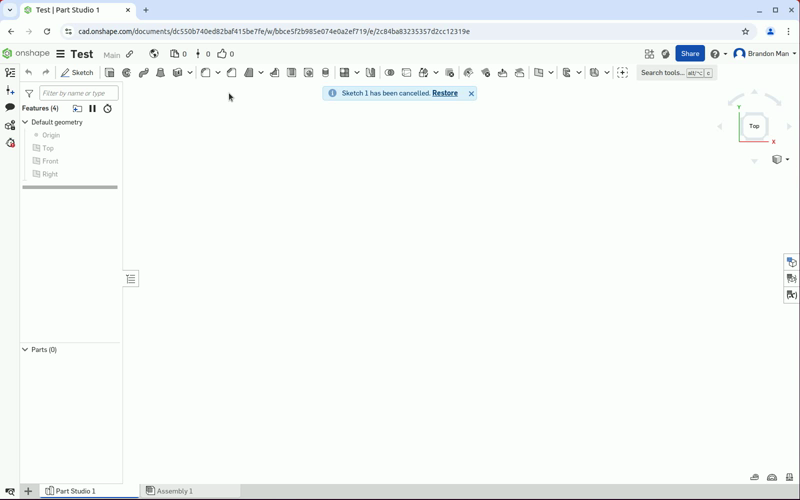
mouse_move(73, 352)
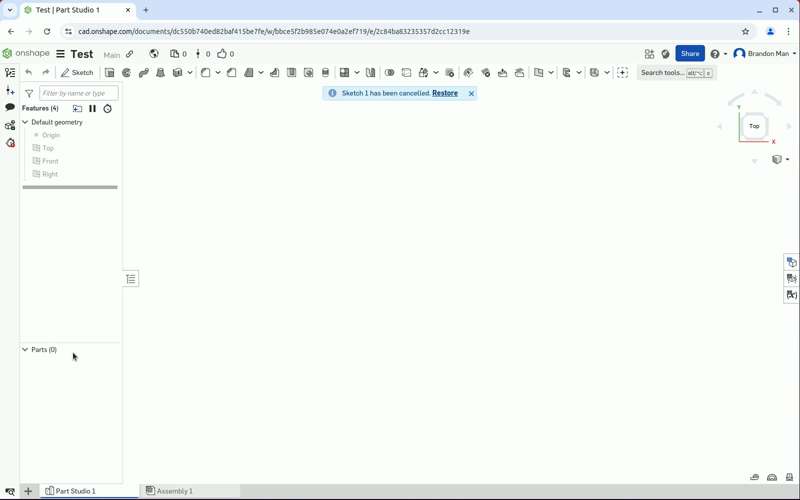
key(y)
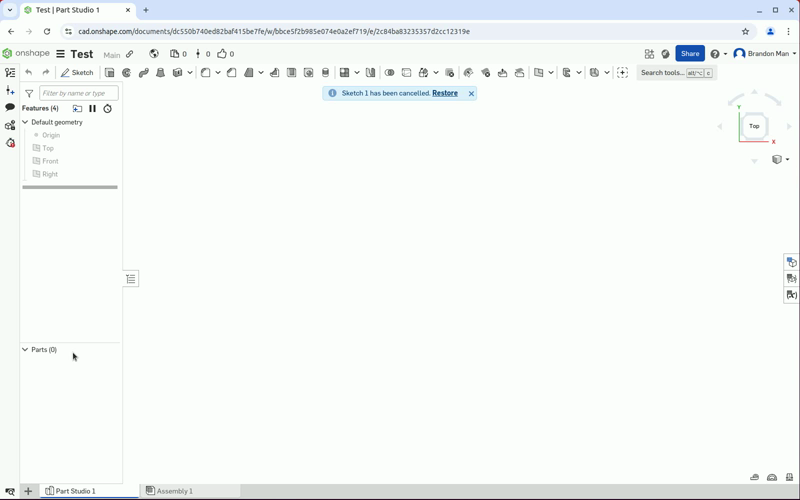
key(shift+p)
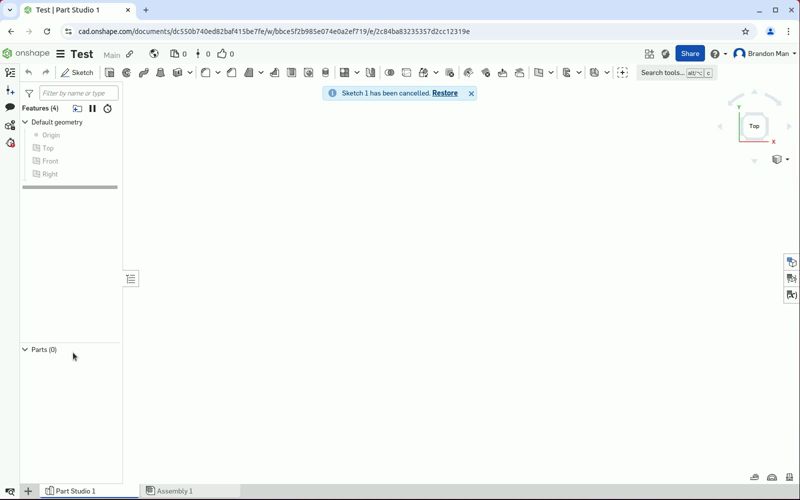
key(space)
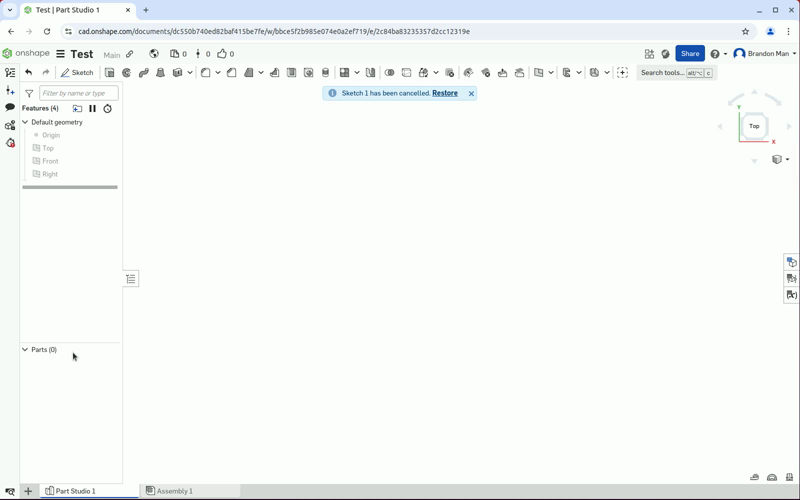
key_down(shift)
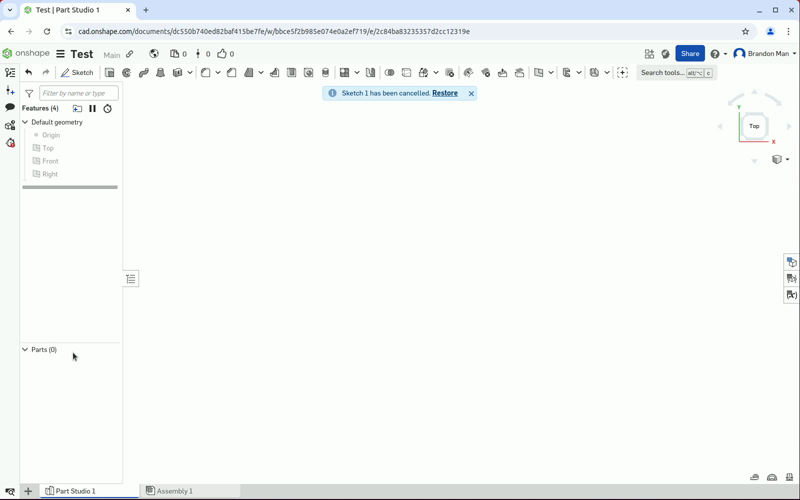
key(up)
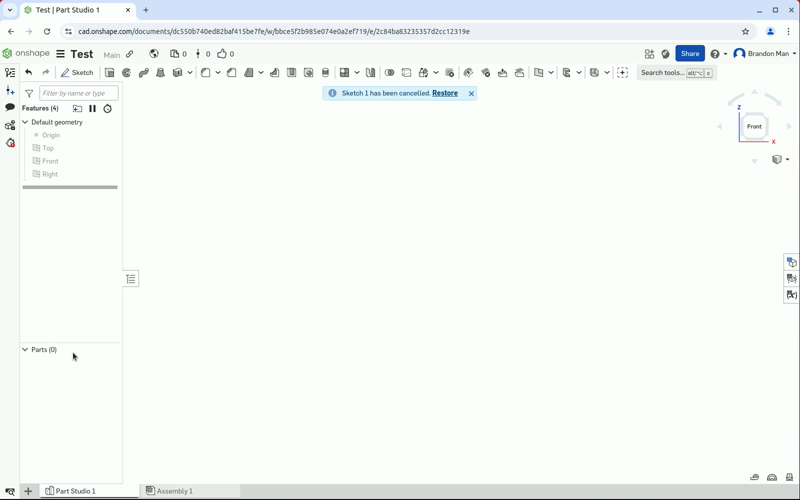
key_up(shift)
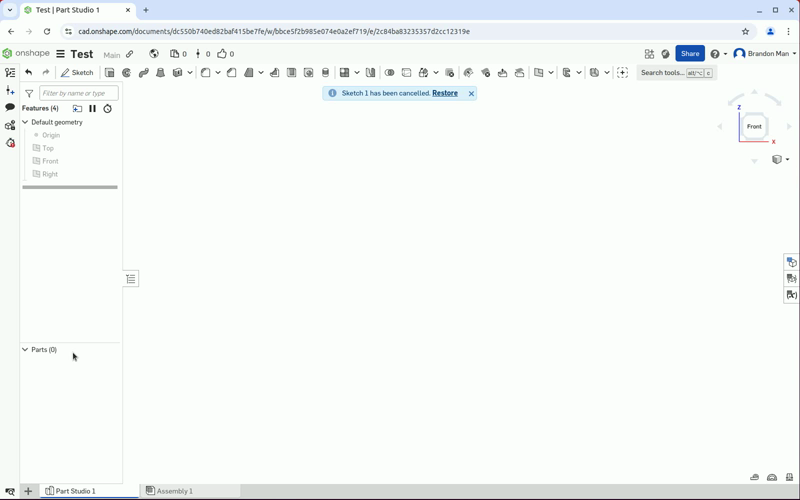
mouse_move(73, 352)
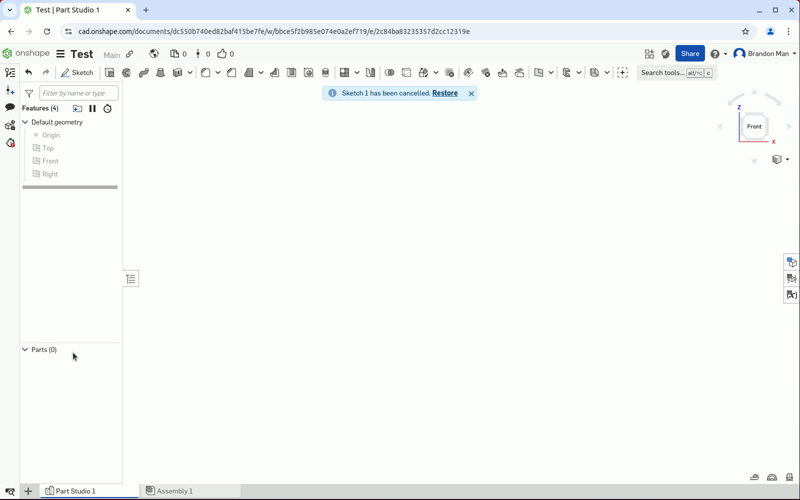
key(shift+y)
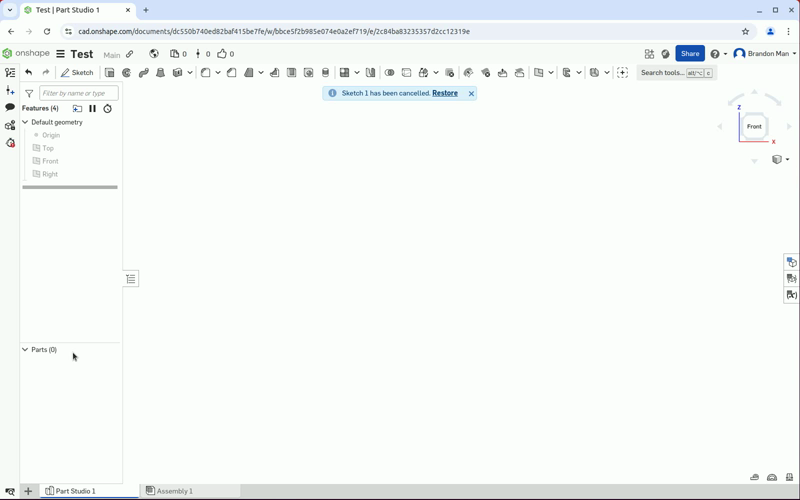
key(shift+s)
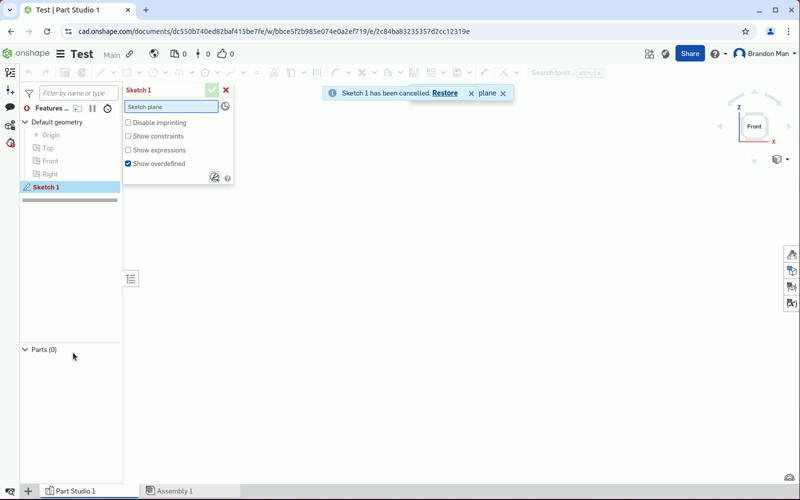
mouse_move(73, 163)
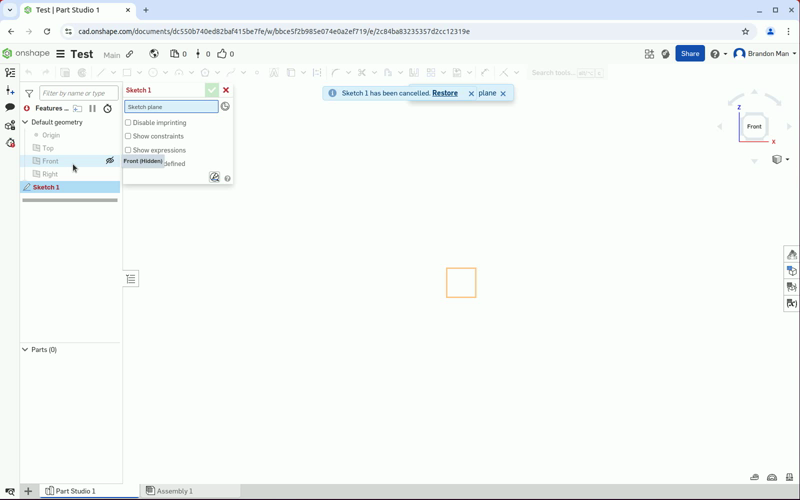
click(73, 163)
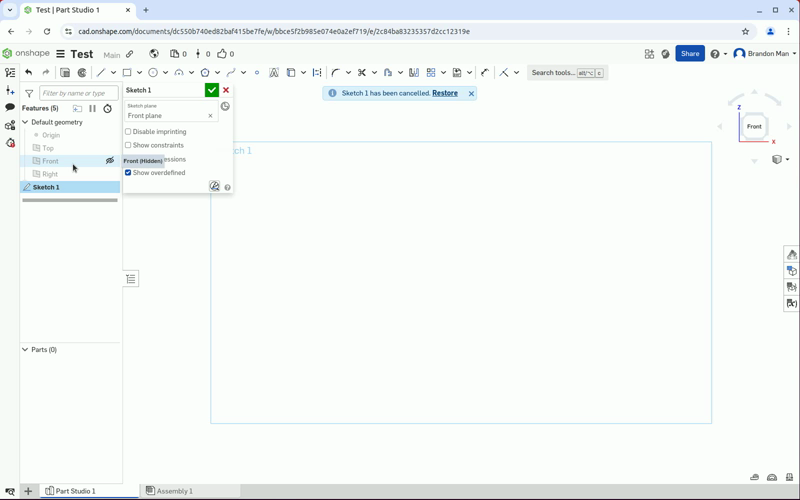
mouse_move(73, 352)
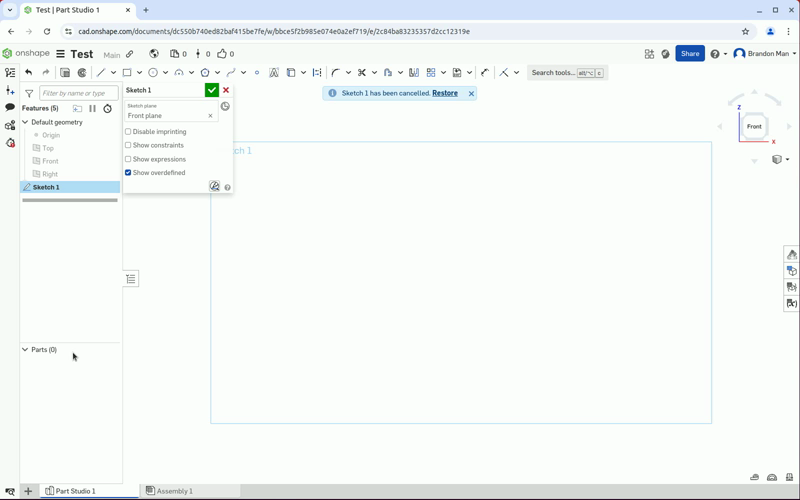
key(y)
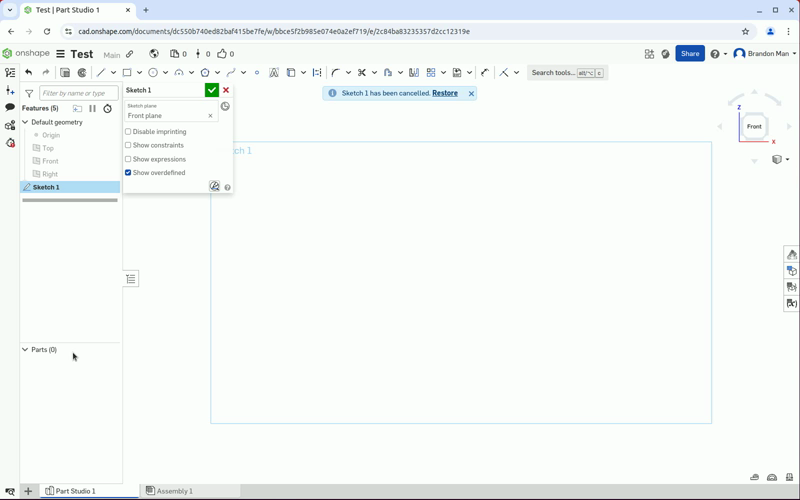
key(l)
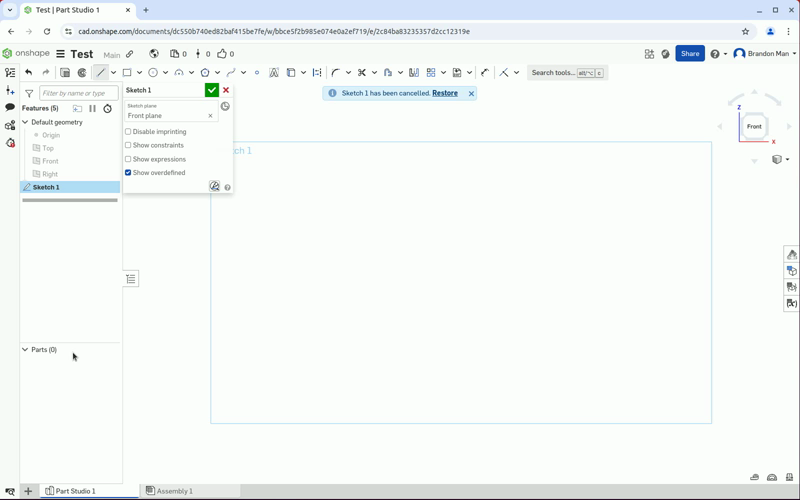
key_down(shift)
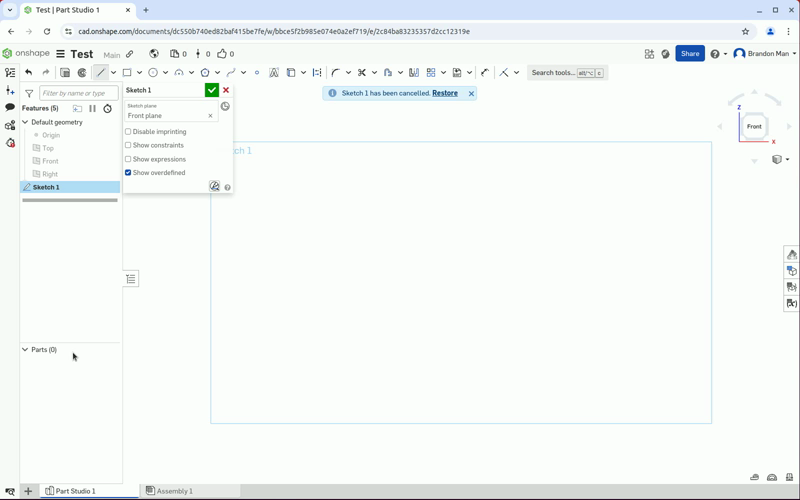
mouse_move(395, 314)
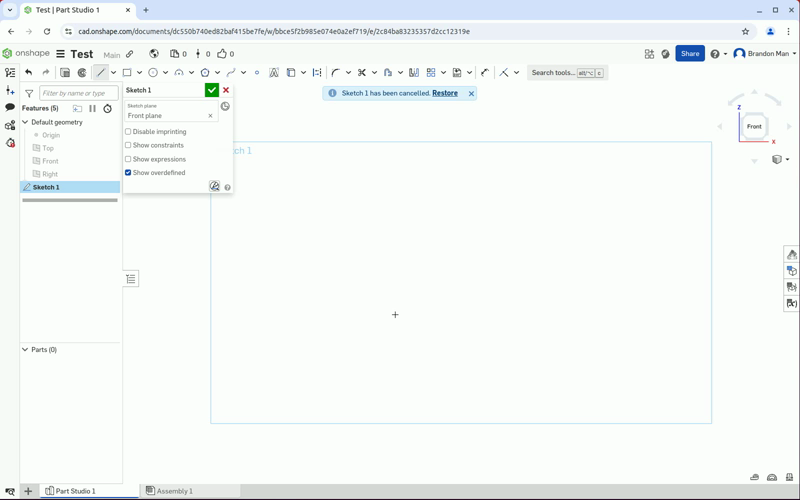
click(395, 314)
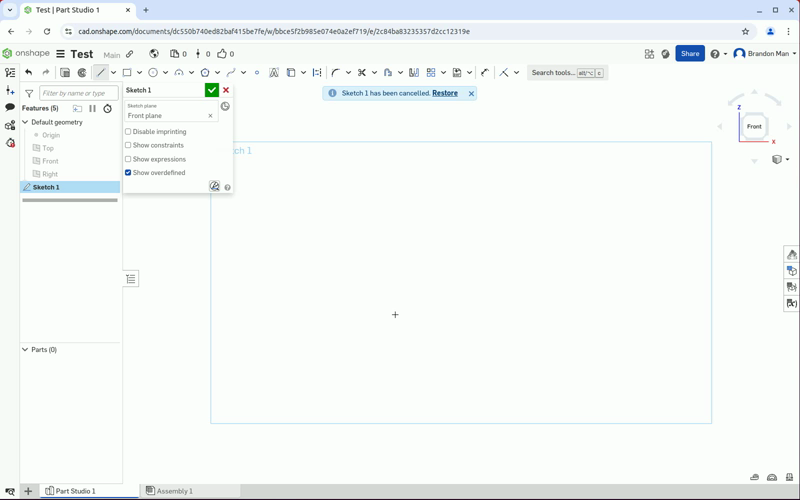
key_up(shift)
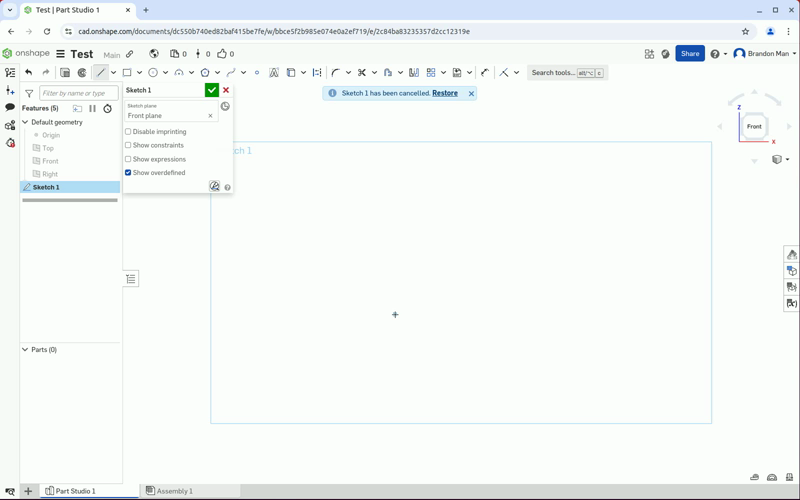
key_down(shift)
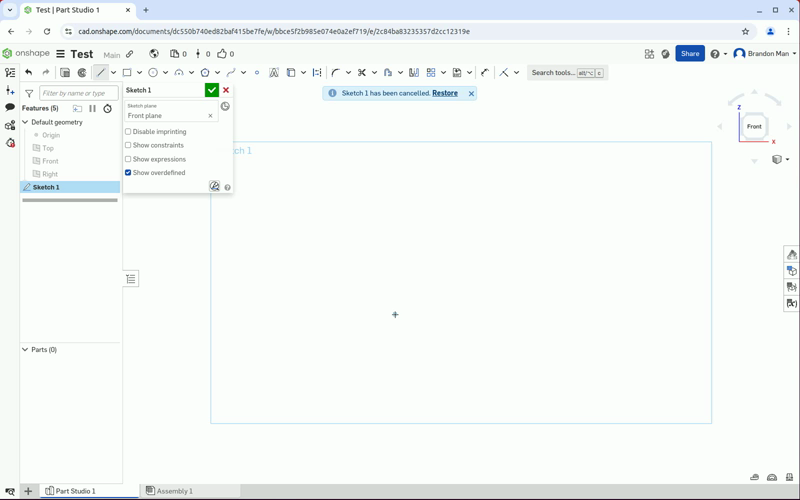
mouse_move(507, 314)
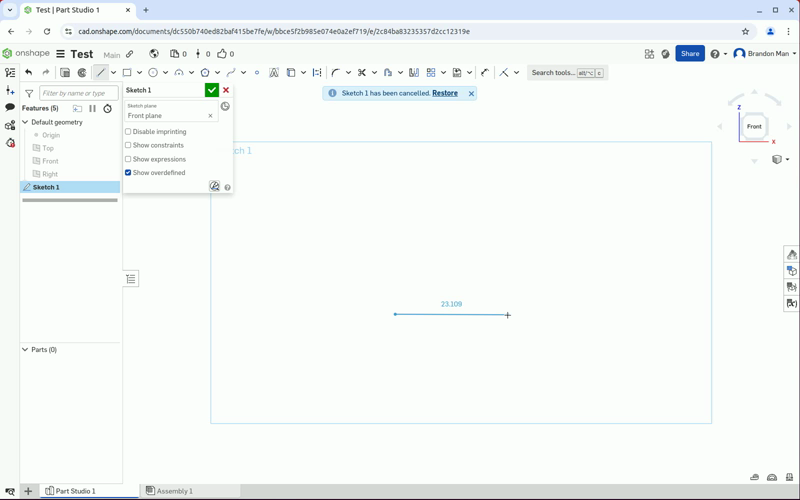
click(507, 314)
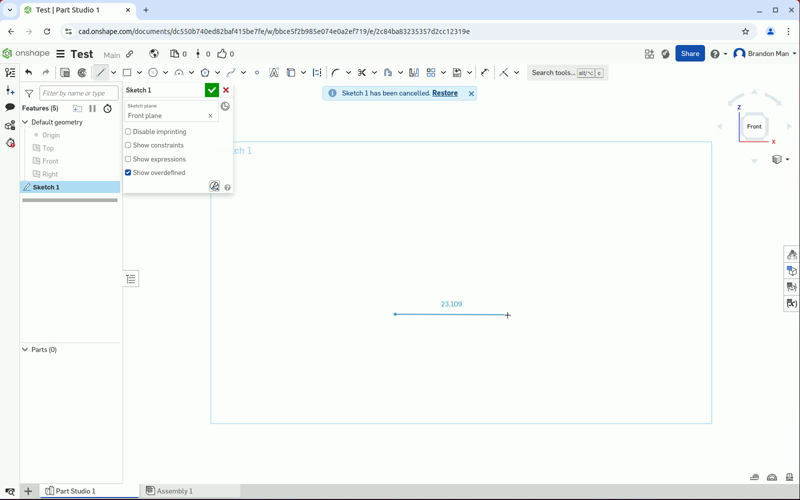
key_up(shift)
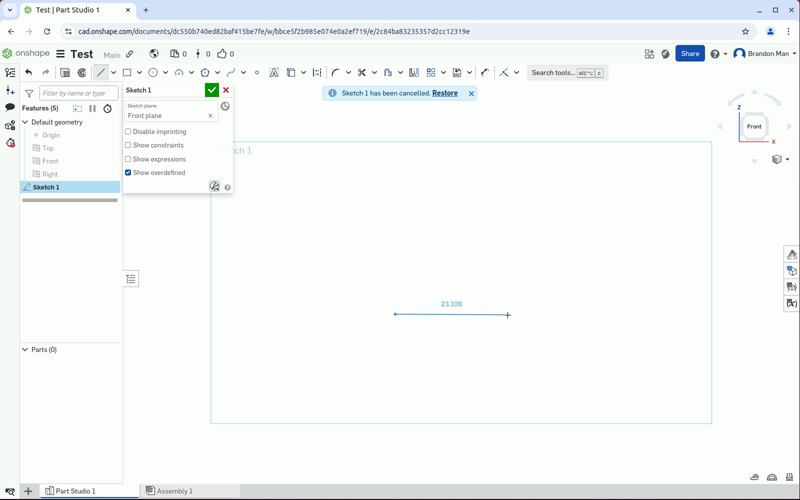
key_down(shift)
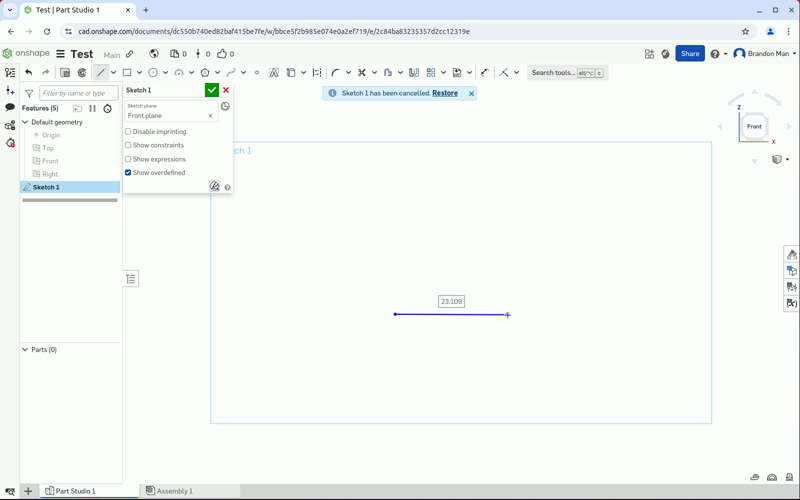
mouse_move(507, 202)
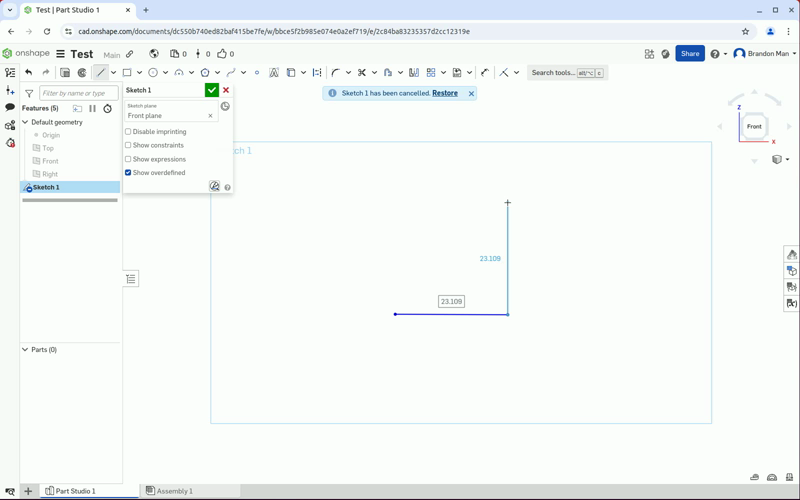
click(507, 202)
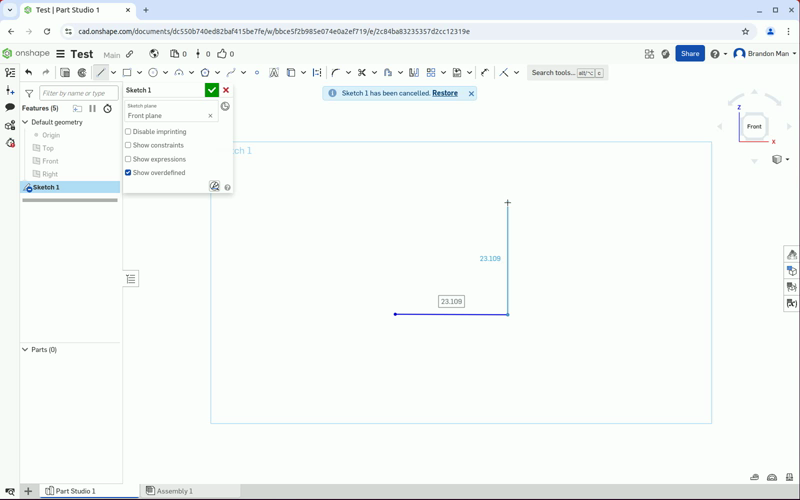
key_up(shift)
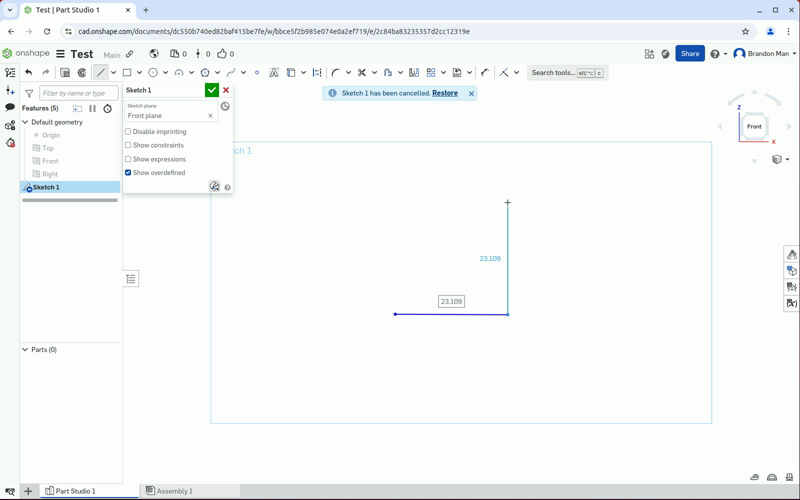
key_down(shift)
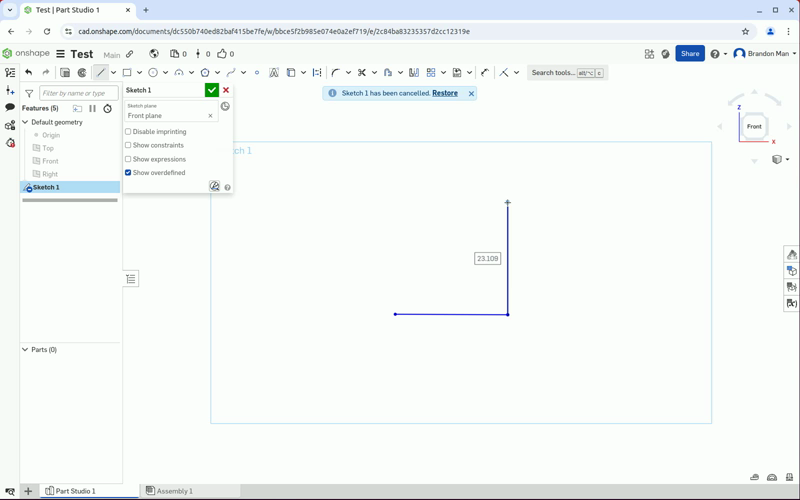
mouse_move(395, 202)
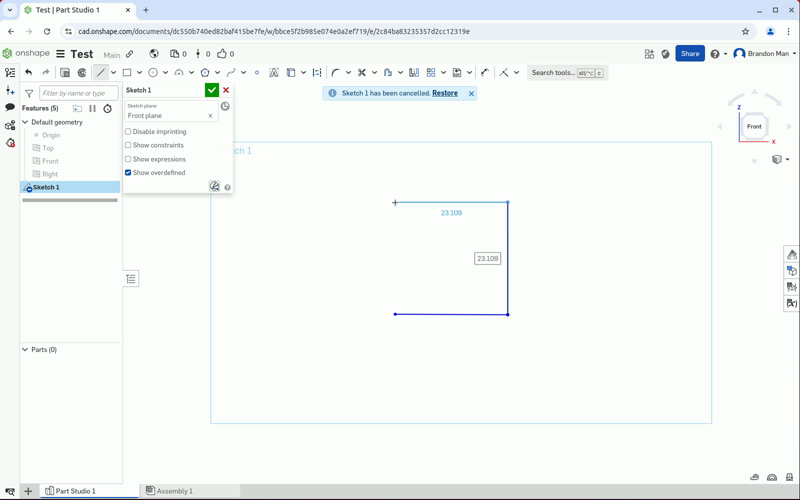
click(395, 202)
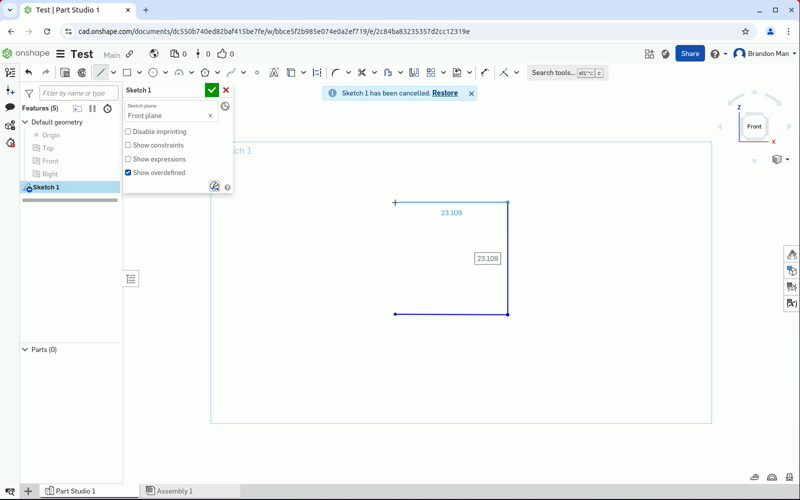
key_up(shift)
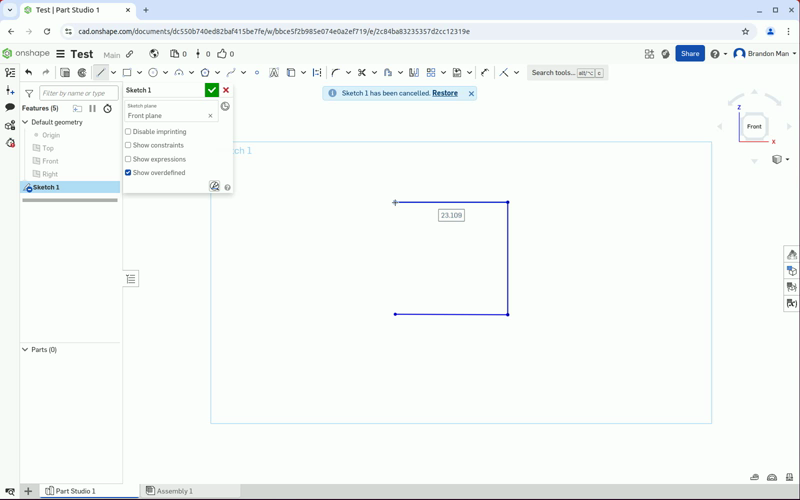
key_down(shift)
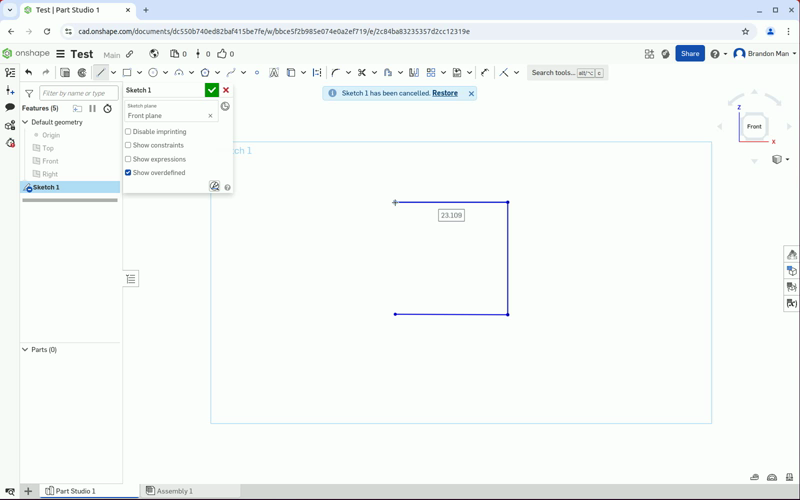
mouse_move(395, 314)
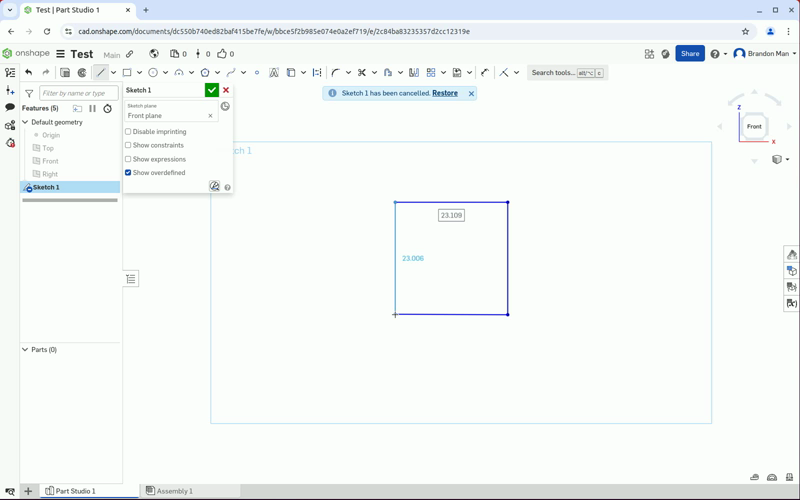
key_up(shift)
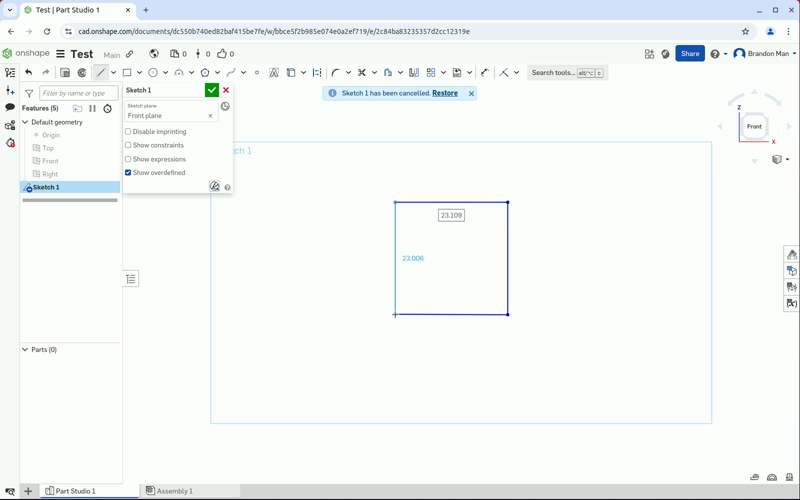
click(395, 314)
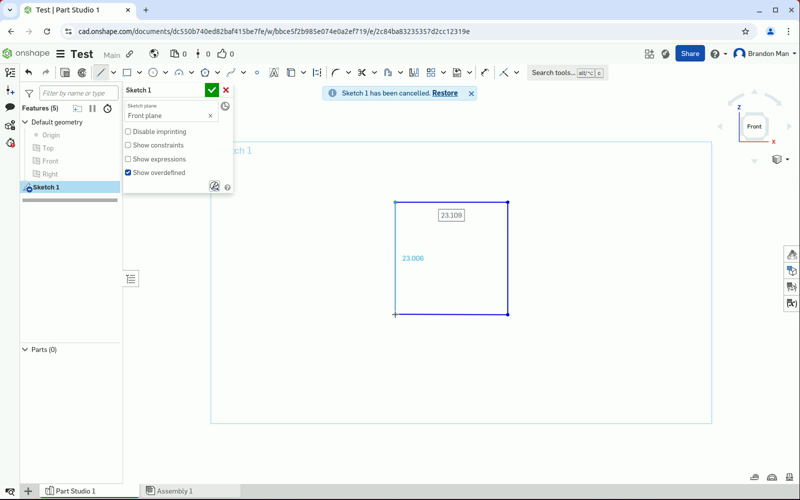
key(esc)
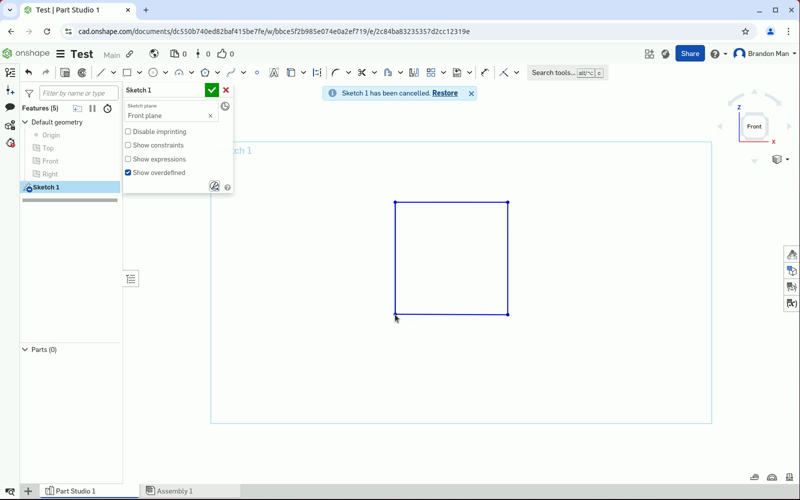
mouse_move(489, 251)
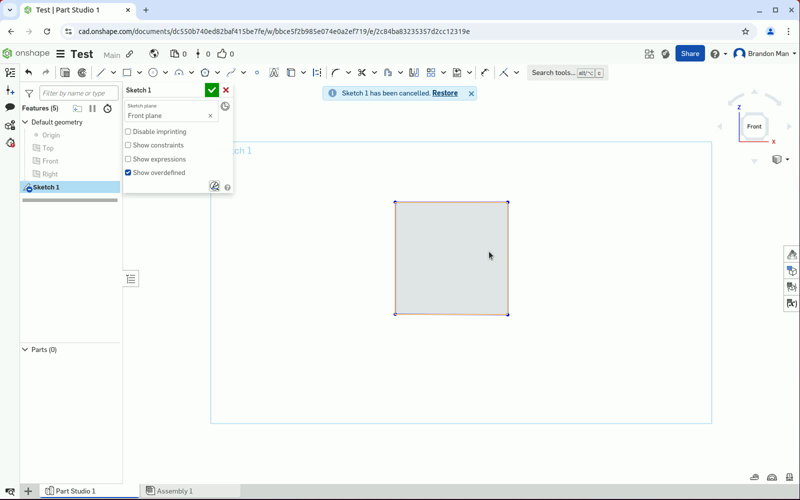
click(489, 251)
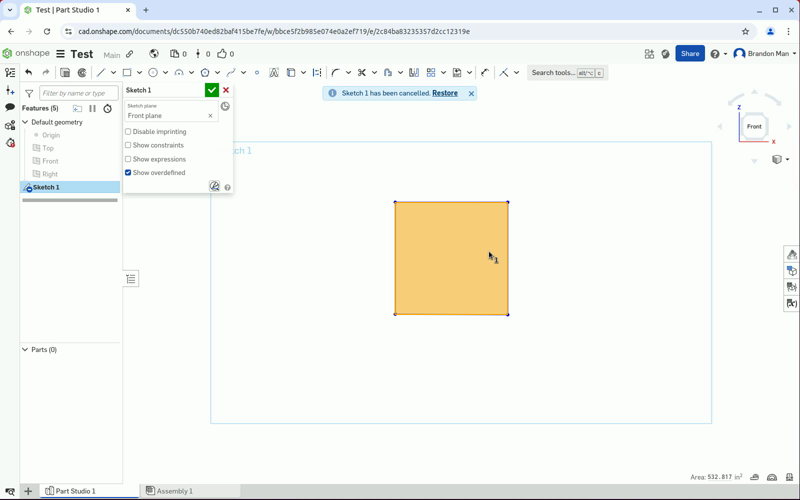
mouse_move(73, 352)
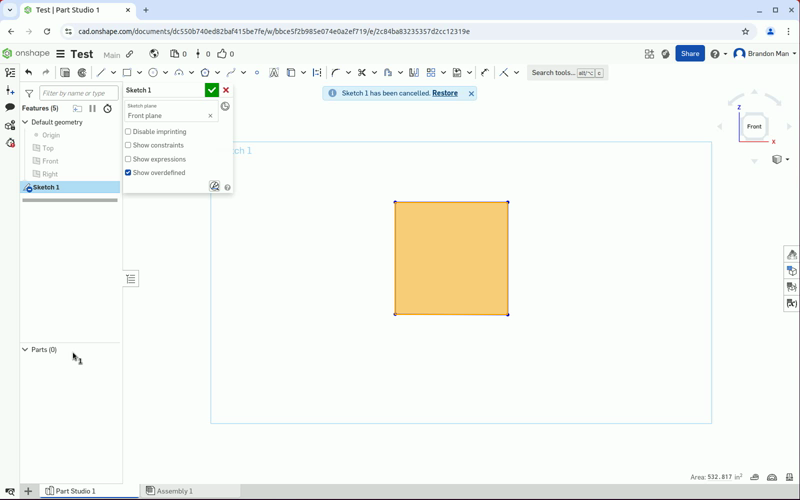
key(shift+y)
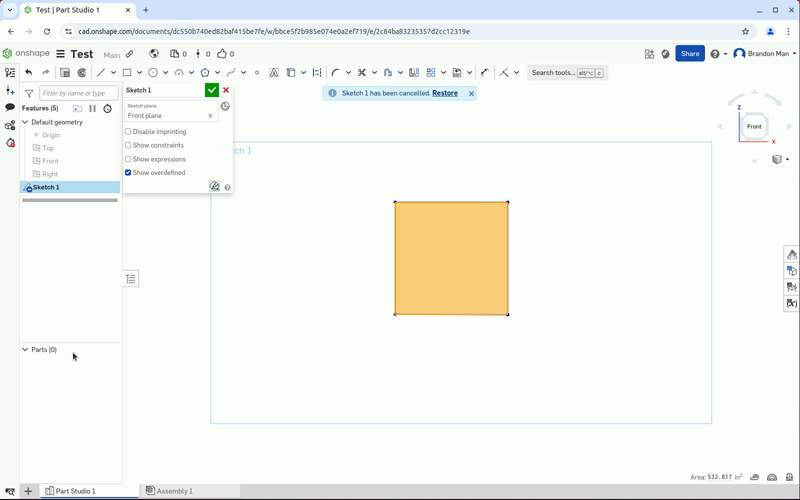
key(shift+e)
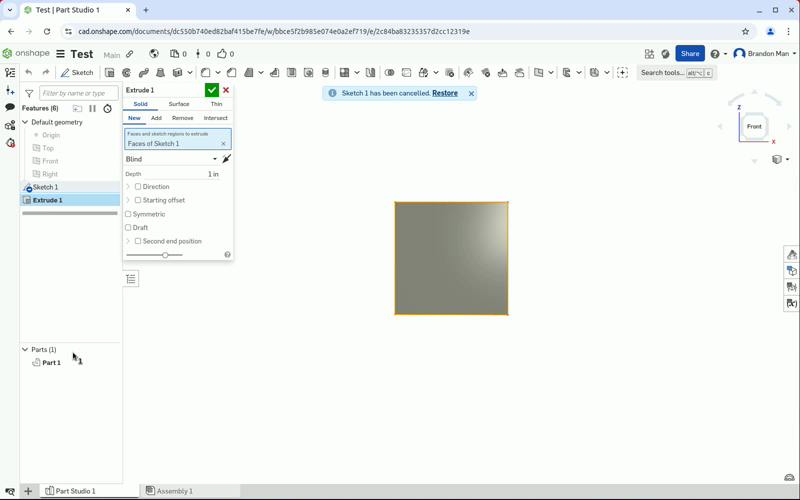
mouse_move(143, 106)
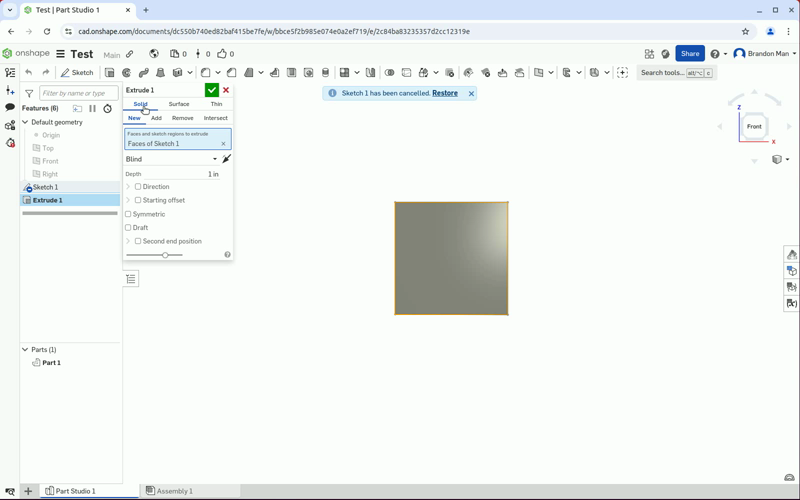
click(143, 106)
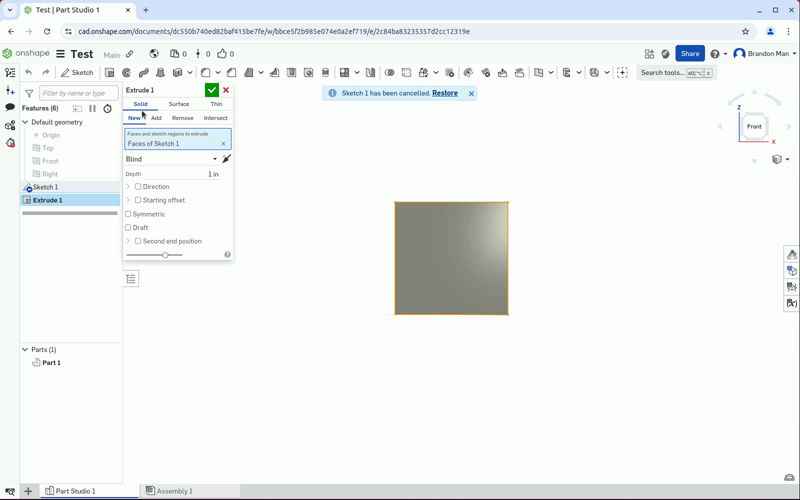
mouse_move(137, 120)
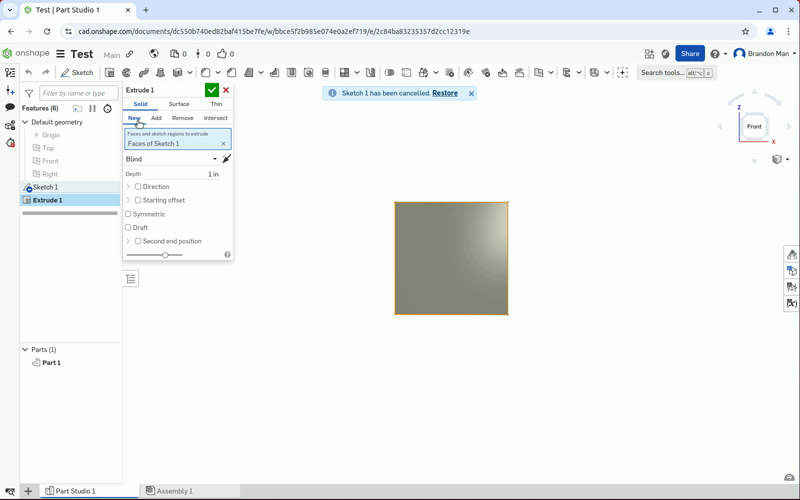
click(137, 120)
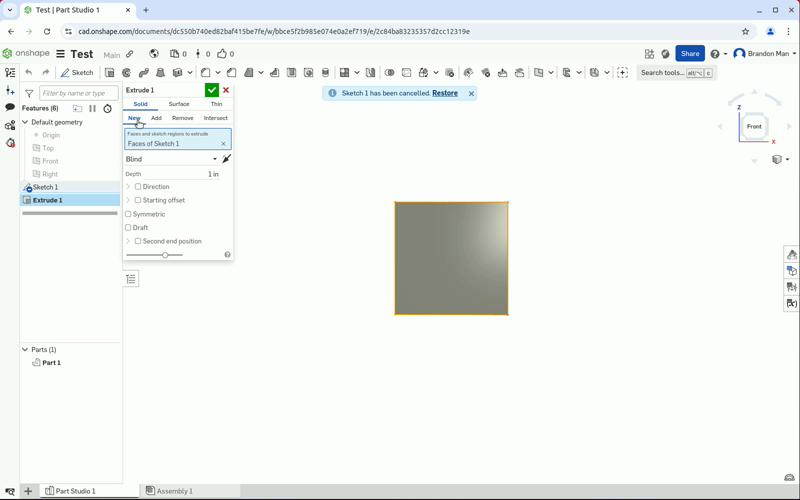
key(tab, 4)
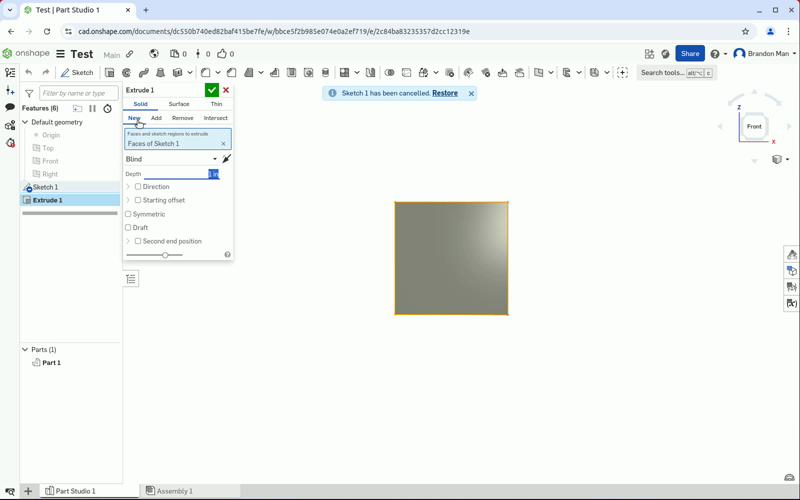
text(23.108)
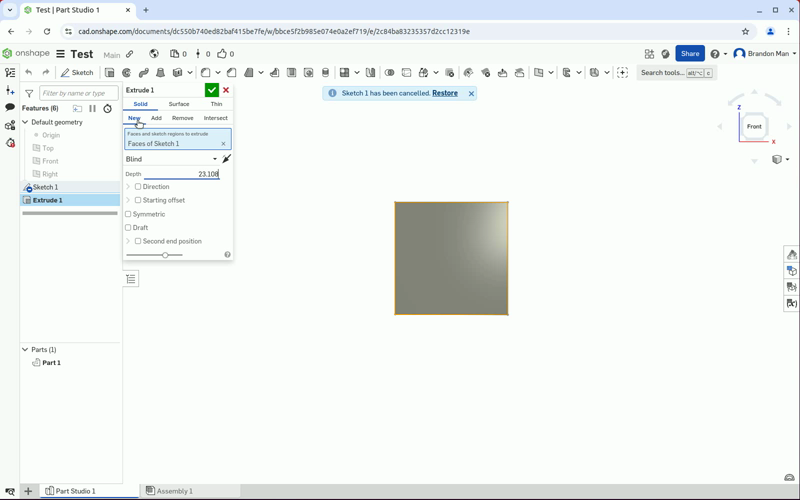
key(enter)
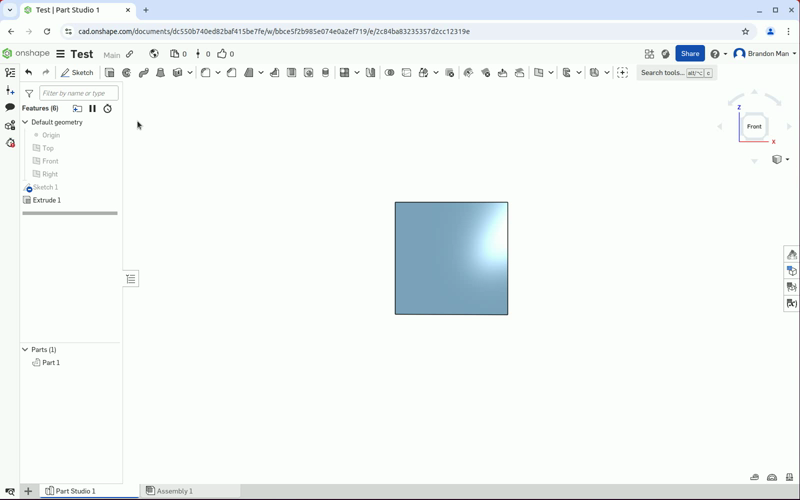
key(shift+h)
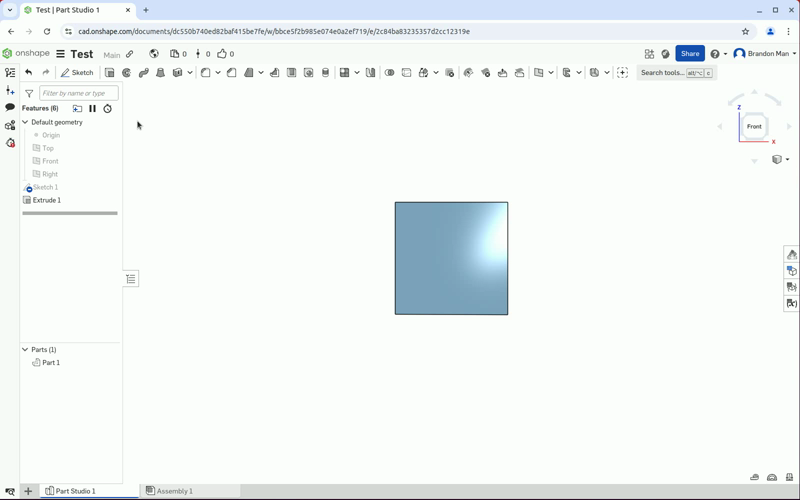
key(shift+h)
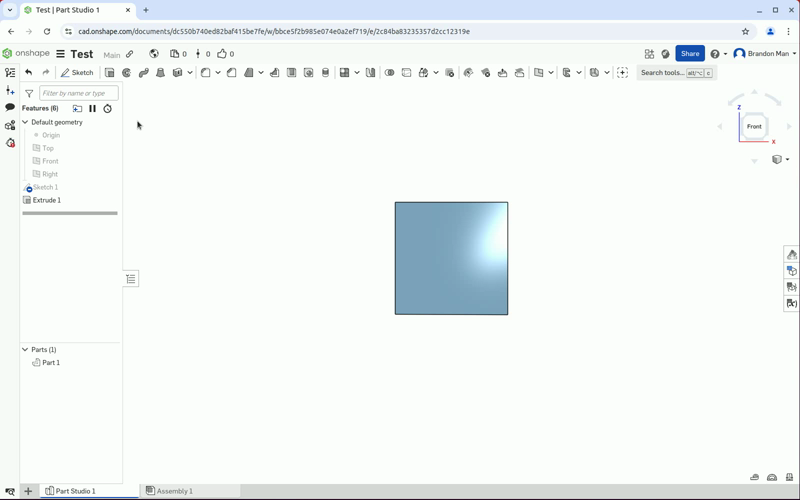
mouse_move(73, 189)
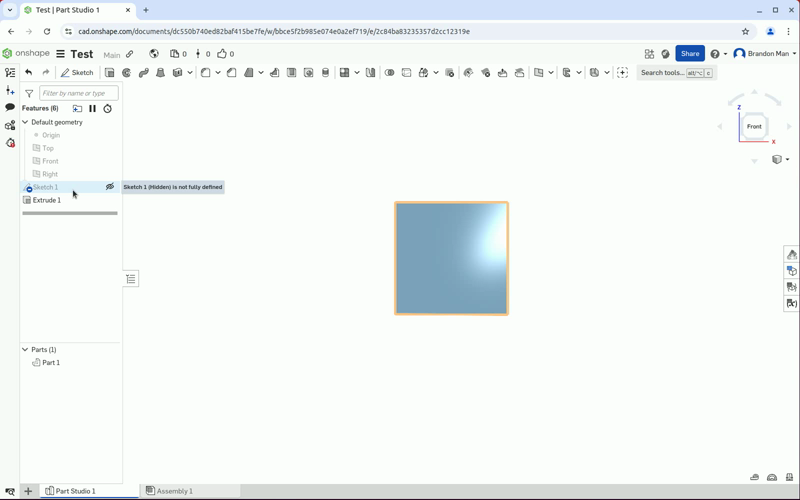
click(73, 189)
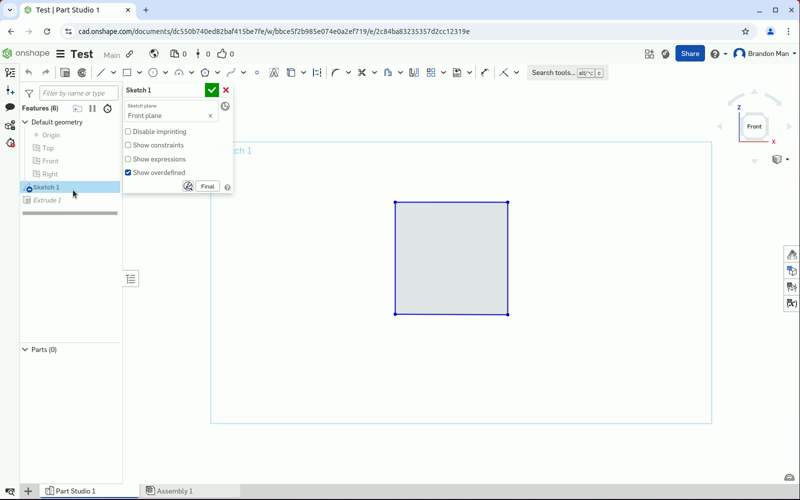
mouse_move(229, 92)
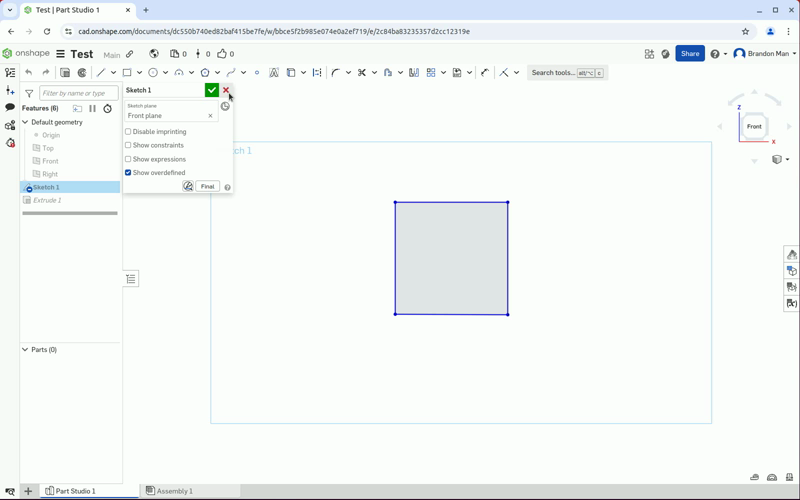
click(229, 92)
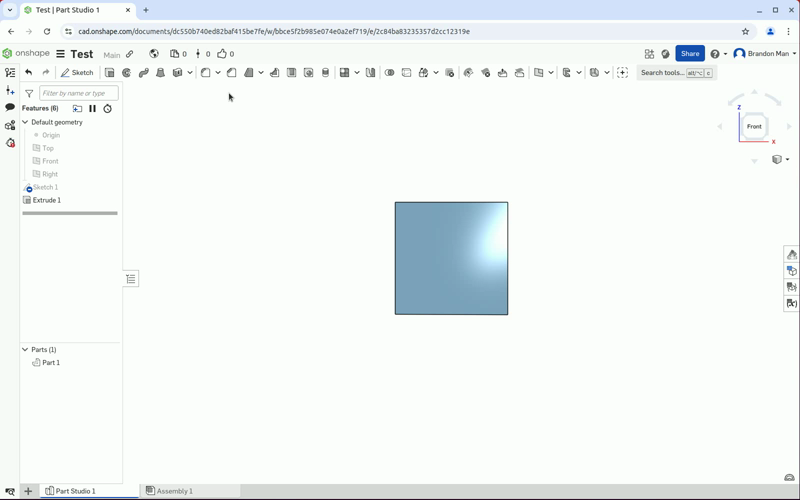
mouse_move(541, 75)
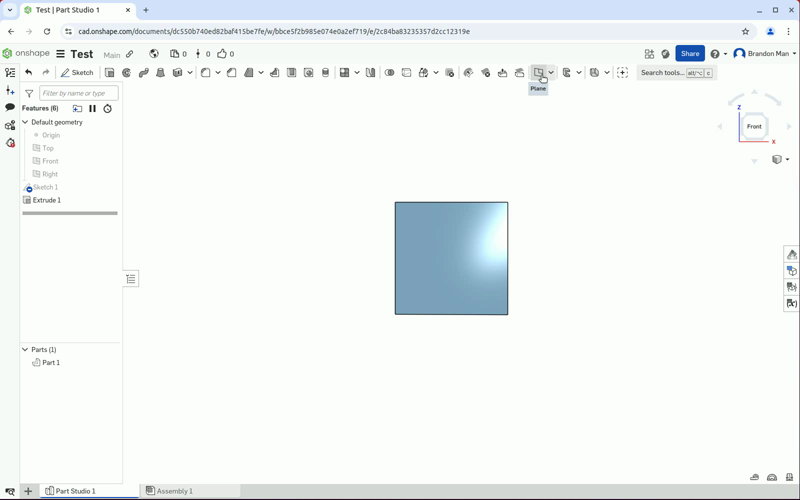
click(541, 75)
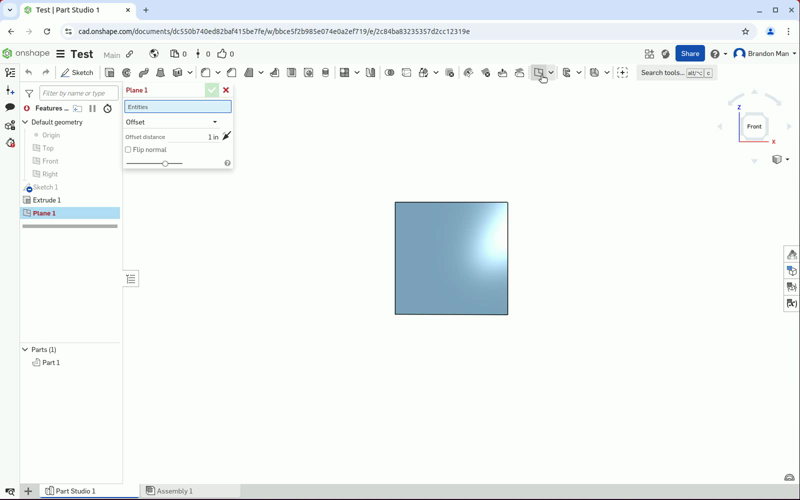
mouse_move(73, 163)
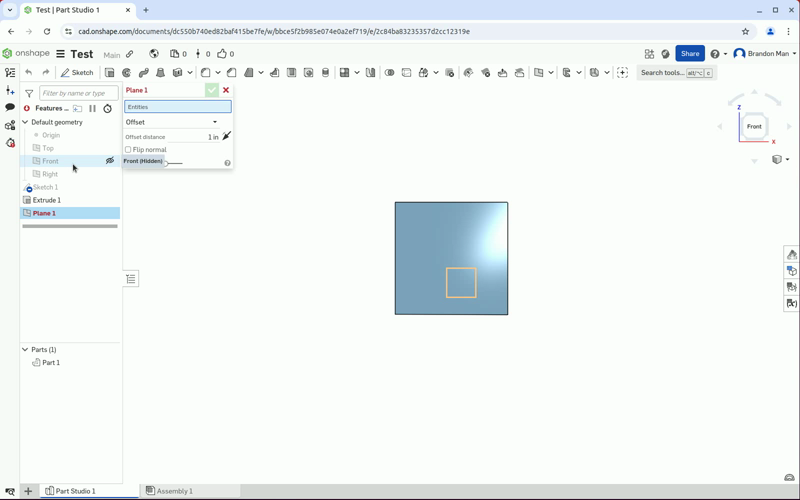
click(73, 163)
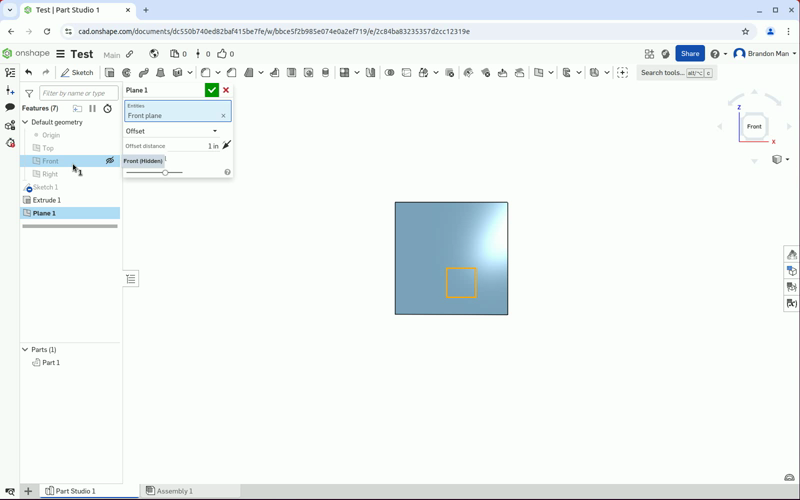
key(tab, 2)
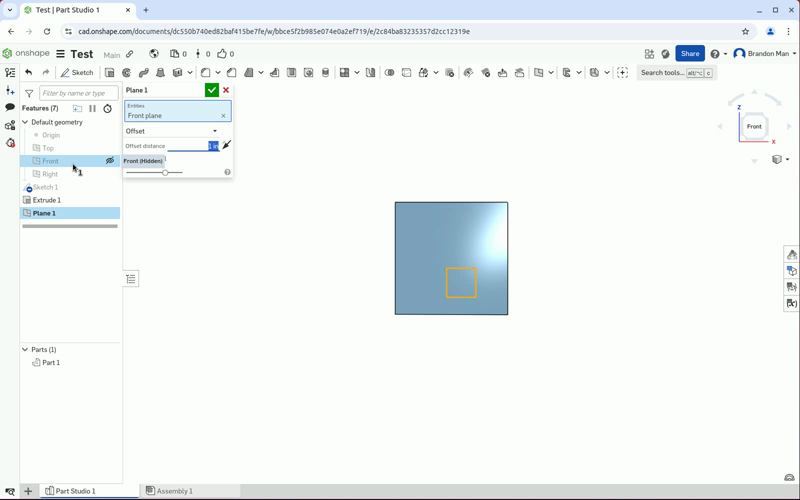
text(23.108)
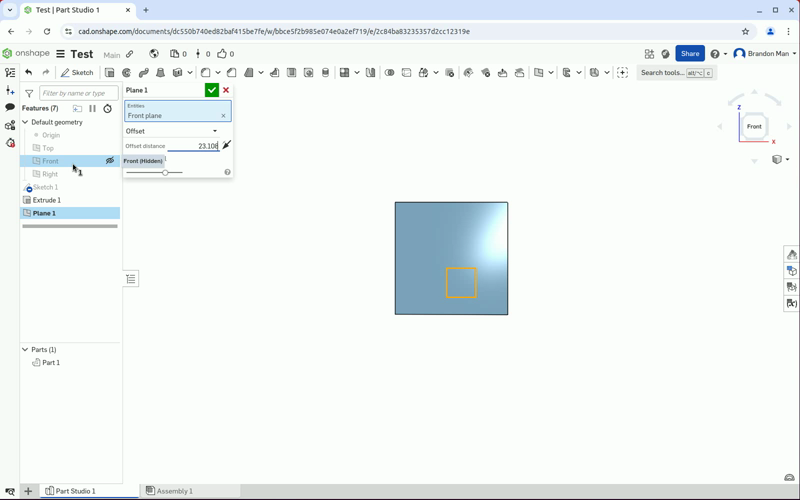
key(enter, 2)
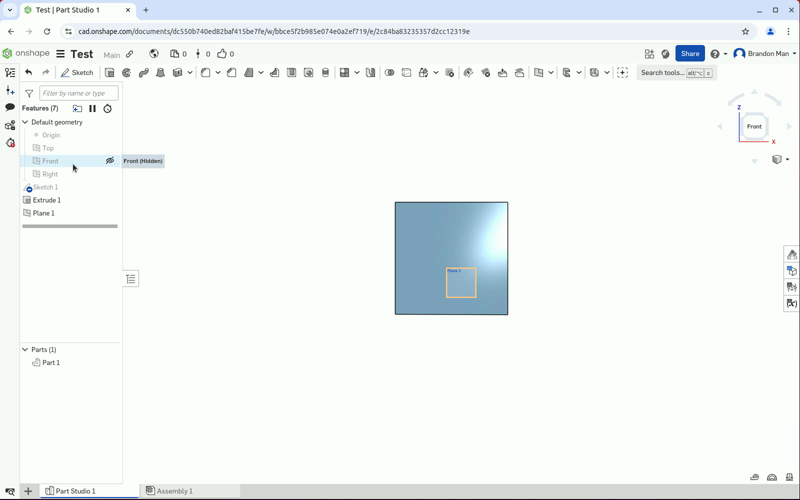
key(shift+s)
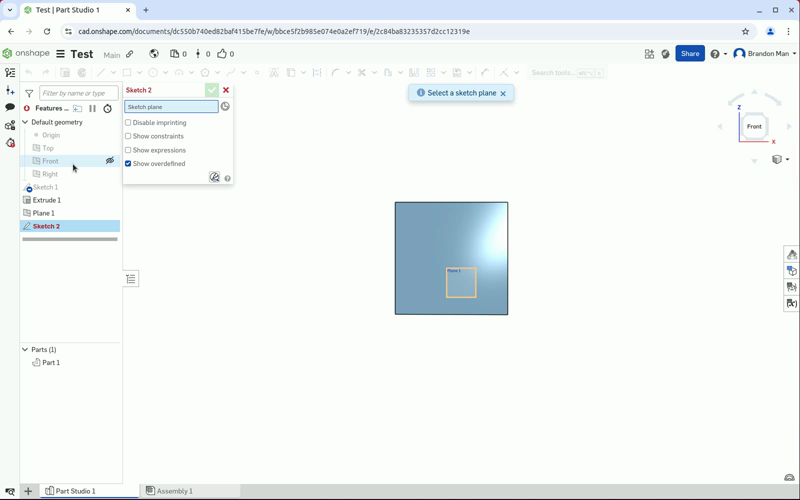
mouse_move(73, 215)
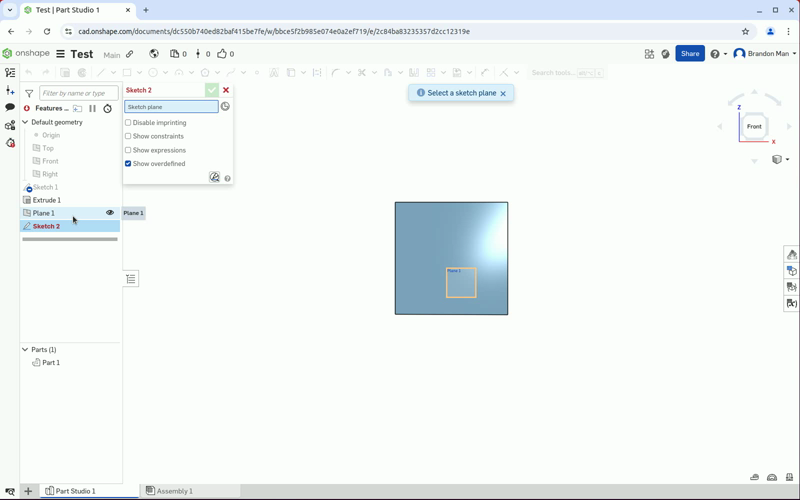
click(73, 215)
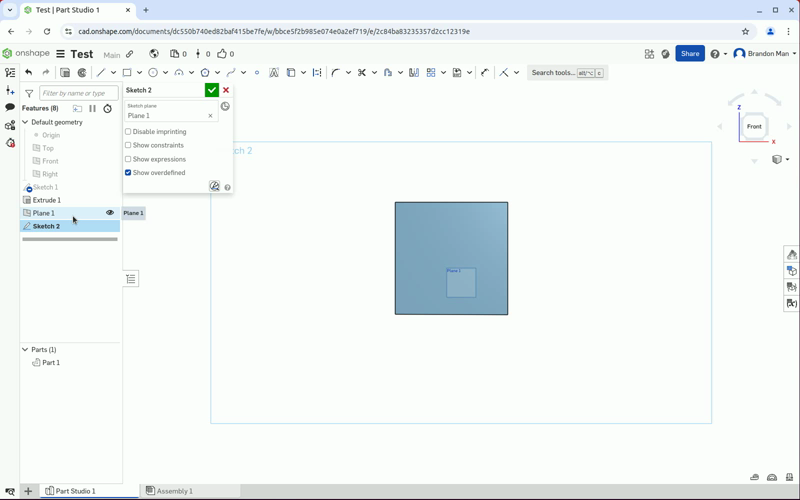
mouse_move(73, 352)
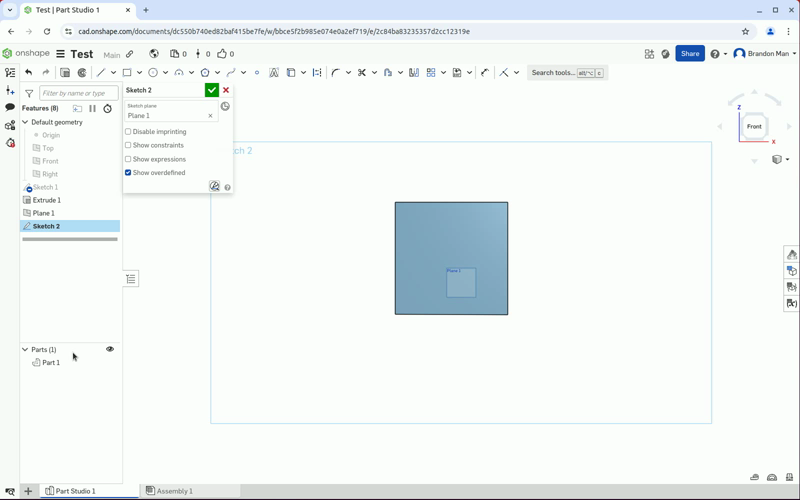
key(y)
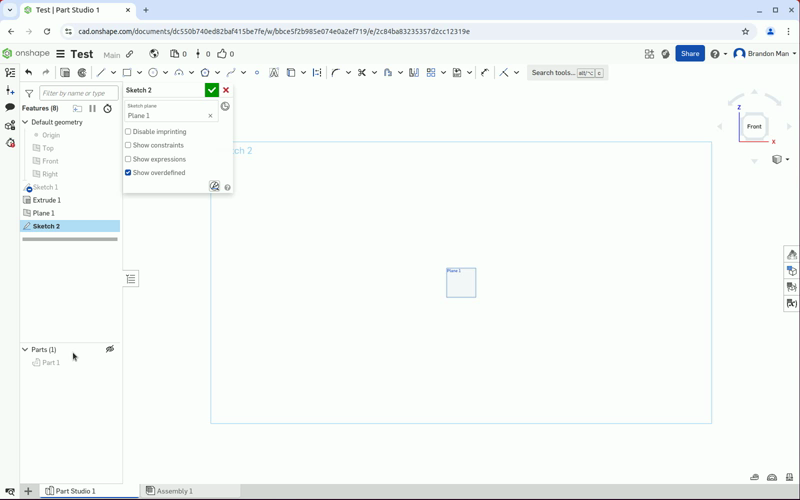
key(l)
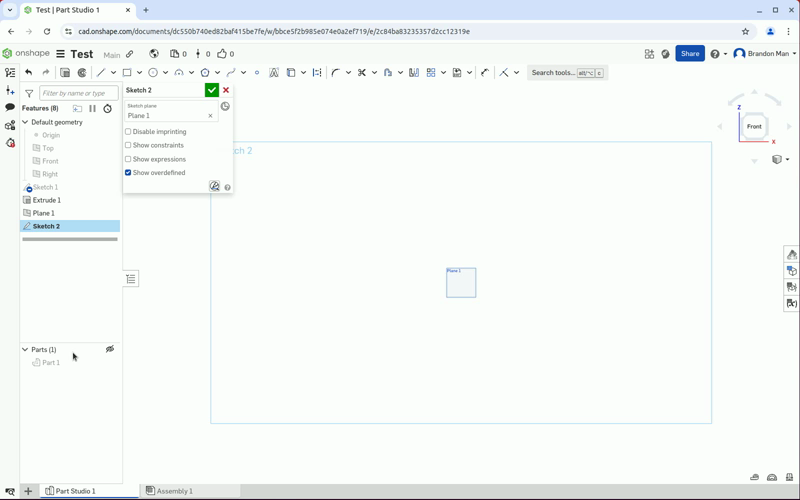
key_down(shift)
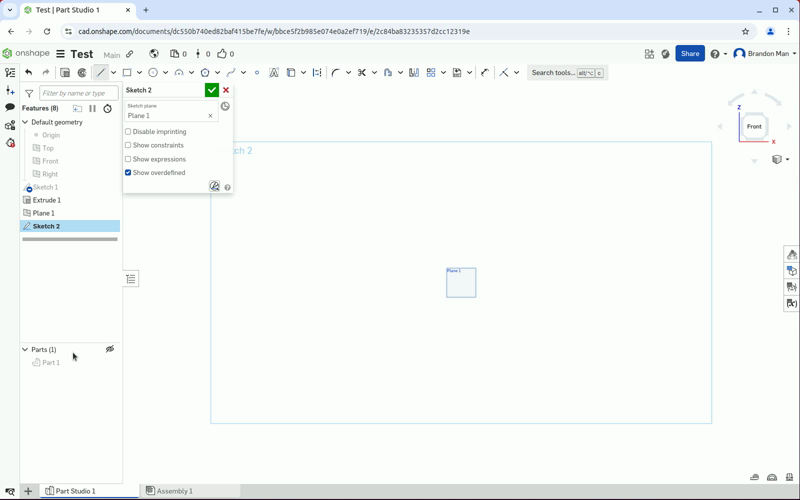
mouse_move(395, 286)
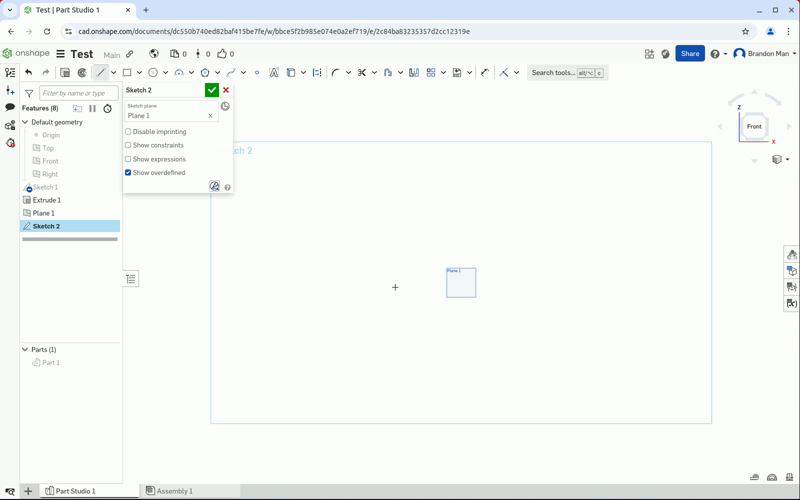
click(395, 286)
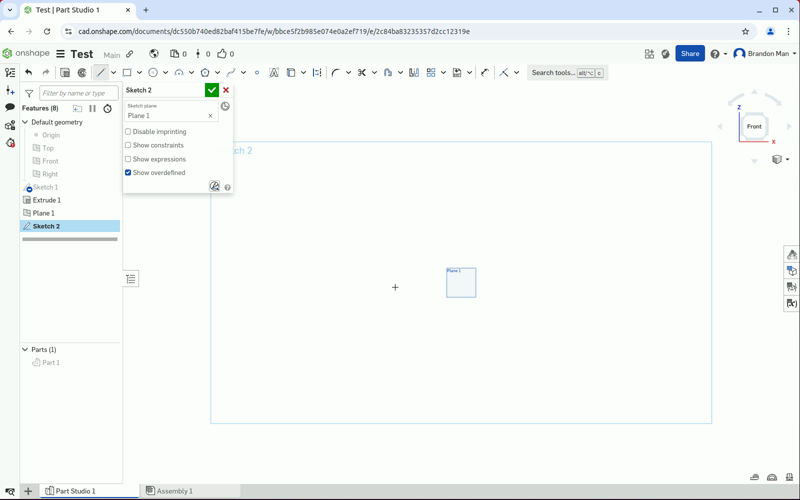
key_up(shift)
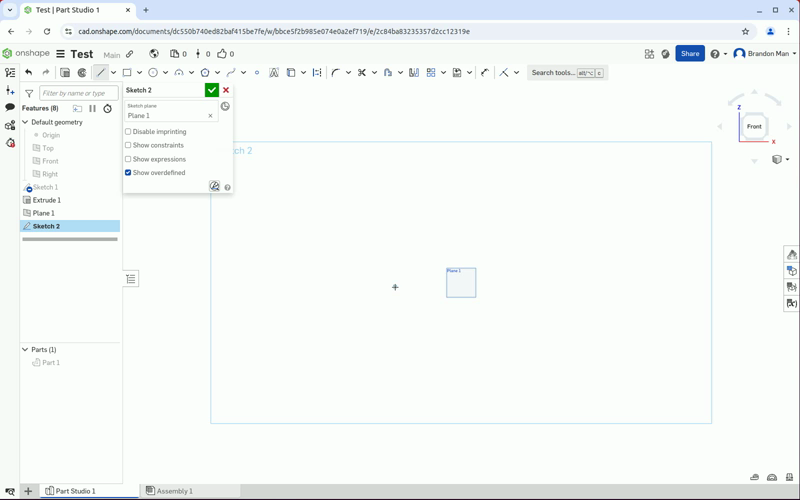
key_down(shift)
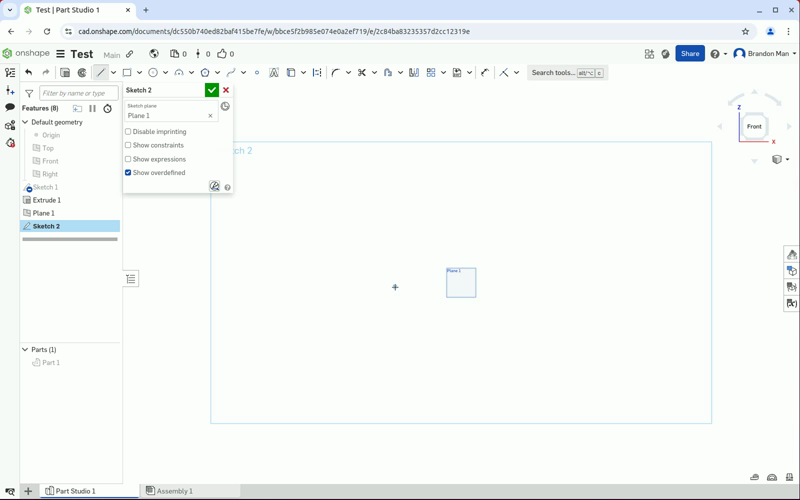
mouse_move(489, 286)
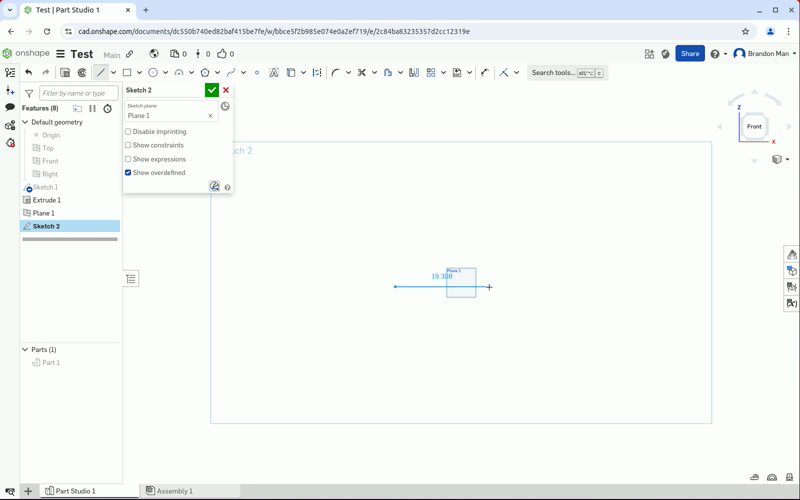
click(489, 286)
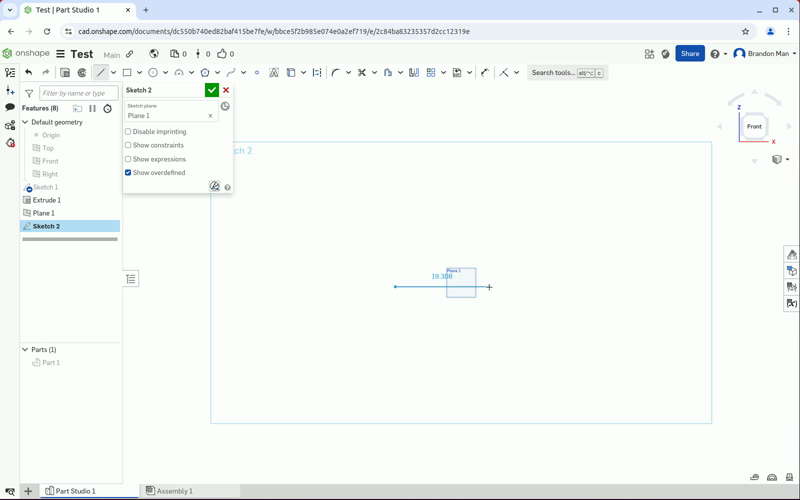
key_up(shift)
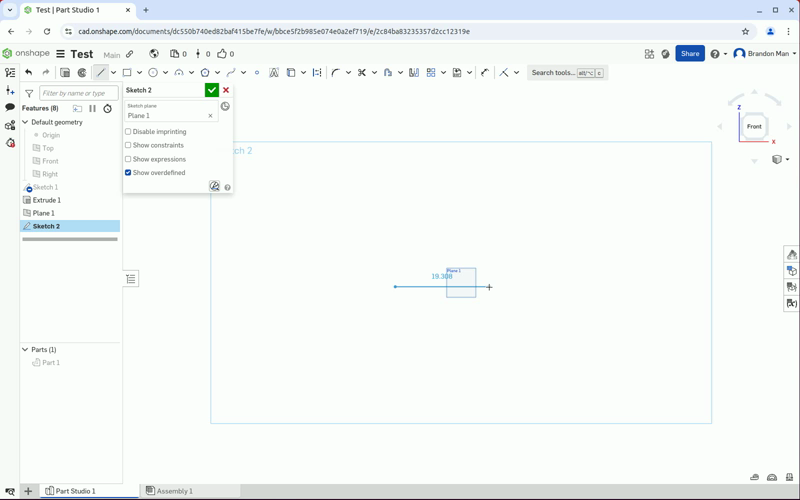
key_down(shift)
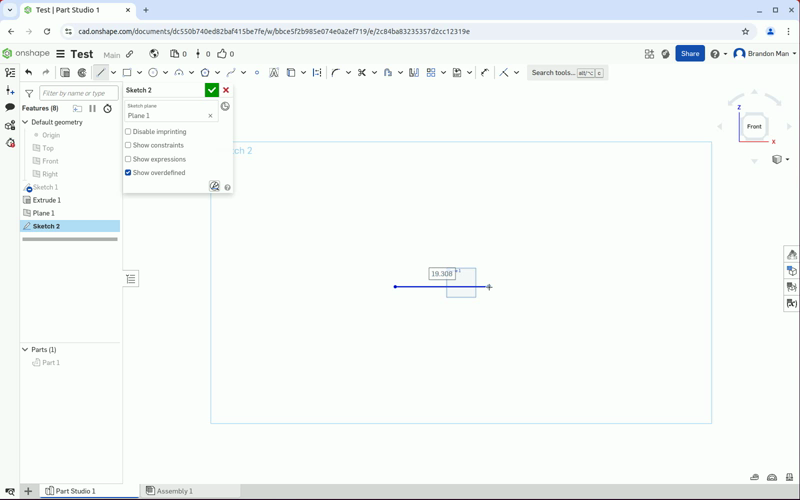
mouse_move(489, 201)
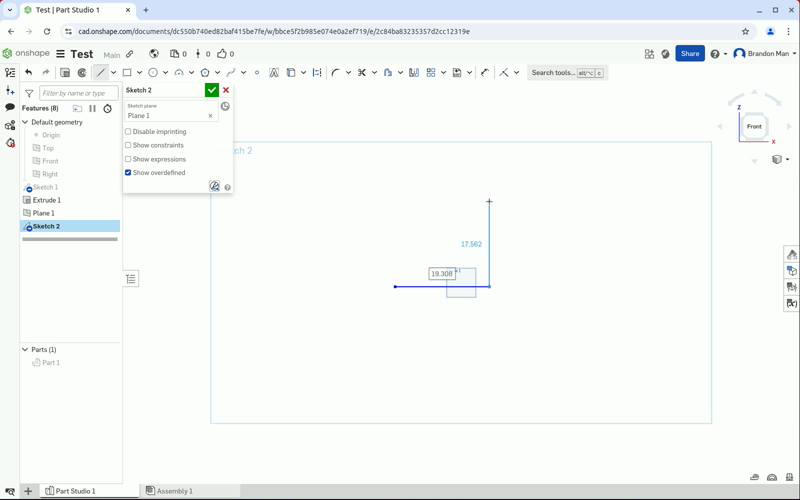
click(489, 201)
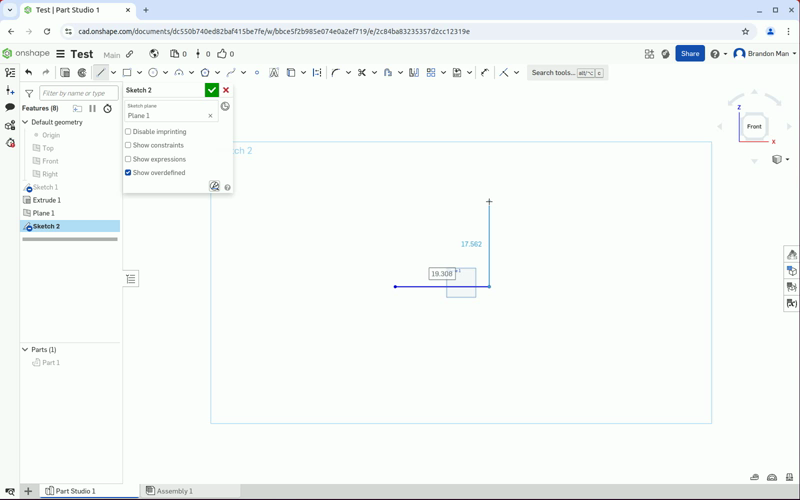
key_up(shift)
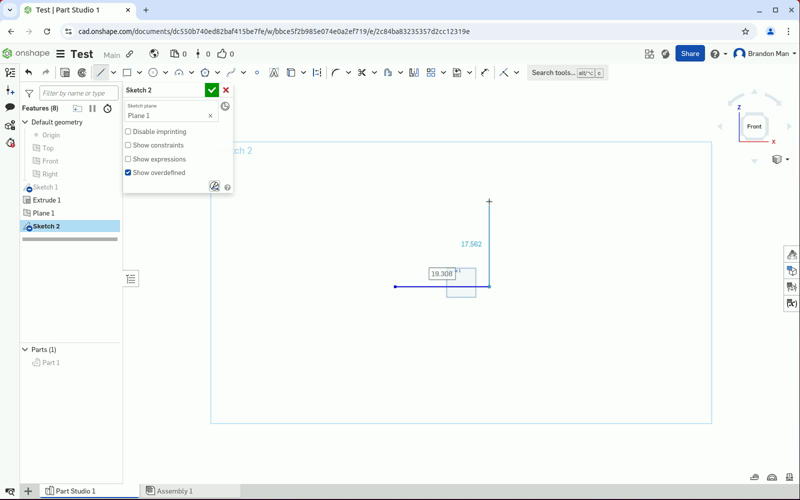
key_down(shift)
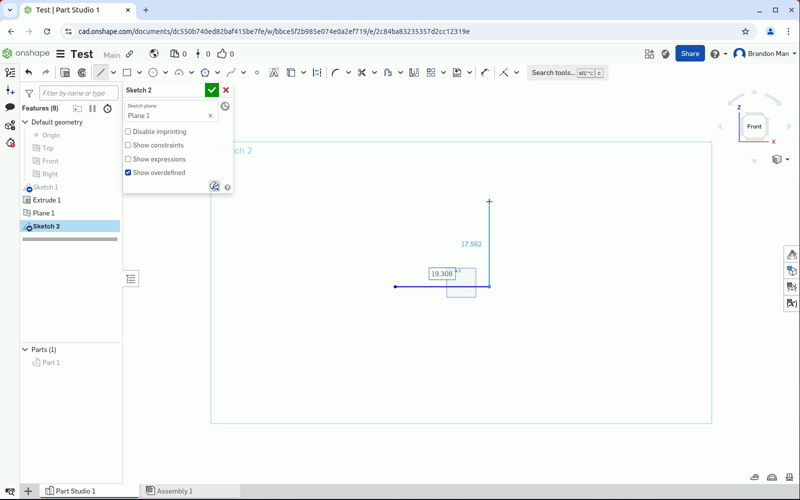
mouse_move(395, 201)
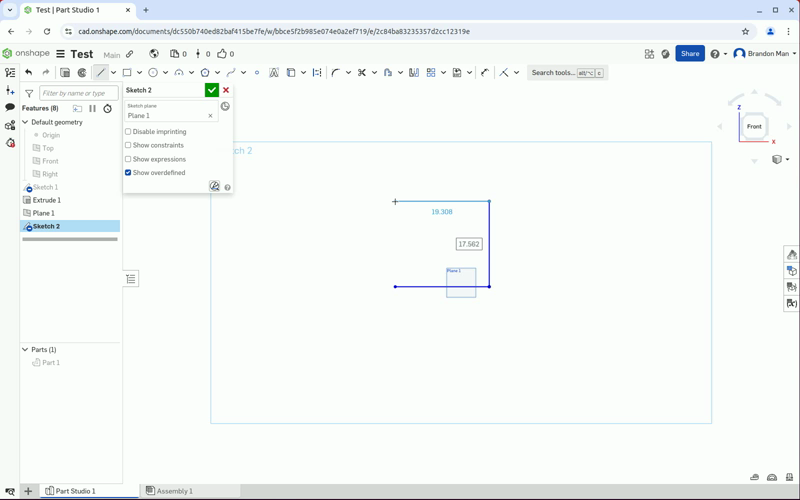
click(395, 201)
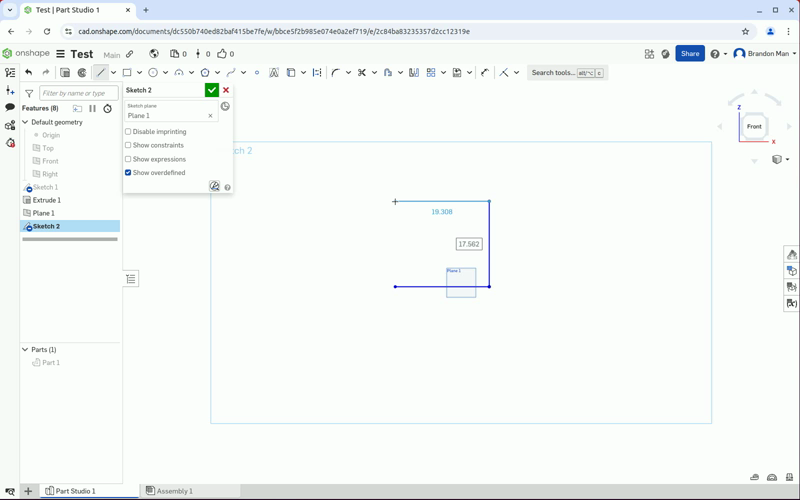
key_up(shift)
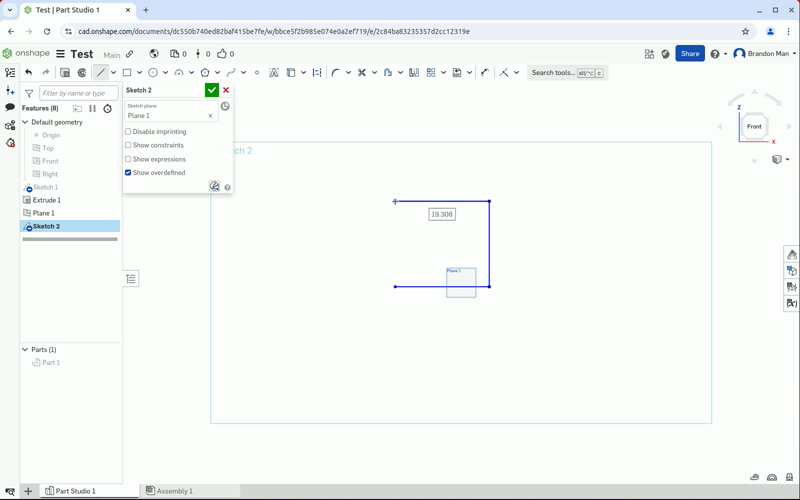
key_down(shift)
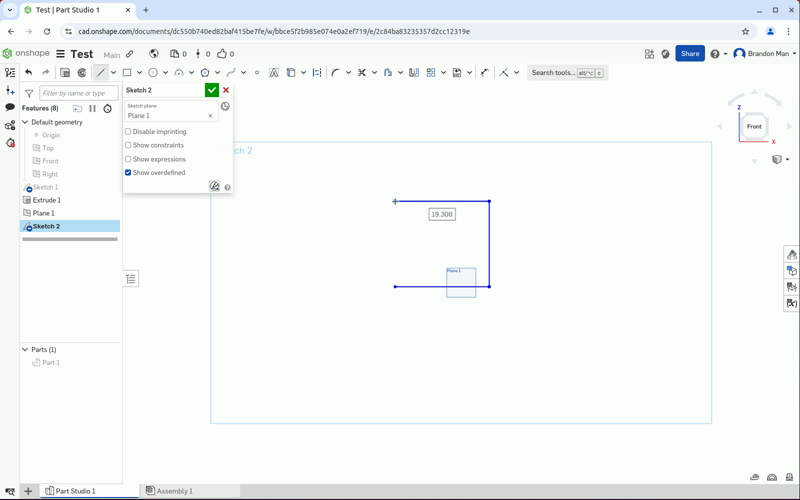
mouse_move(395, 286)
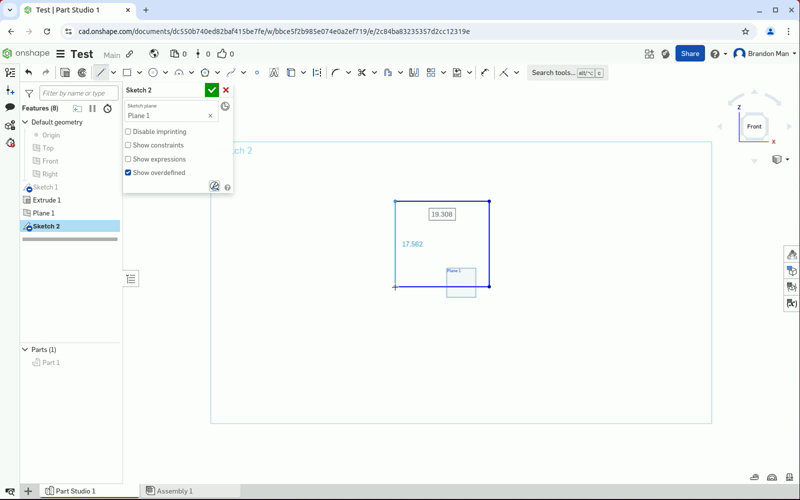
key_up(shift)
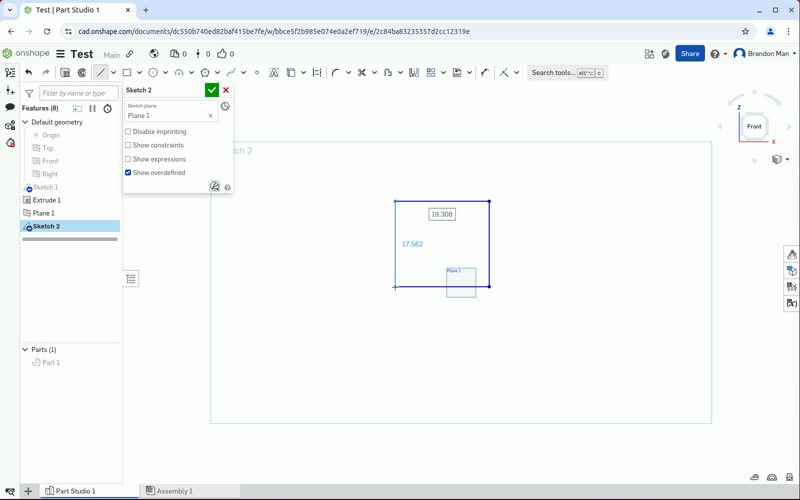
click(395, 286)
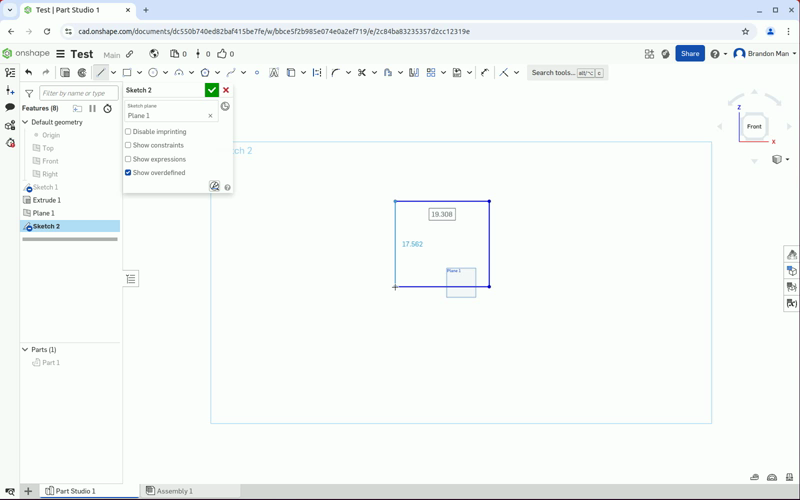
key(esc)
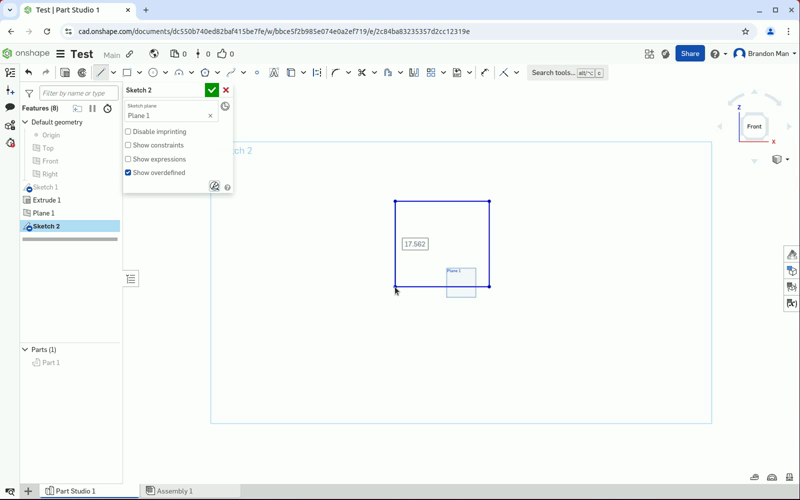
mouse_move(420, 222)
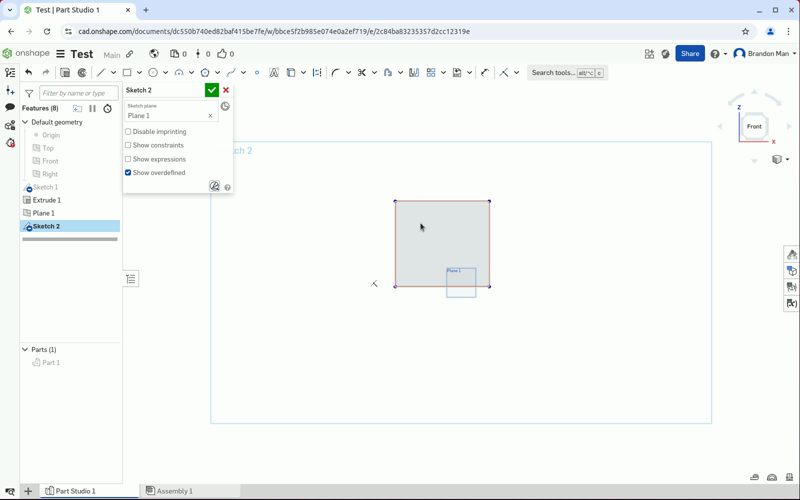
click(420, 222)
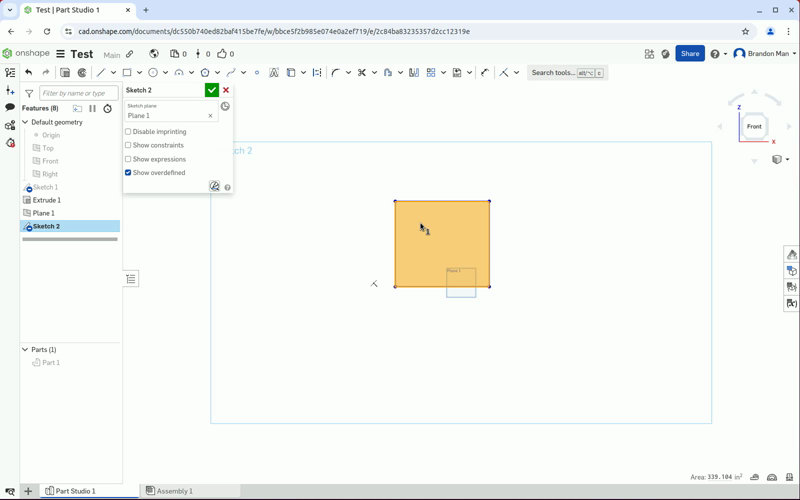
mouse_move(73, 352)
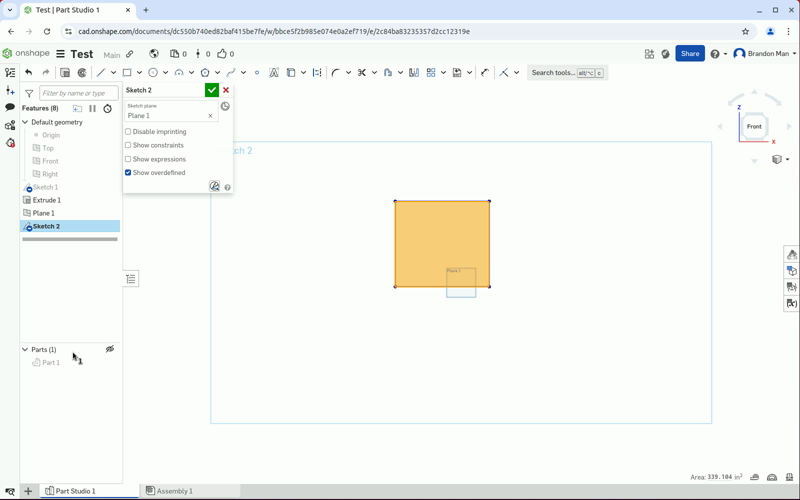
key(shift+y)
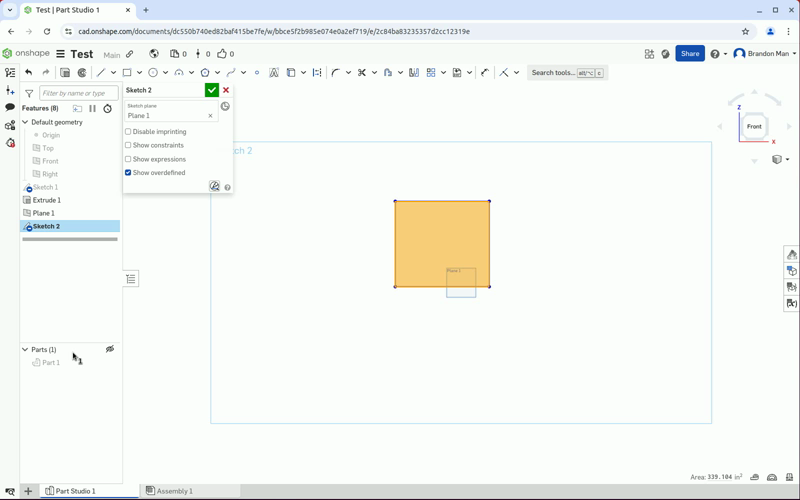
key(shift+e)
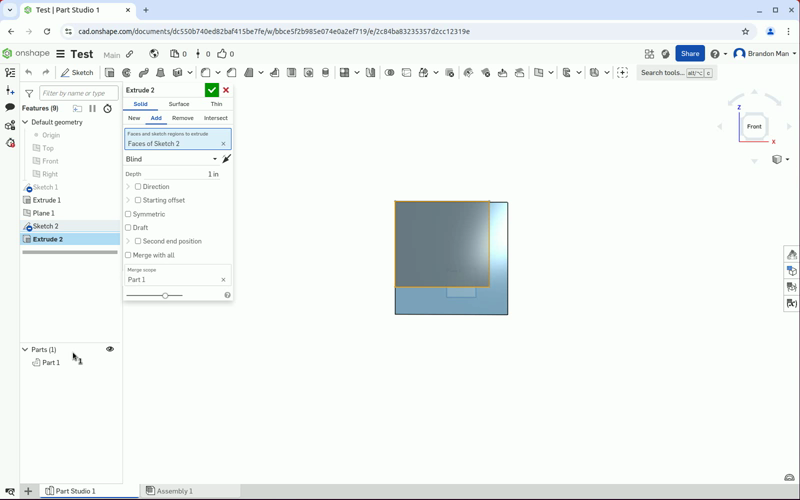
mouse_move(143, 106)
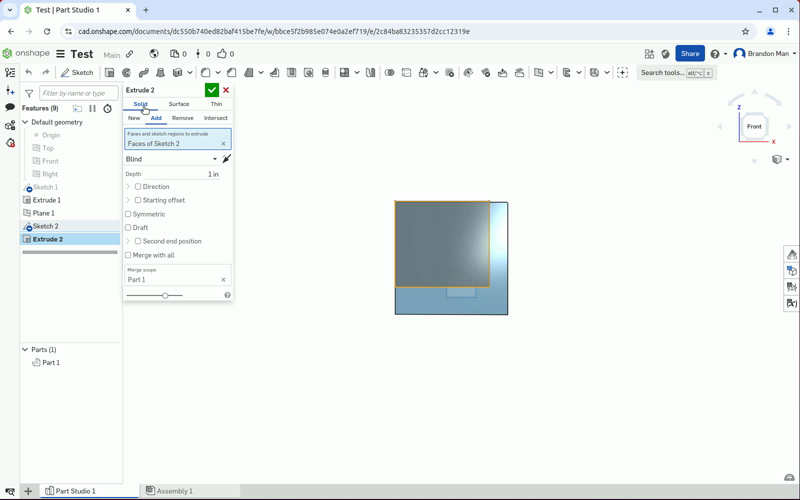
click(143, 106)
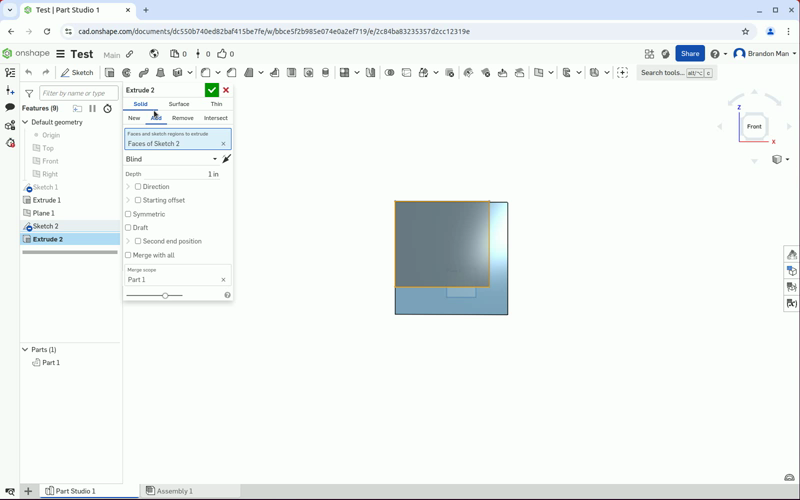
mouse_move(186, 120)
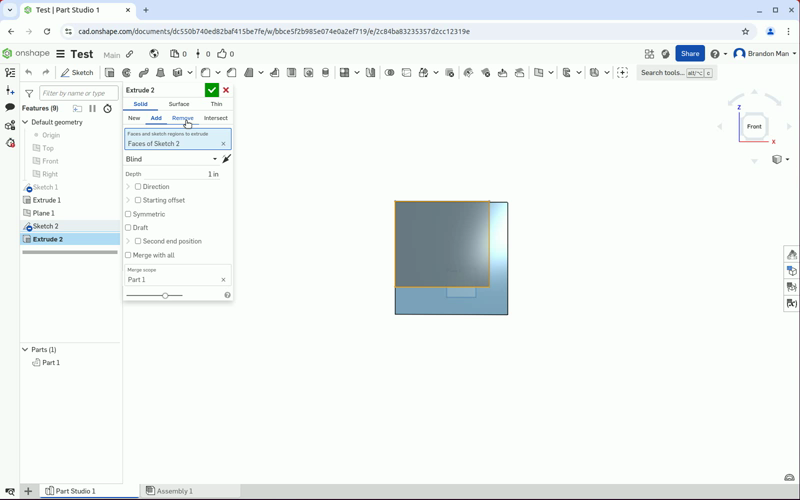
click(186, 120)
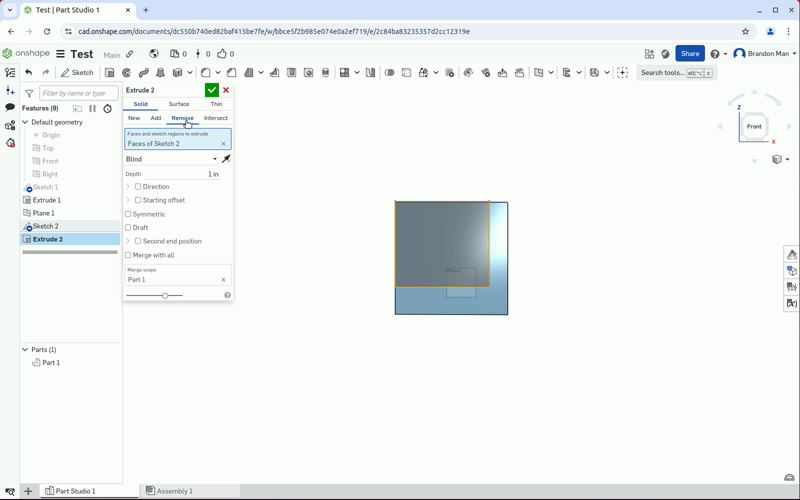
key(tab, 4)
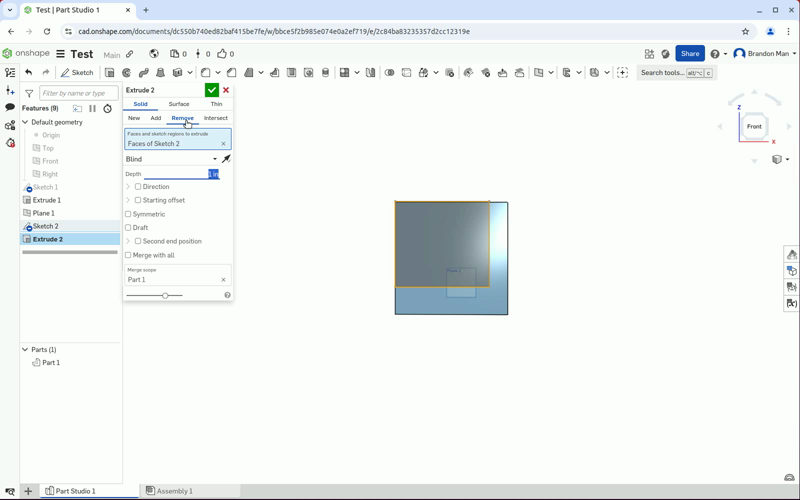
text(19.257)
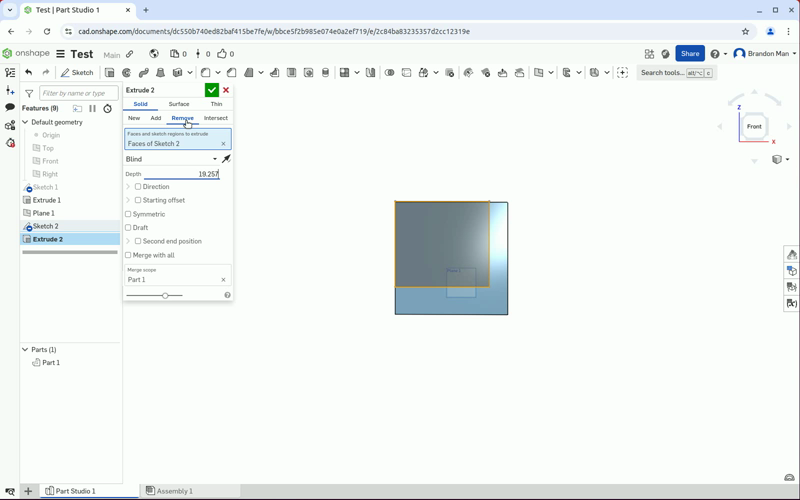
key(tab, 6)
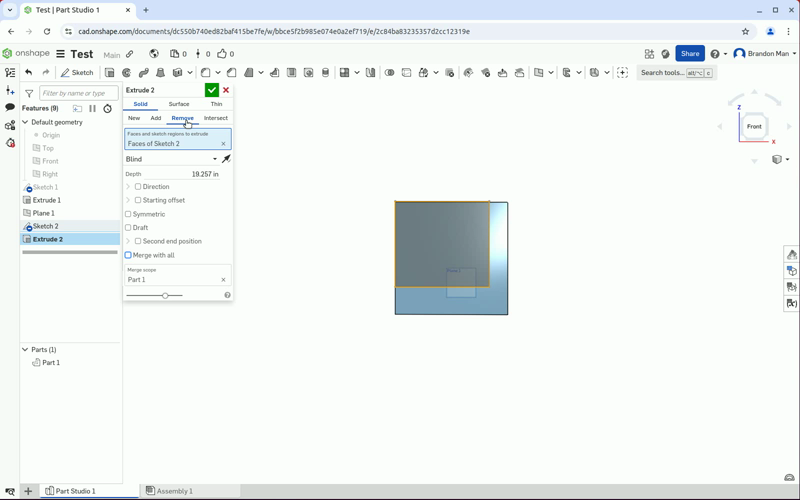
key(space)
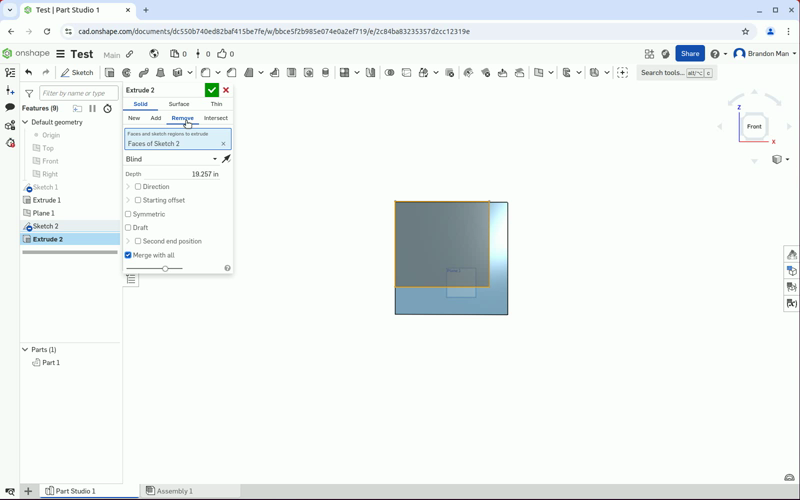
key(enter)
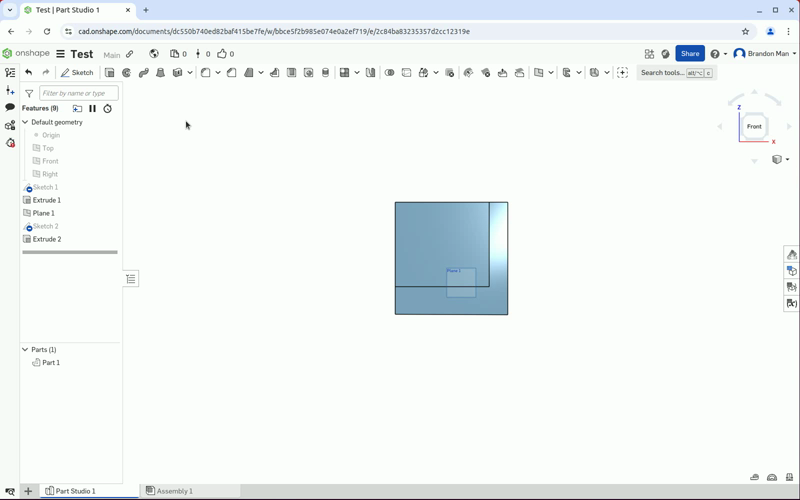
key(shift+h)
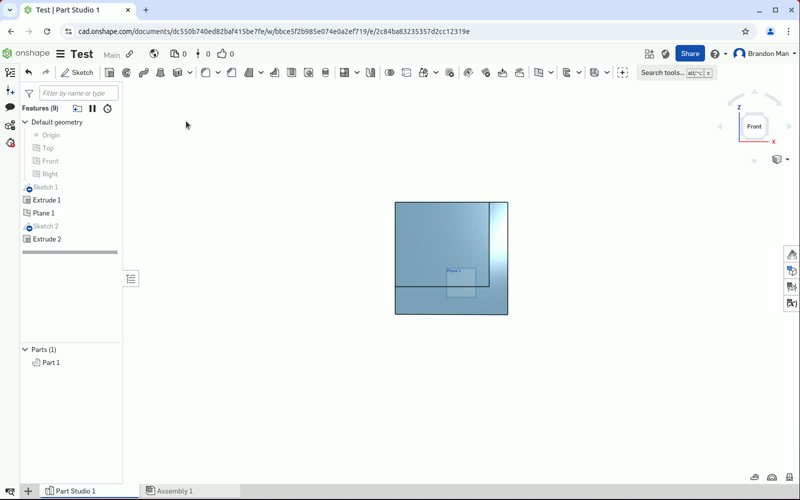
key(shift+h)
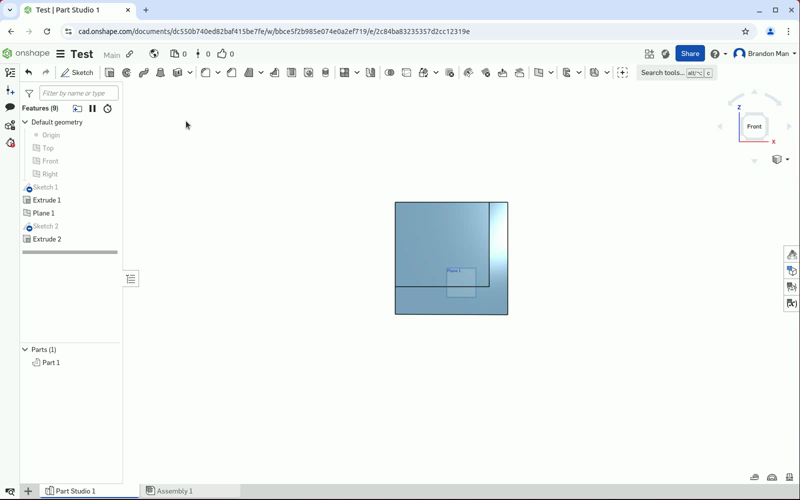
mouse_move(73, 189)
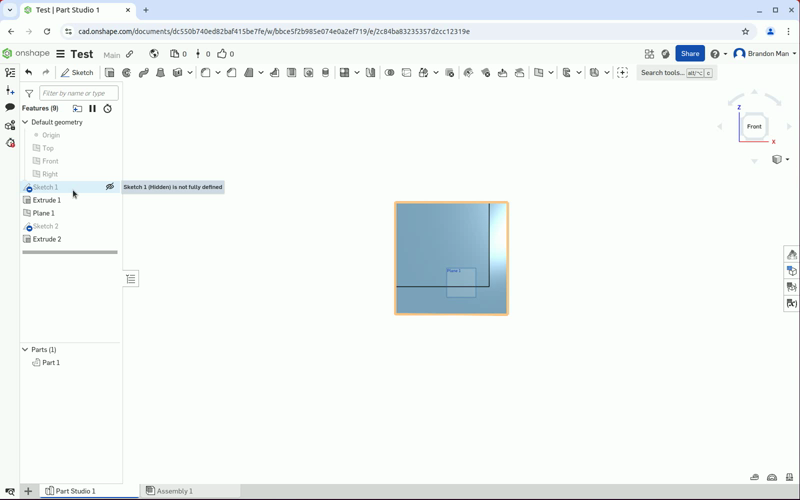
click(73, 189)
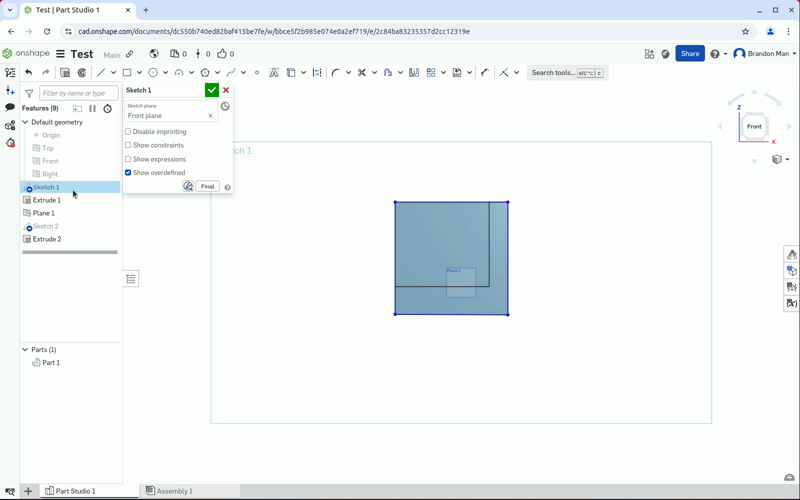
mouse_move(229, 92)
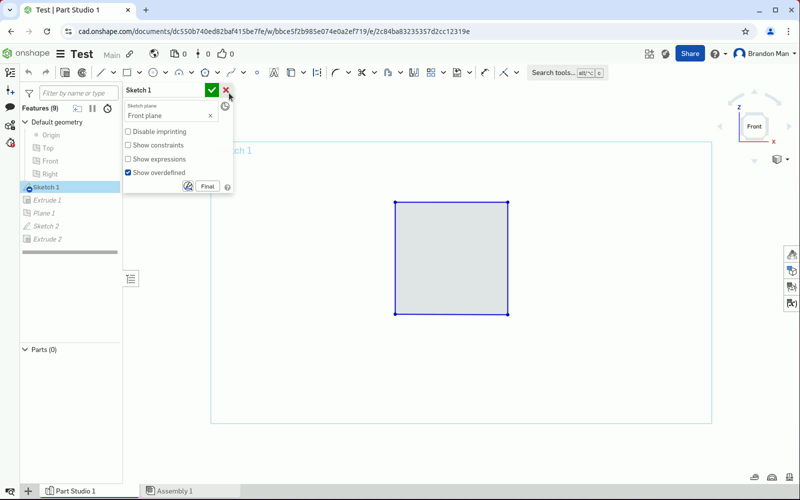
click(229, 92)
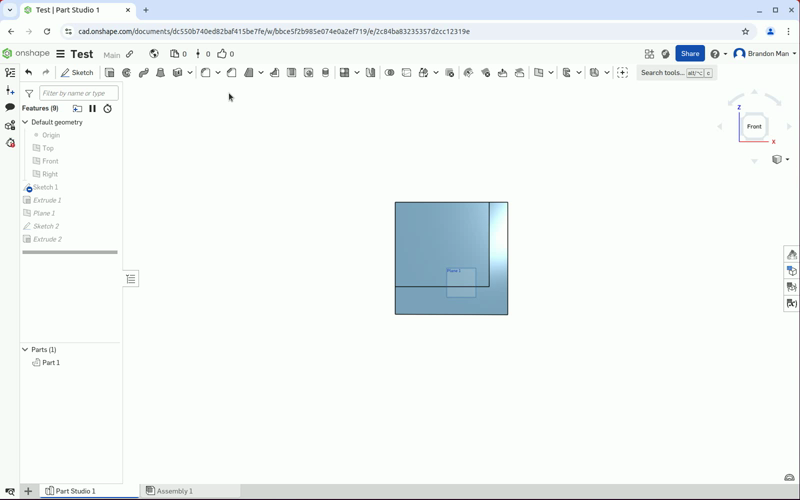
mouse_move(73, 352)
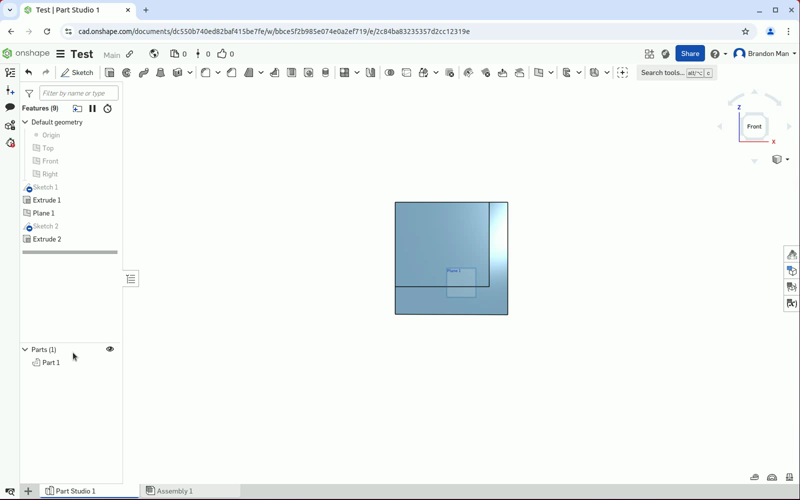
key(y)
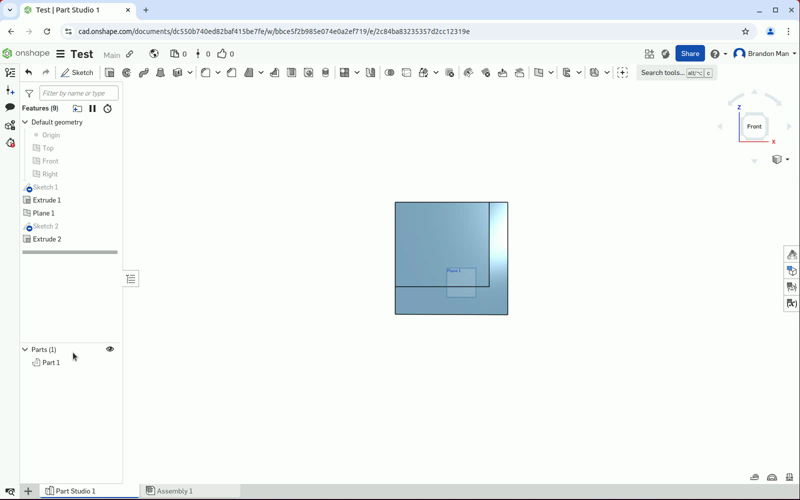
key(shift+p)
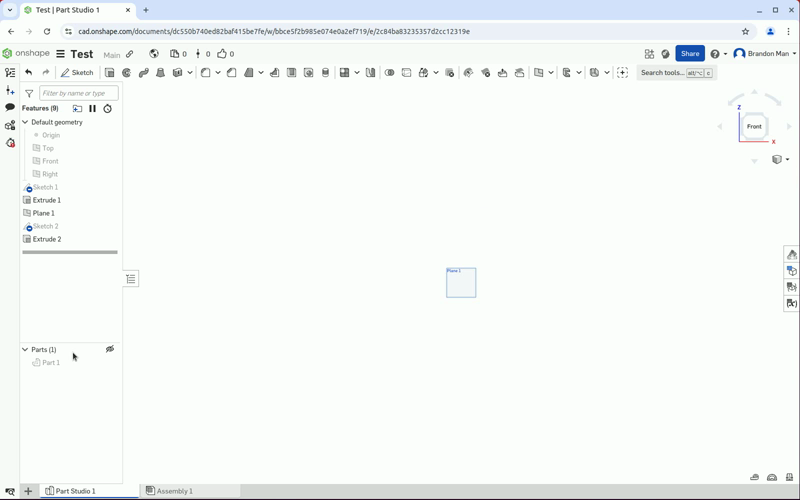
key(space)
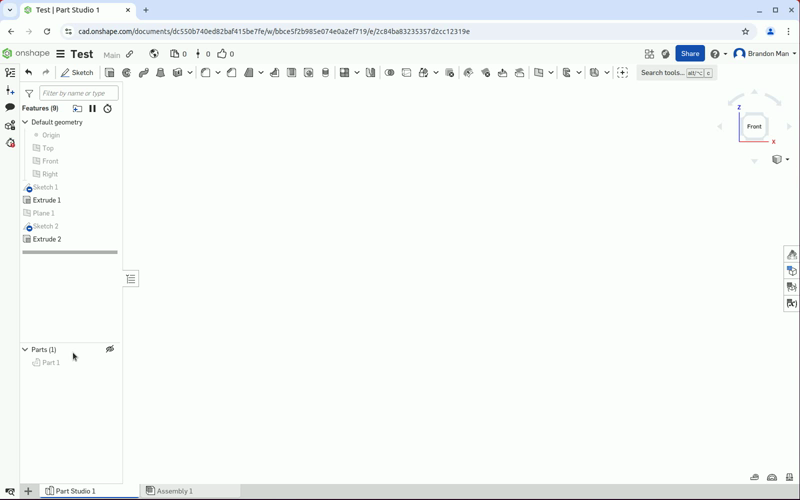
key_down(shift)
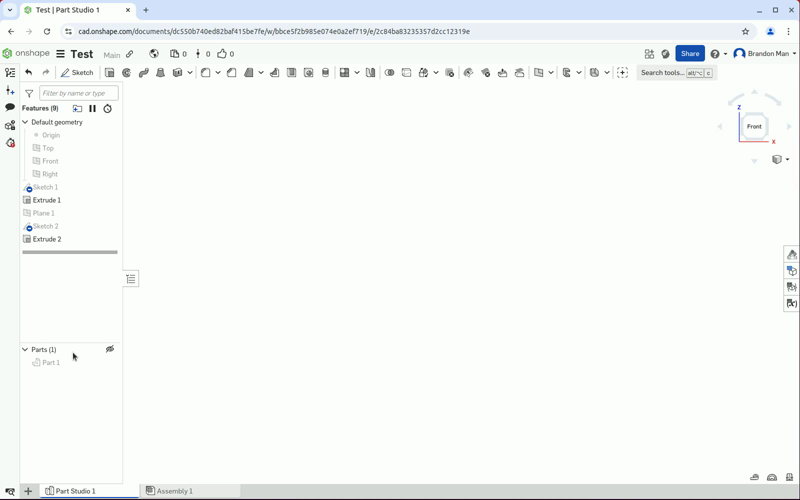
key(left)
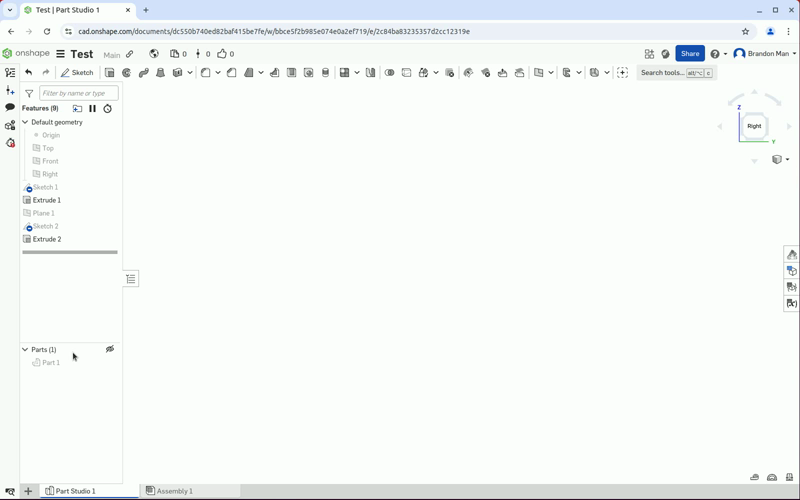
key_up(shift)
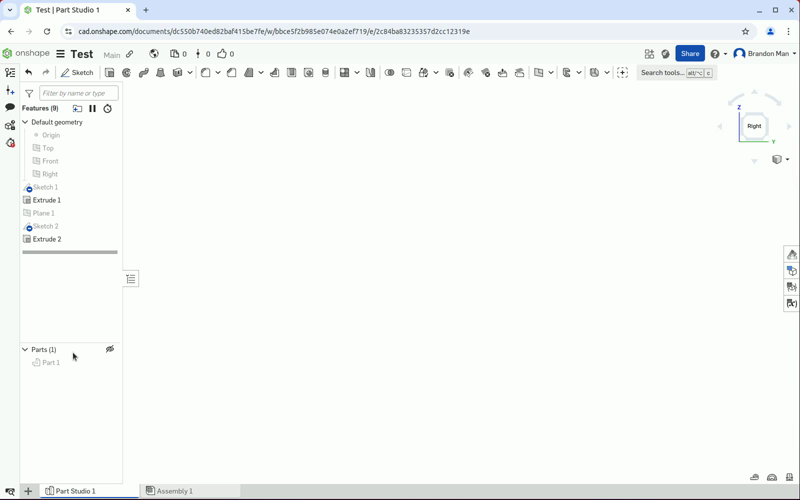
mouse_move(73, 352)
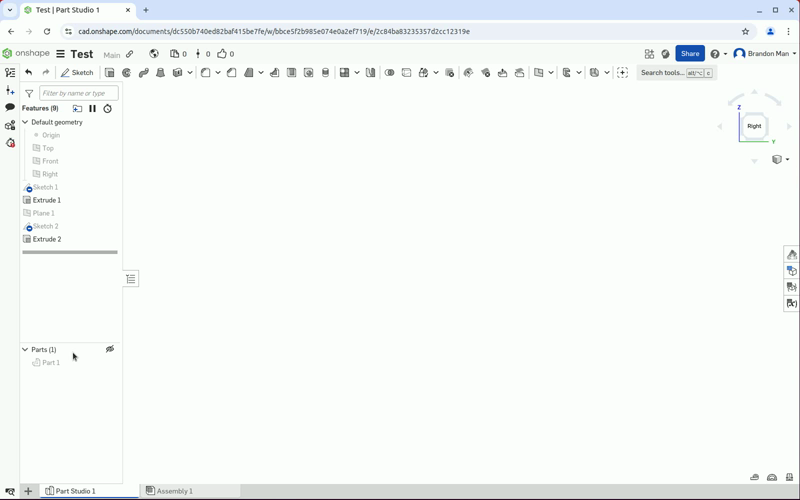
key(shift+y)
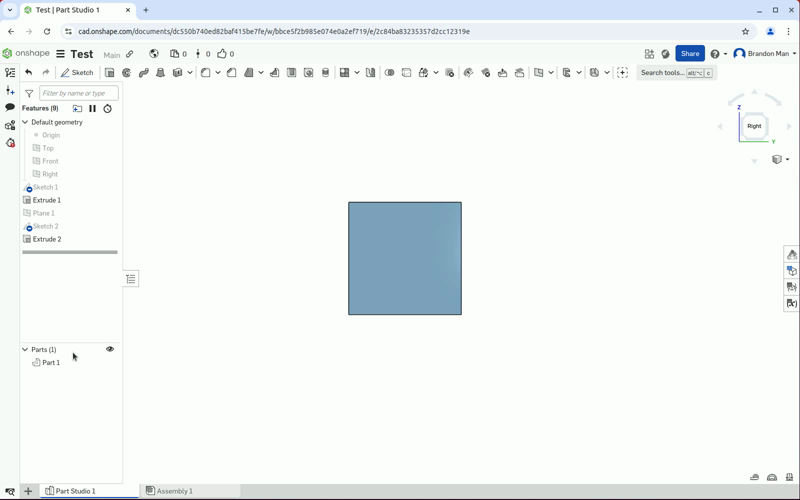
mouse_move(541, 75)
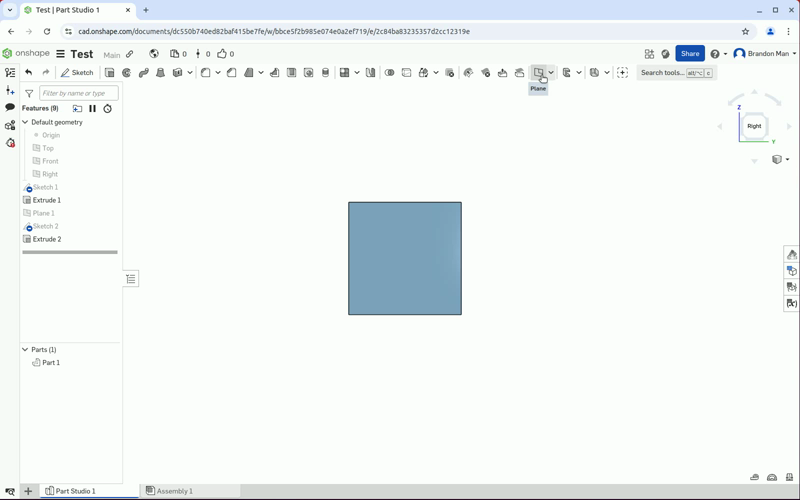
click(541, 75)
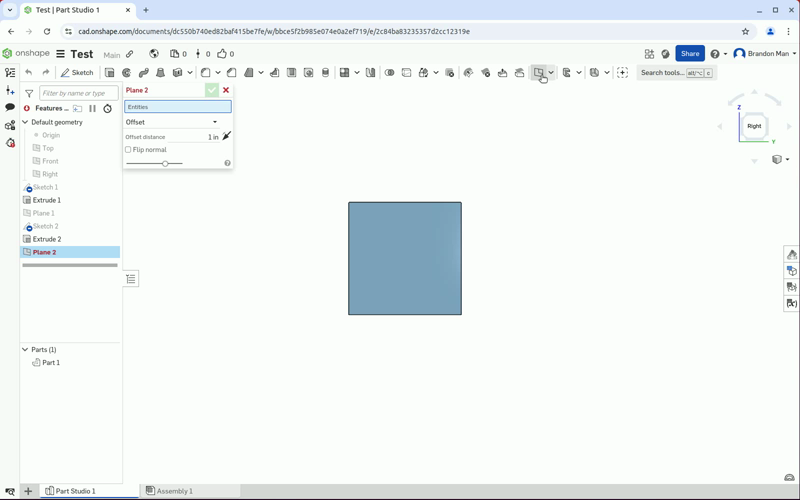
mouse_move(73, 176)
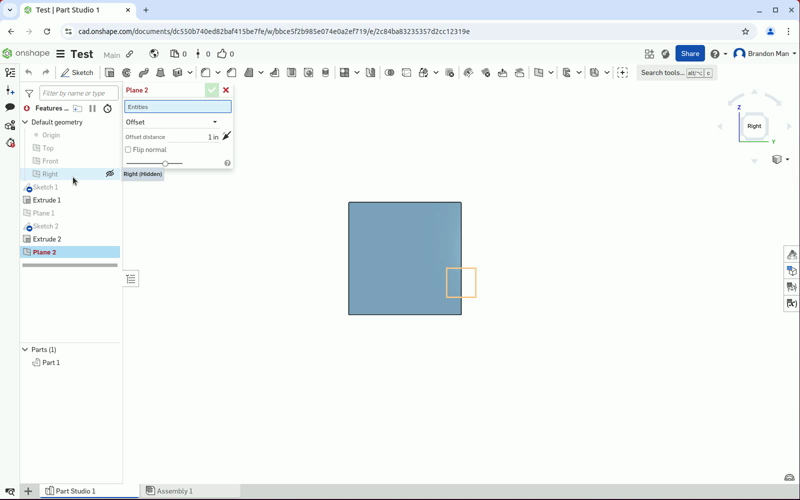
click(73, 176)
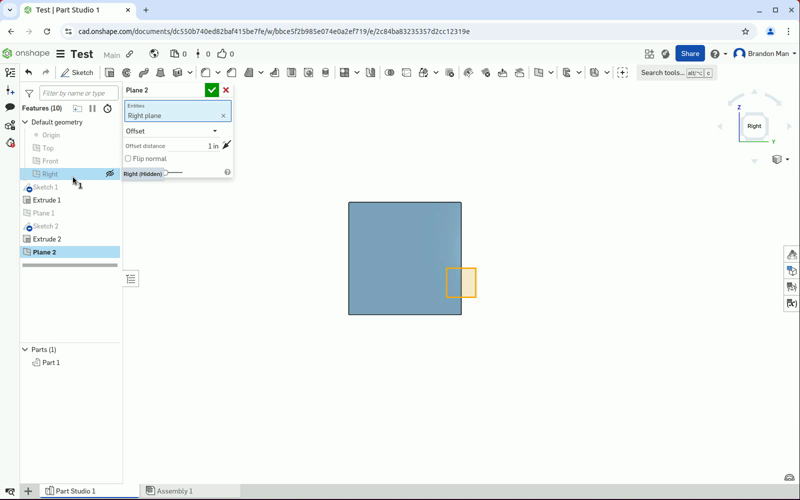
key(tab, 2)
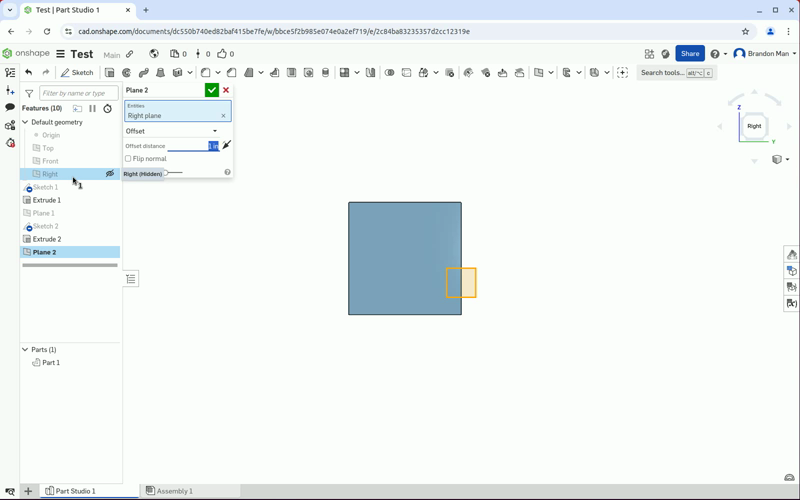
text(5.792)
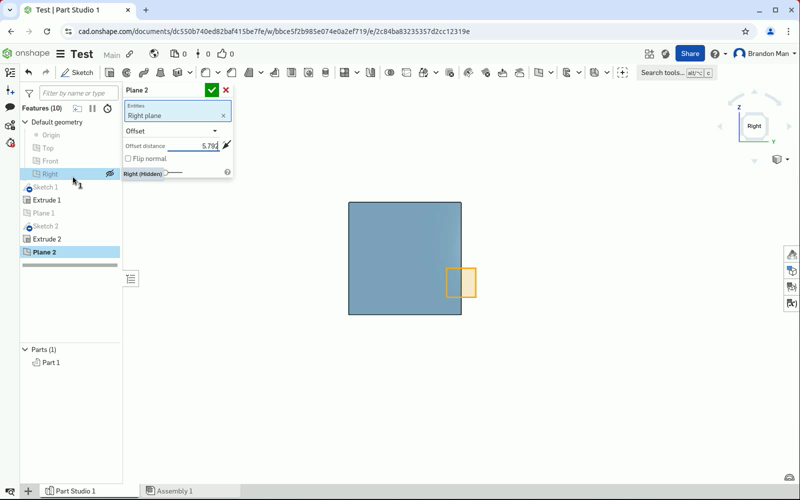
key(enter, 2)
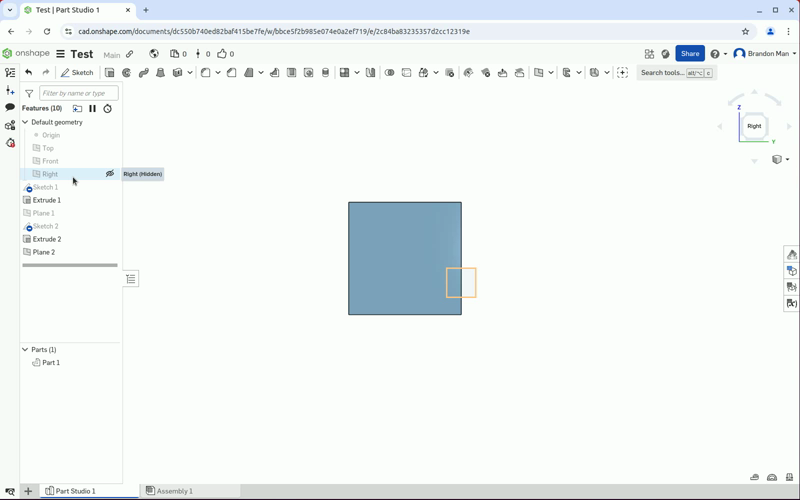
key(shift+s)
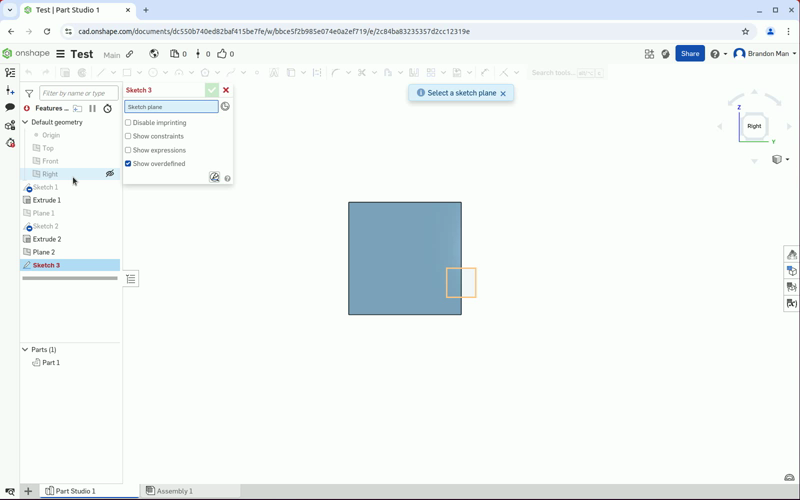
mouse_move(73, 254)
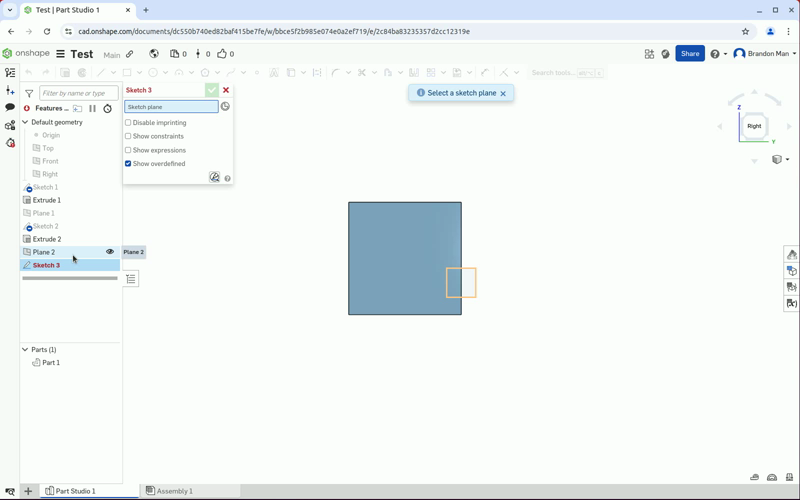
click(73, 254)
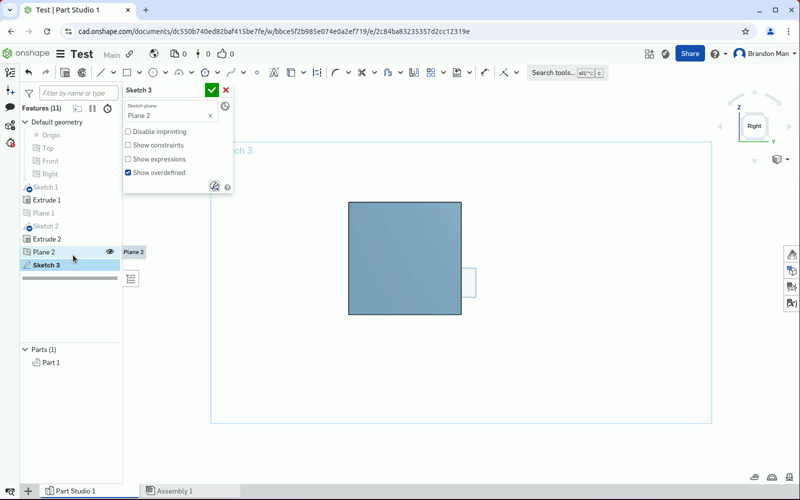
mouse_move(73, 352)
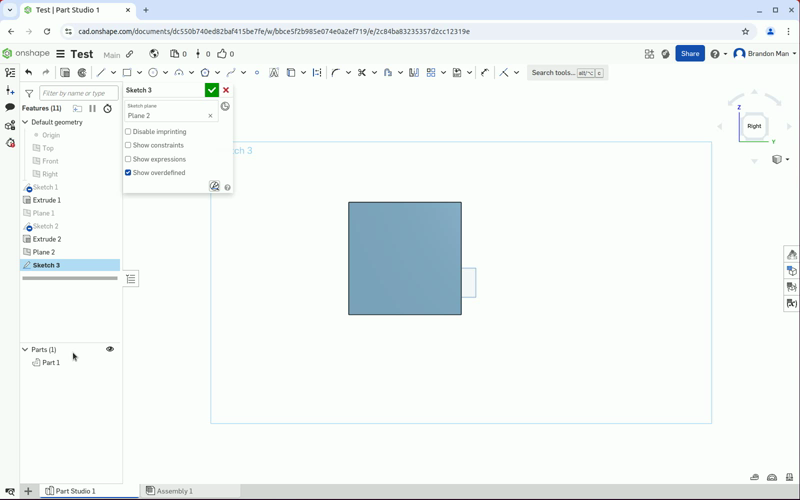
key(y)
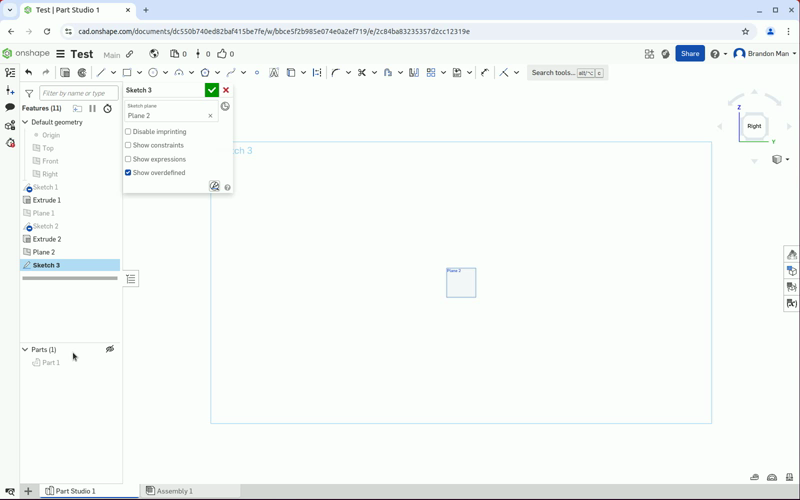
key(c)
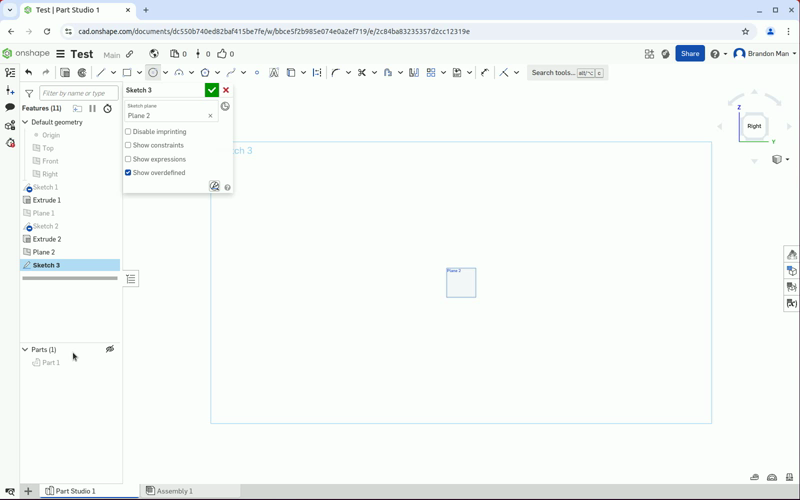
key_down(shift)
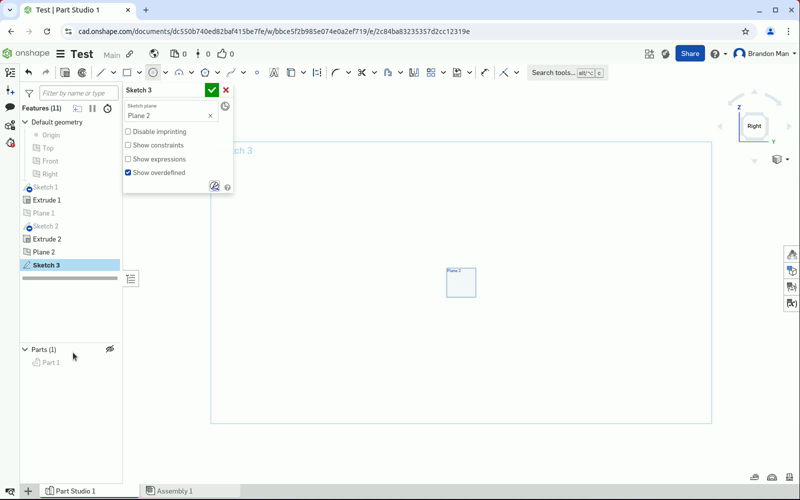
mouse_move(395, 244)
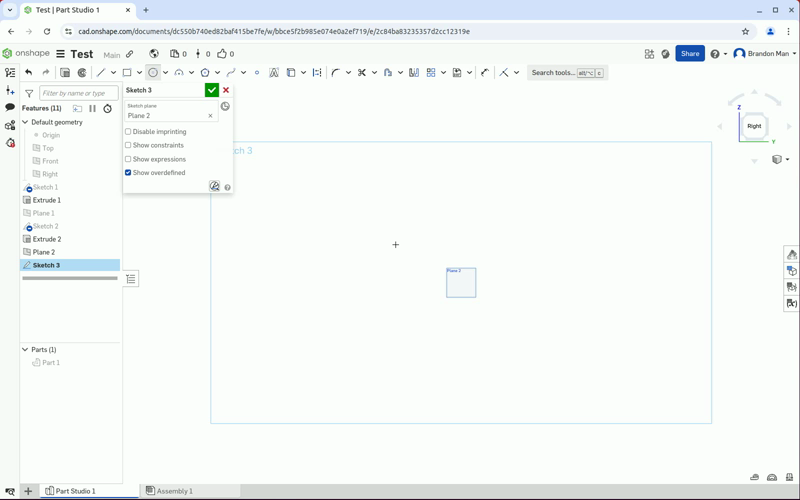
click(395, 244)
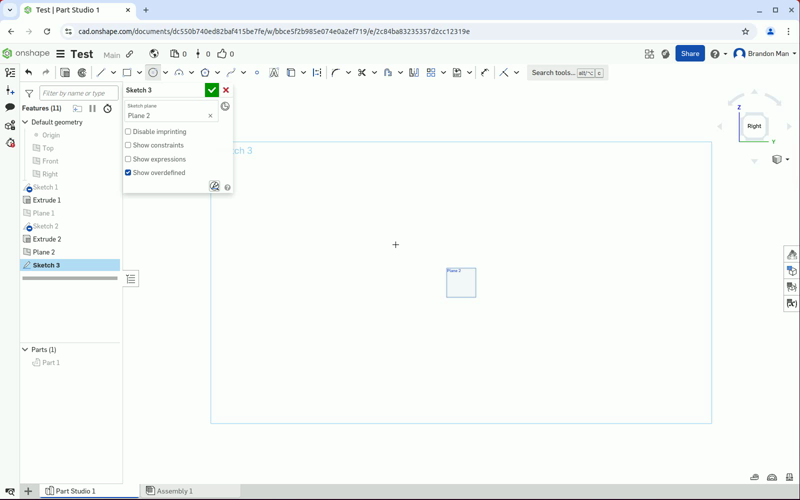
key_up(shift)
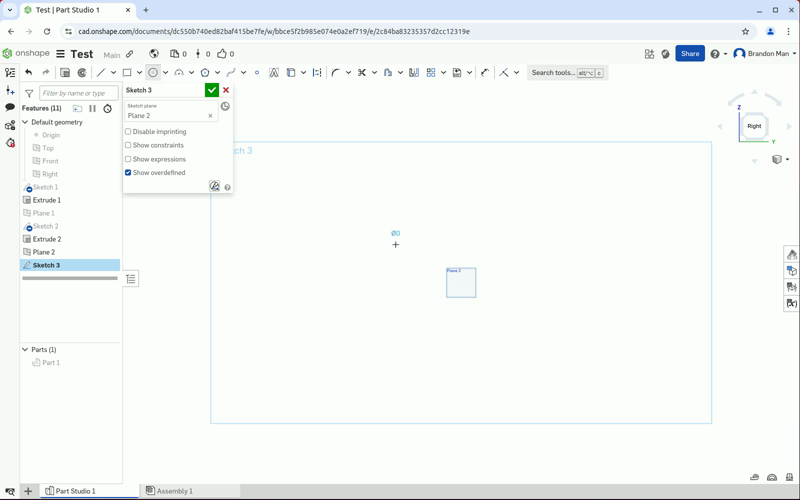
mouse_move(414, 244)
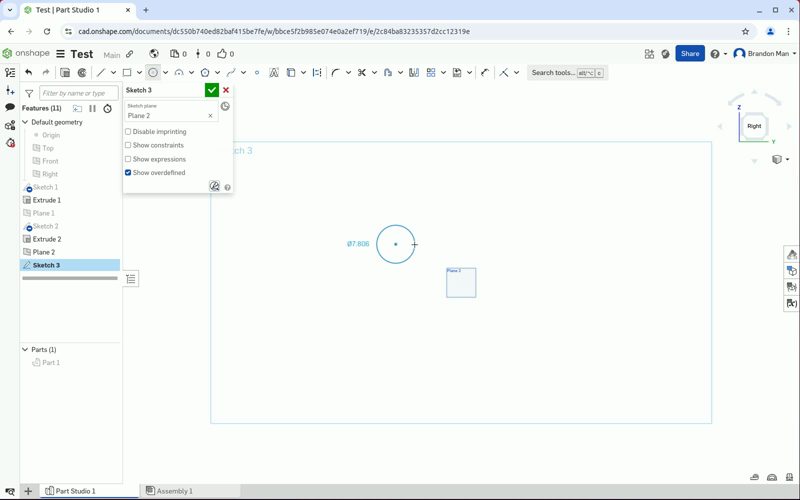
click(414, 244)
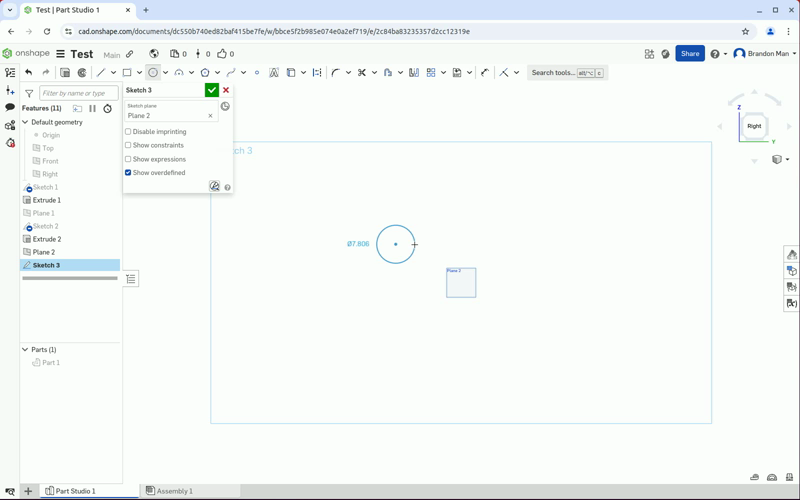
key(esc)
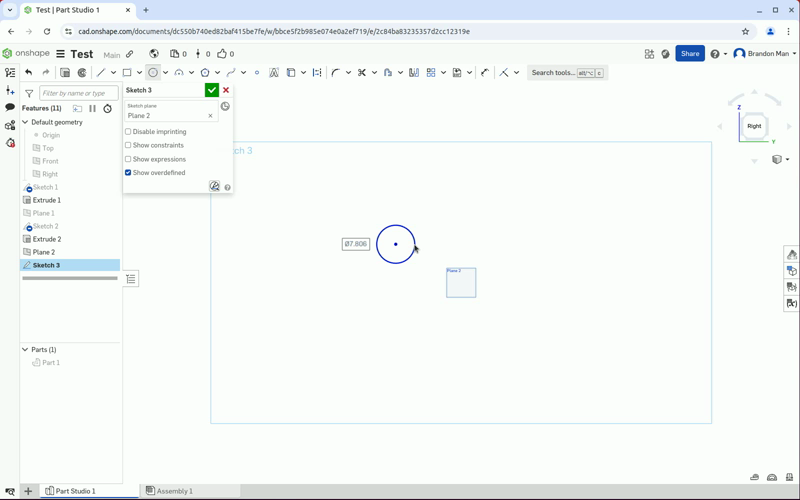
mouse_move(392, 245)
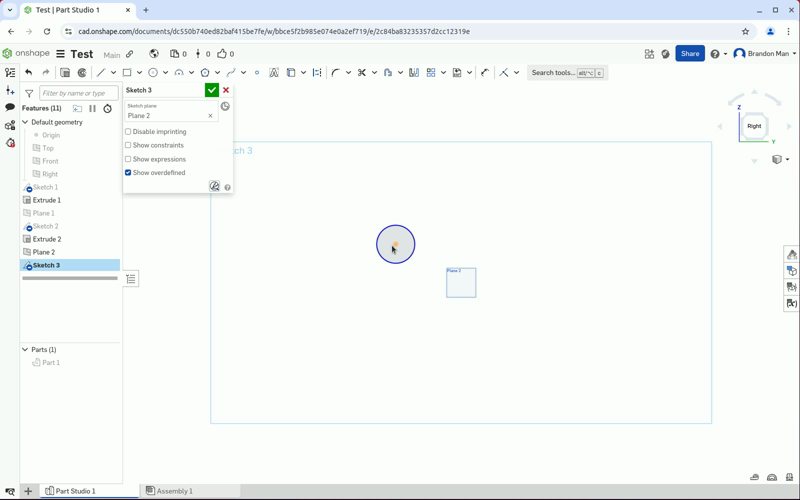
scroll(6)
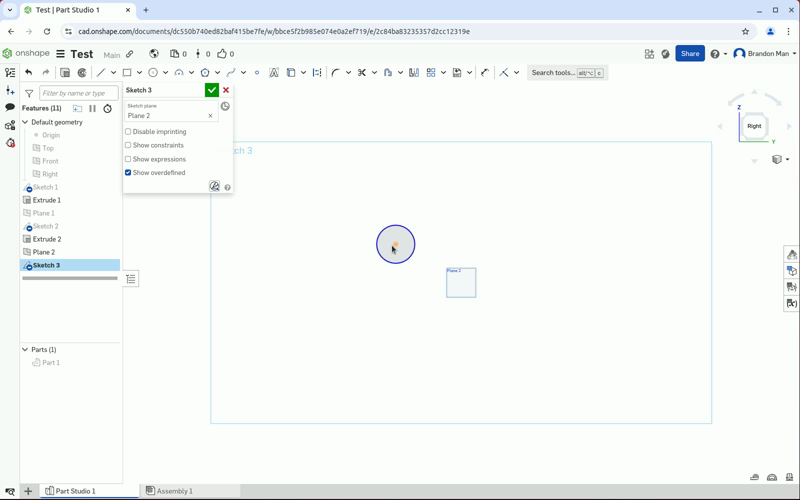
scroll(6)
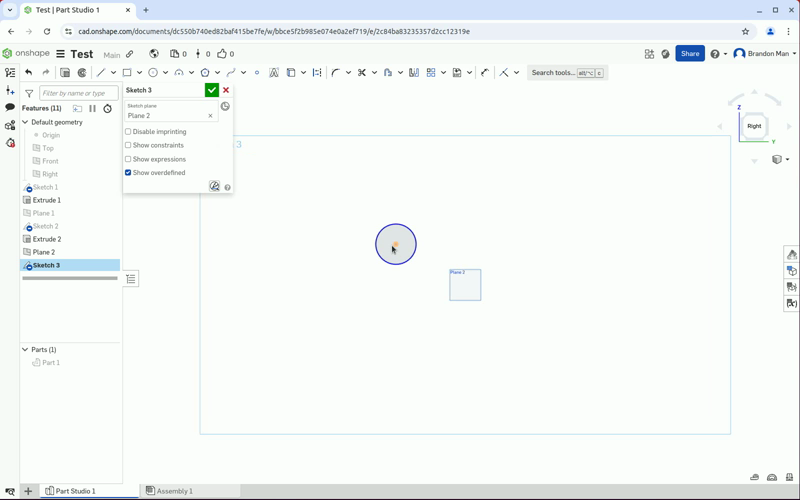
scroll(6)
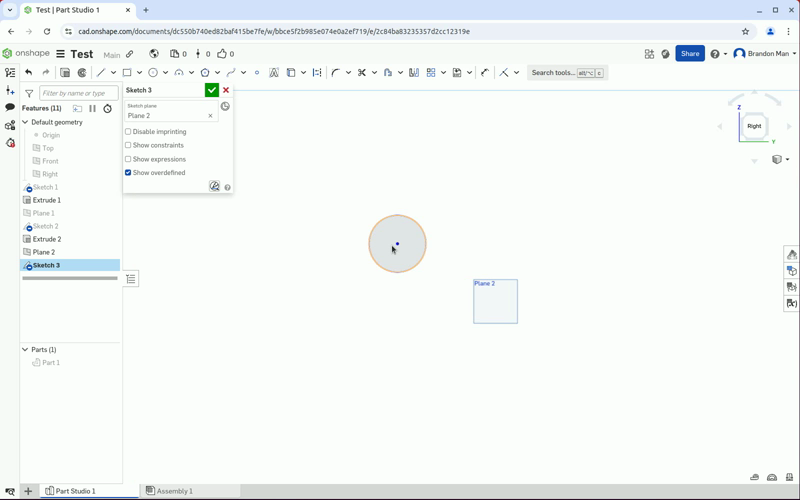
scroll(6)
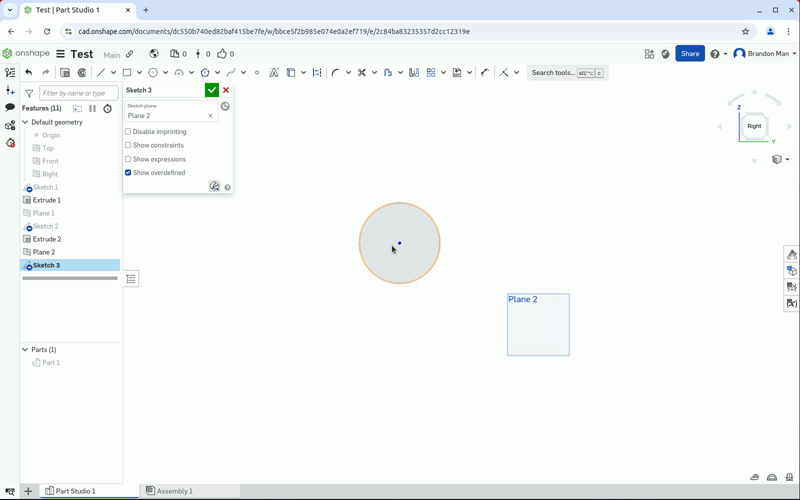
scroll(6)
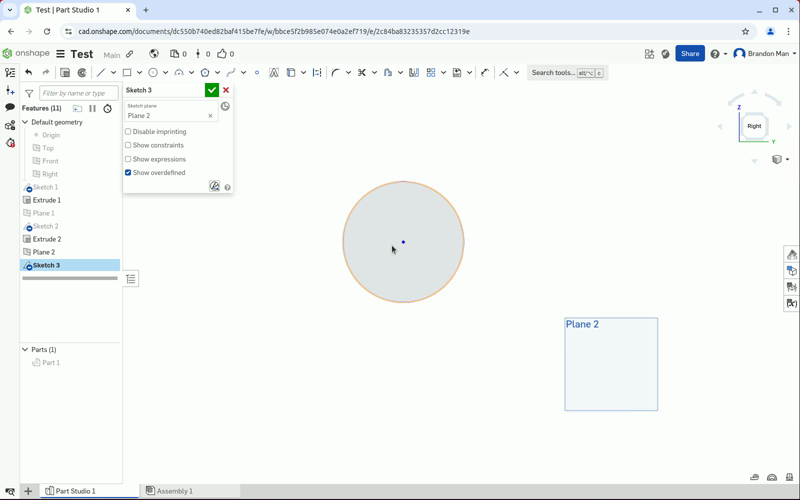
scroll(6)
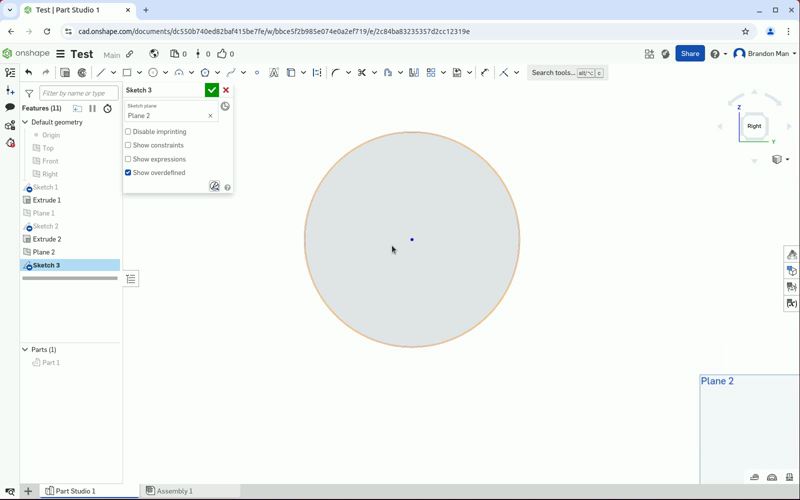
scroll(6)
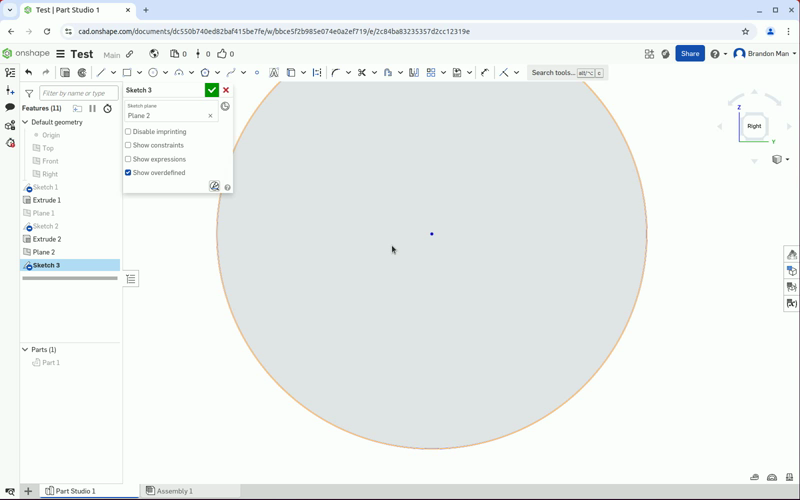
click(392, 245)
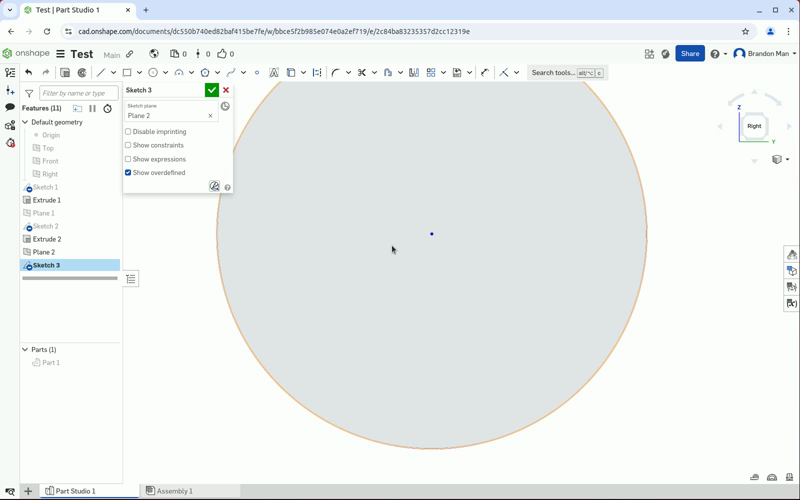
scroll(-6)
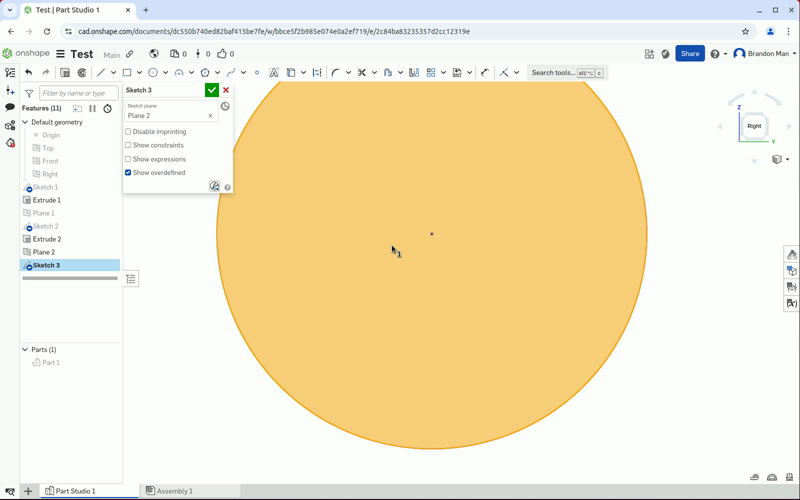
scroll(-6)
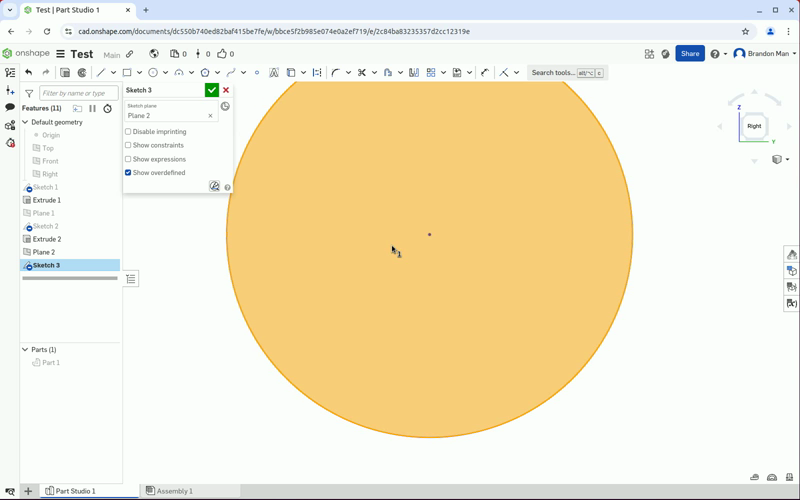
scroll(-6)
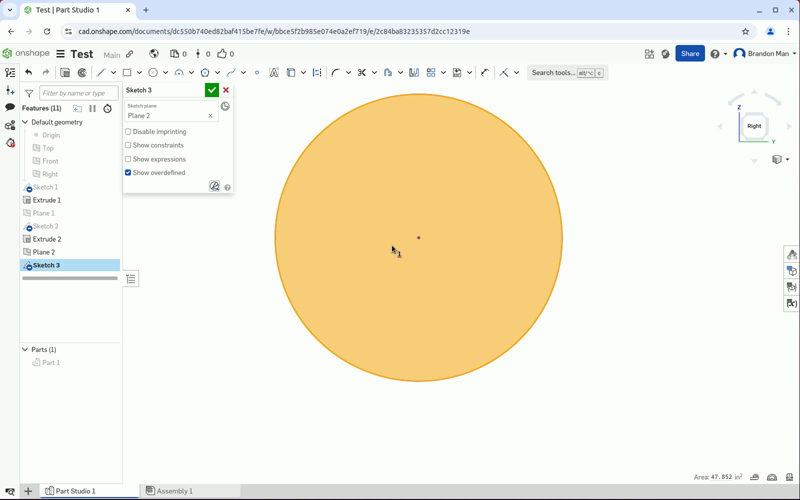
scroll(-6)
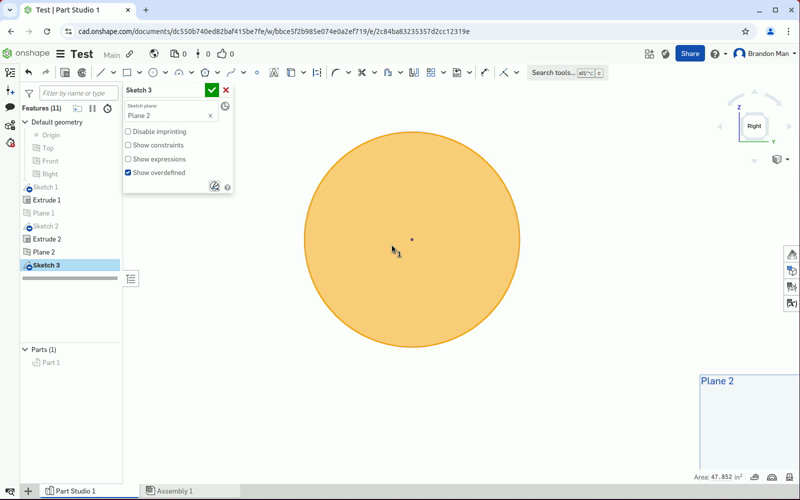
scroll(-6)
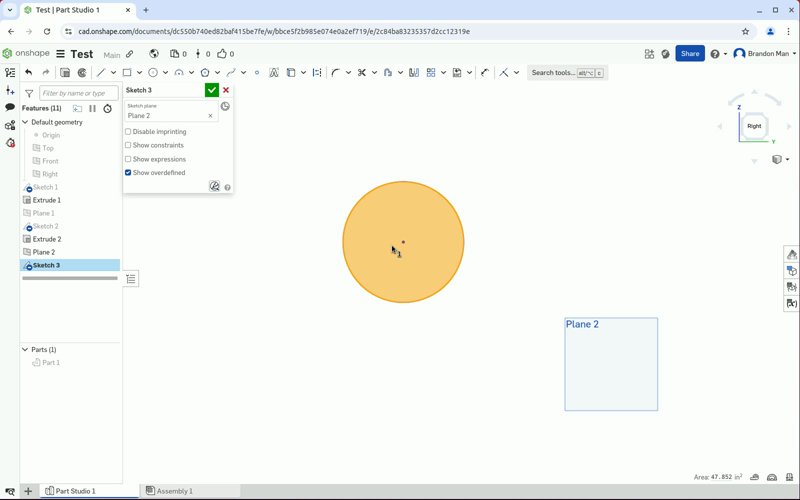
scroll(-6)
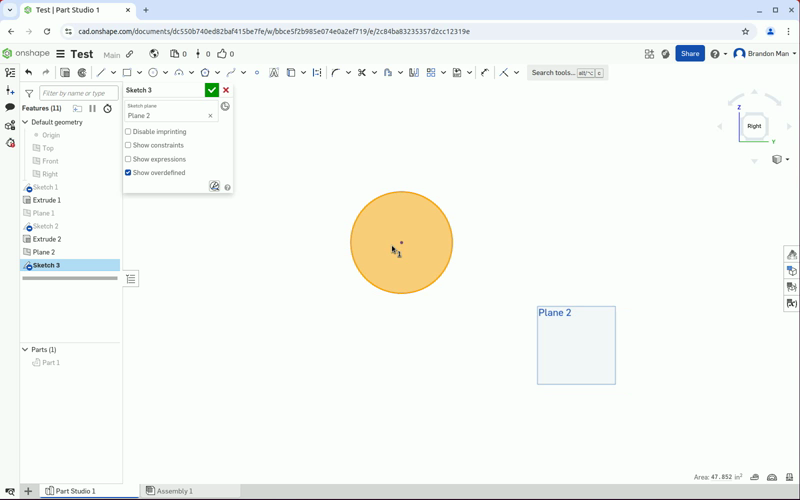
scroll(-6)
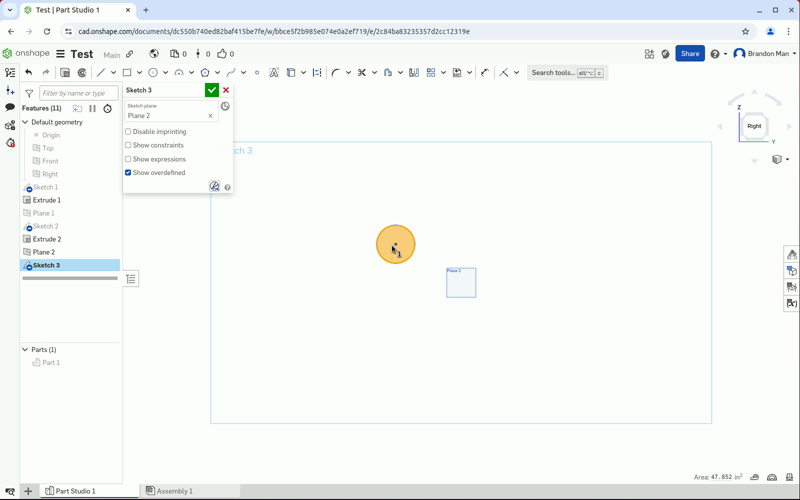
mouse_move(73, 352)
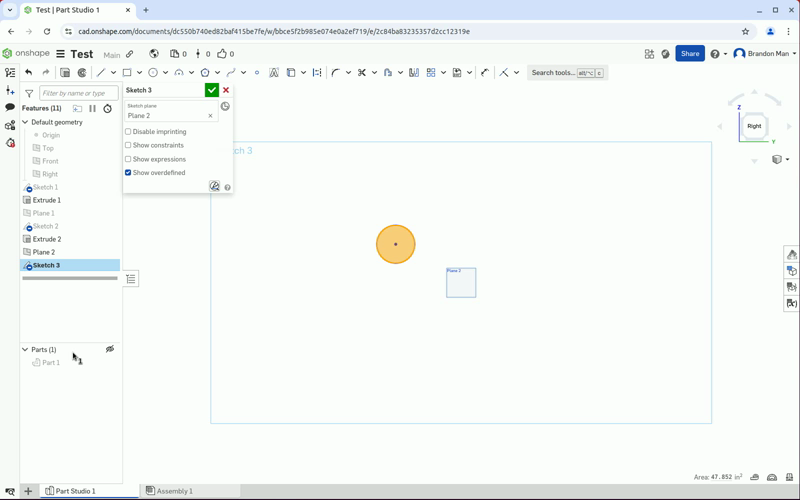
key(shift+y)
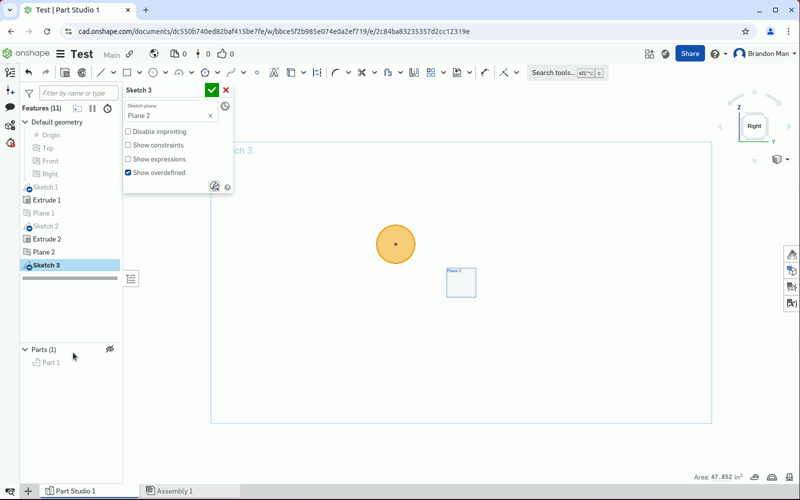
key(shift+e)
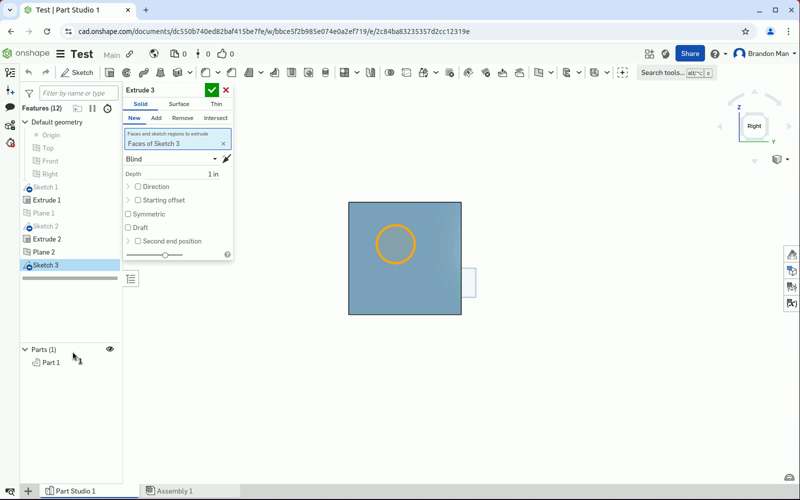
mouse_move(143, 106)
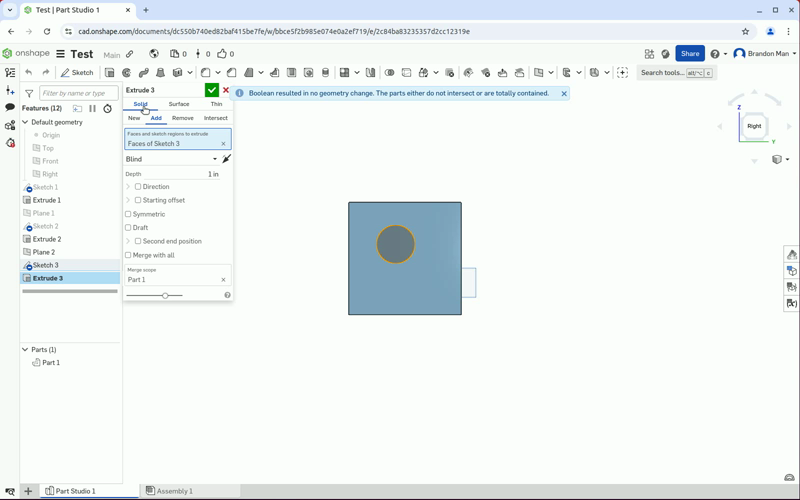
click(143, 106)
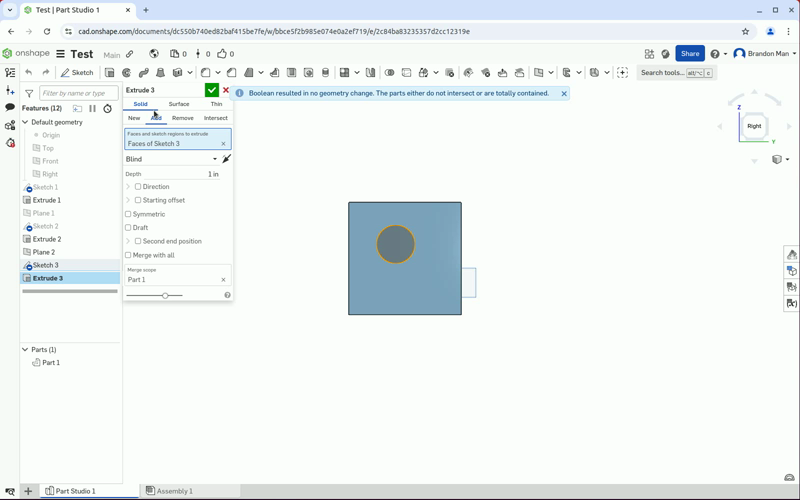
mouse_move(186, 120)
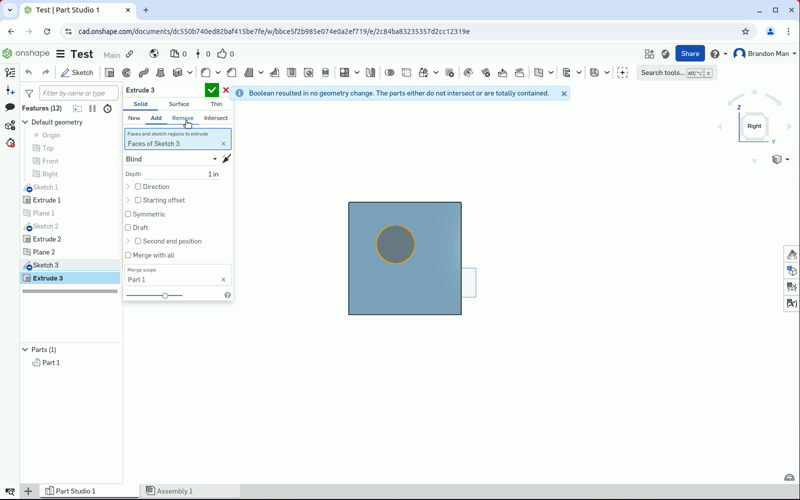
click(186, 120)
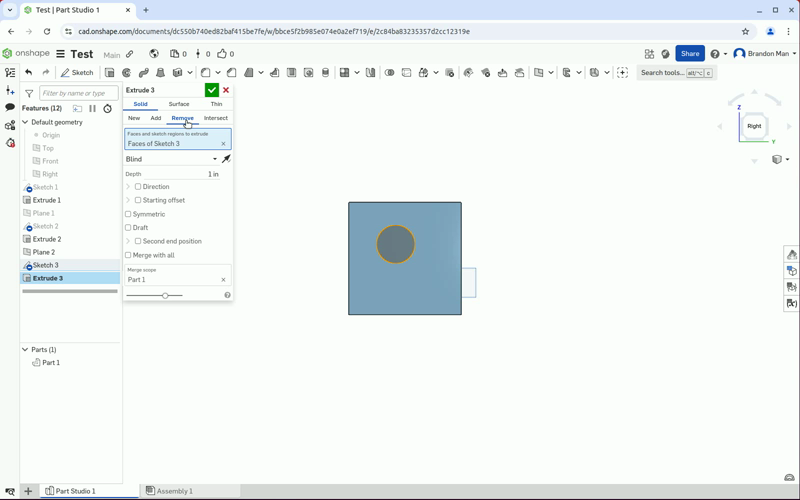
key(tab, 4)
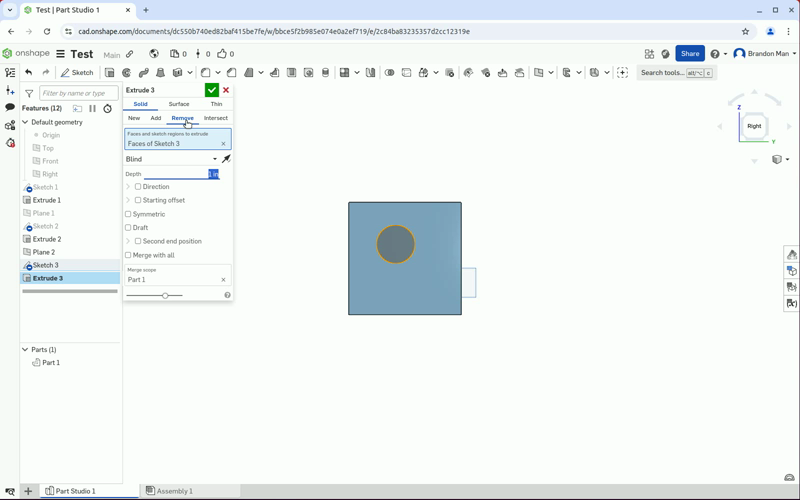
text(7.703)
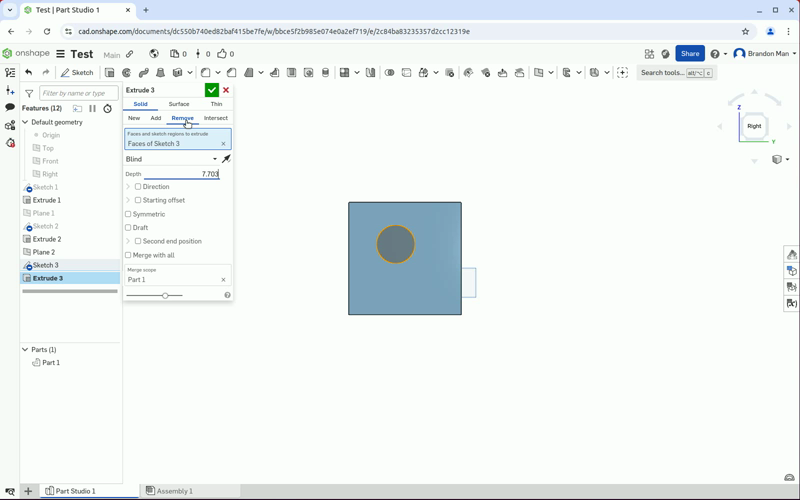
key(tab, 6)
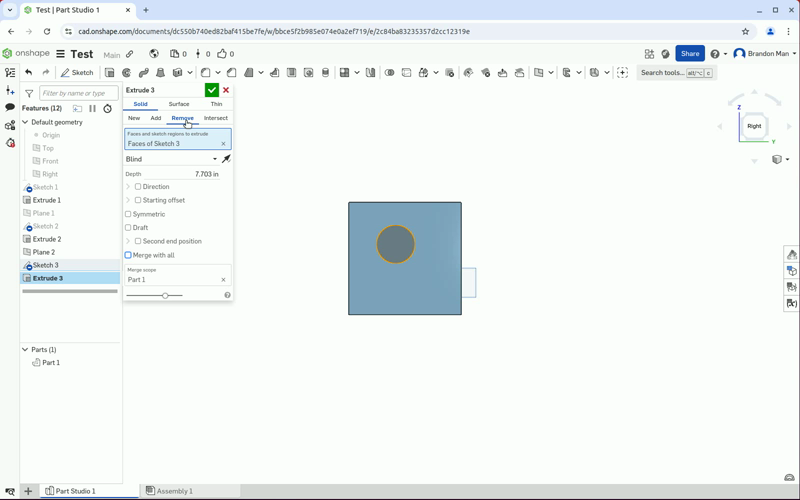
key(space)
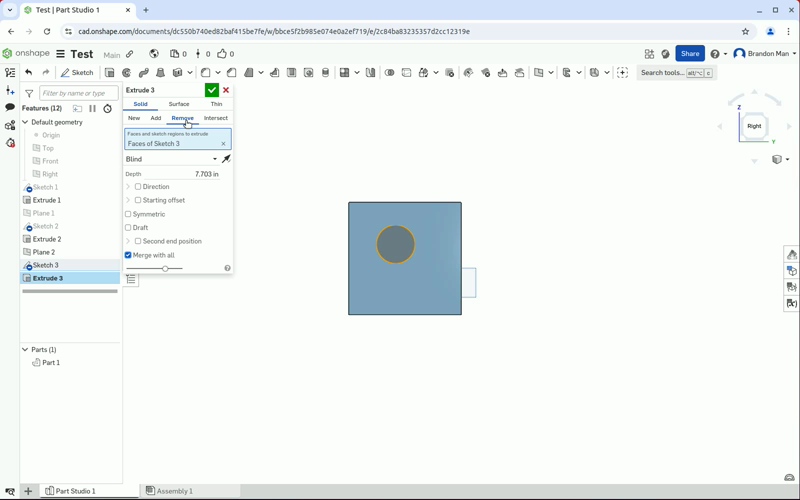
key(enter)
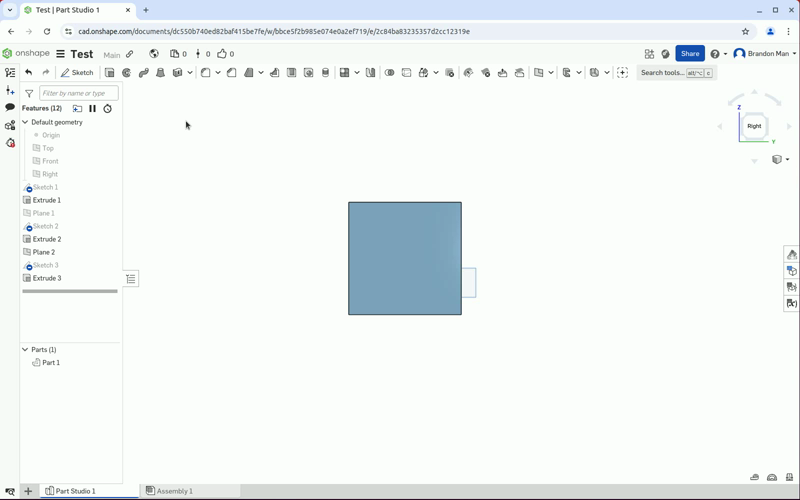
key(shift+h)
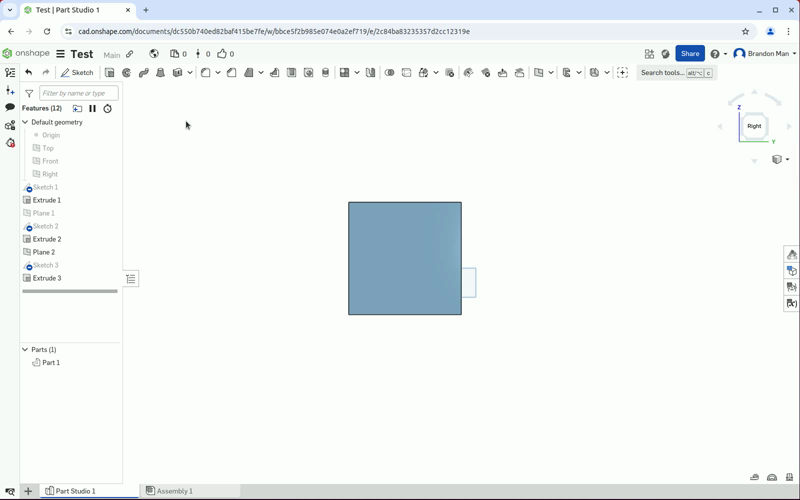
key(shift+h)
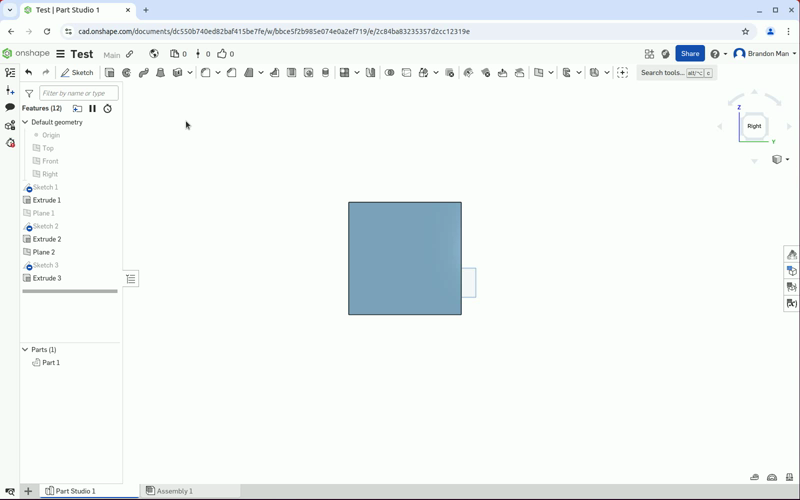
mouse_move(73, 189)
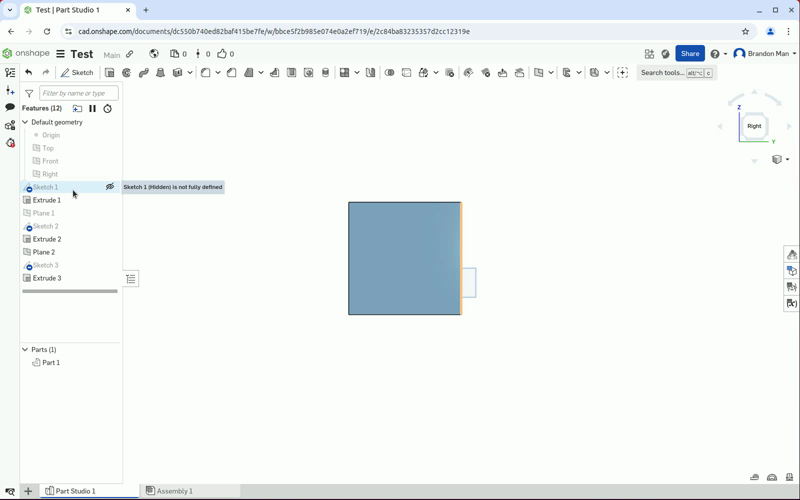
click(73, 189)
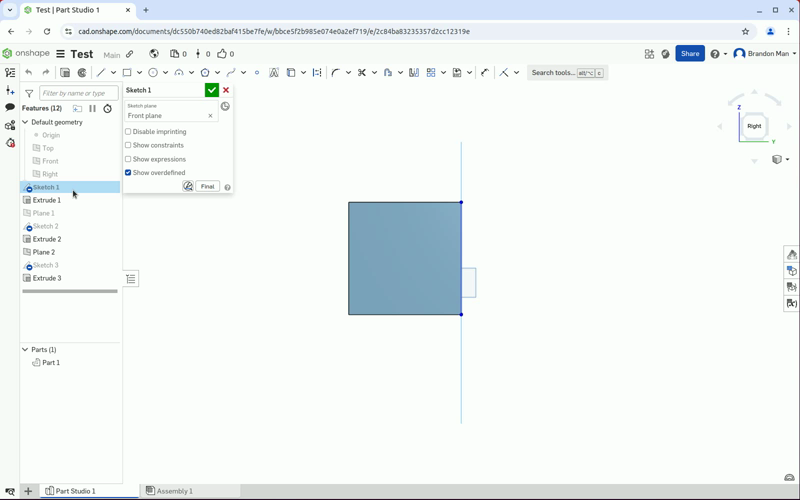
mouse_move(229, 92)
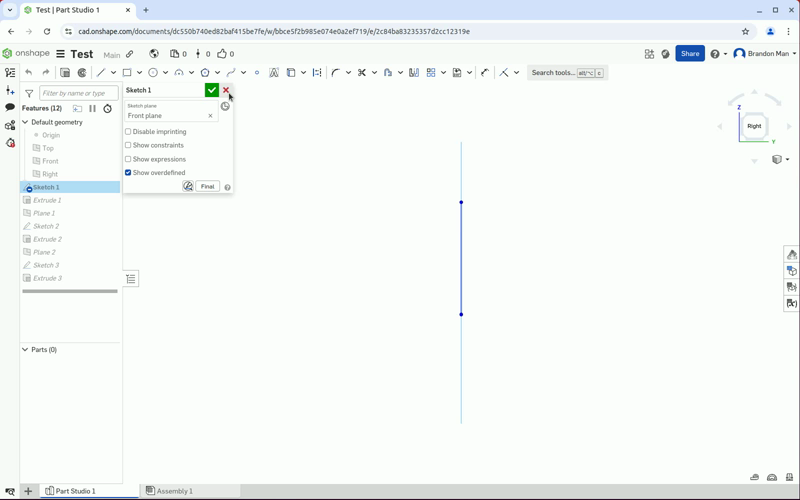
click(229, 92)
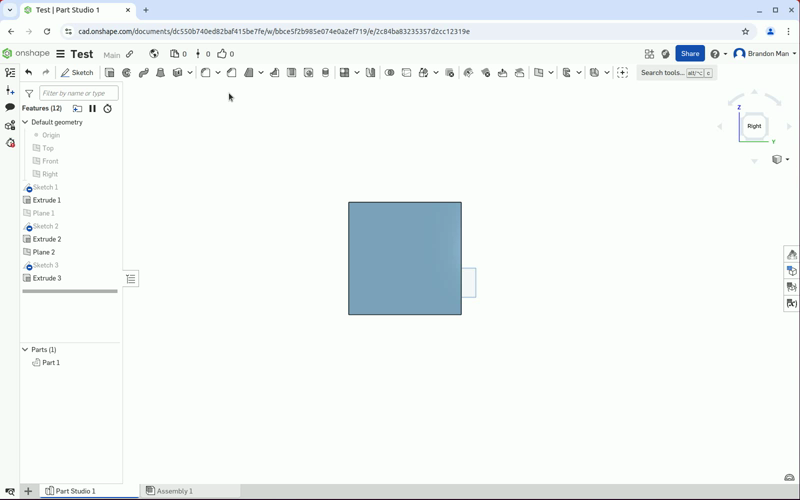
mouse_move(73, 352)
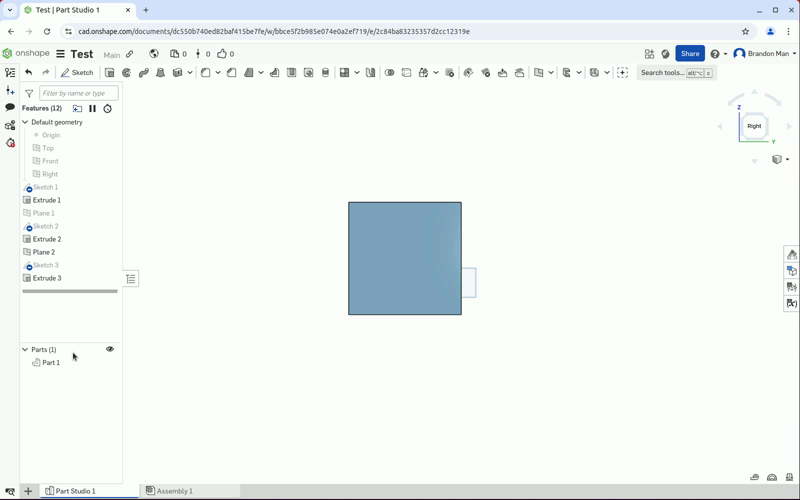
key(y)
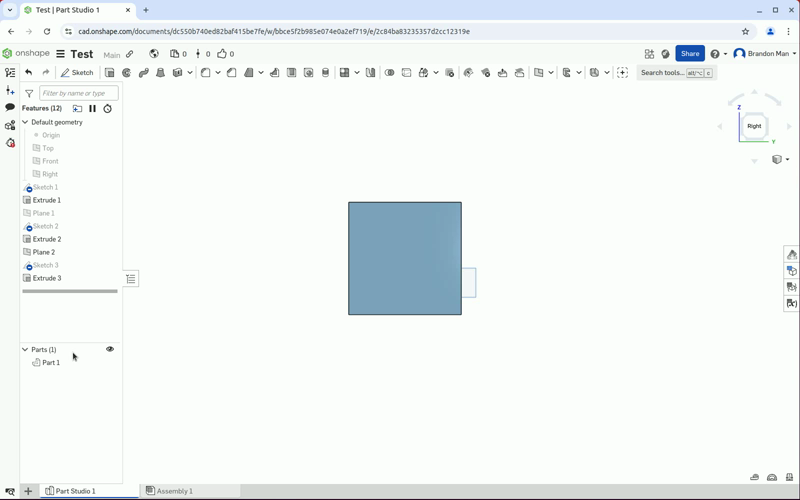
key(shift+p)
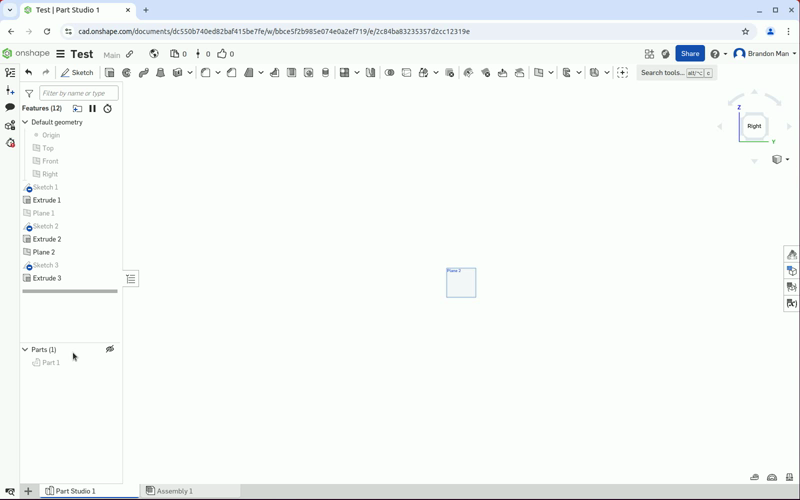
key(space)
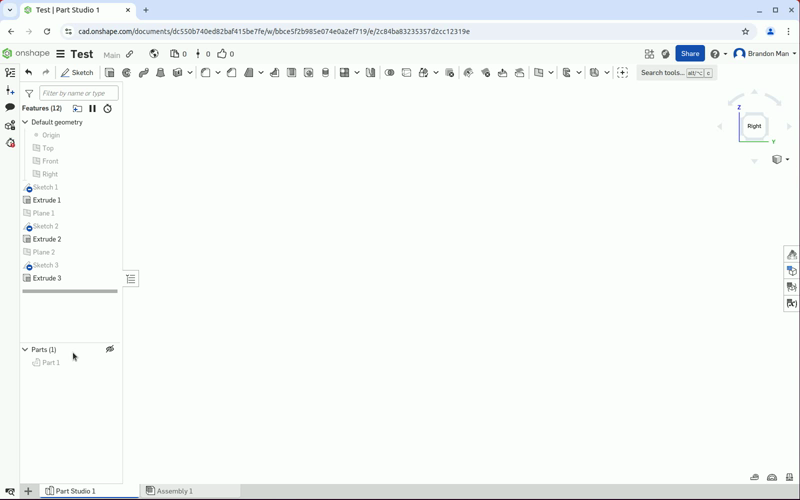
key_down(shift)
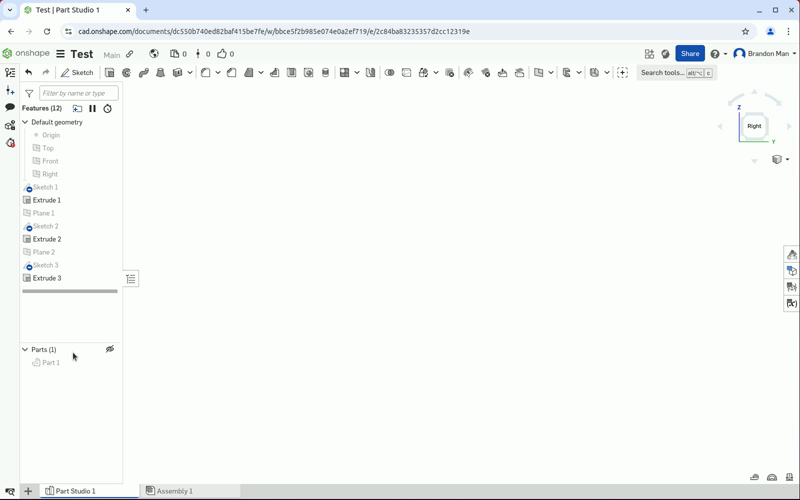
key(right)
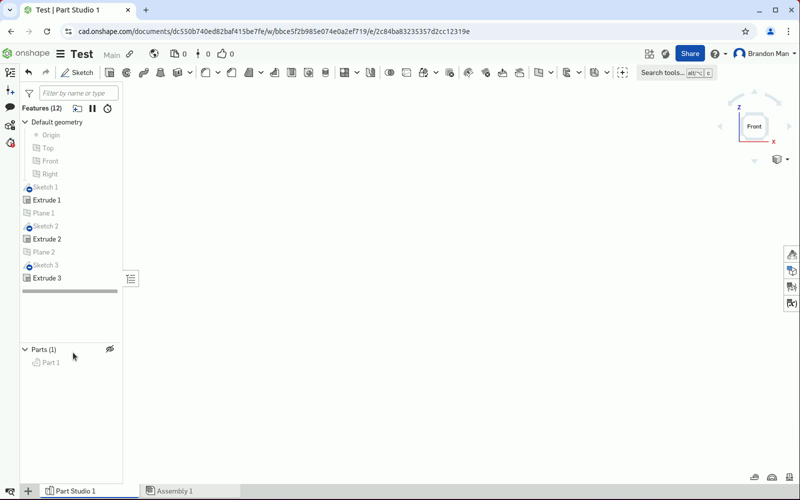
key_up(shift)
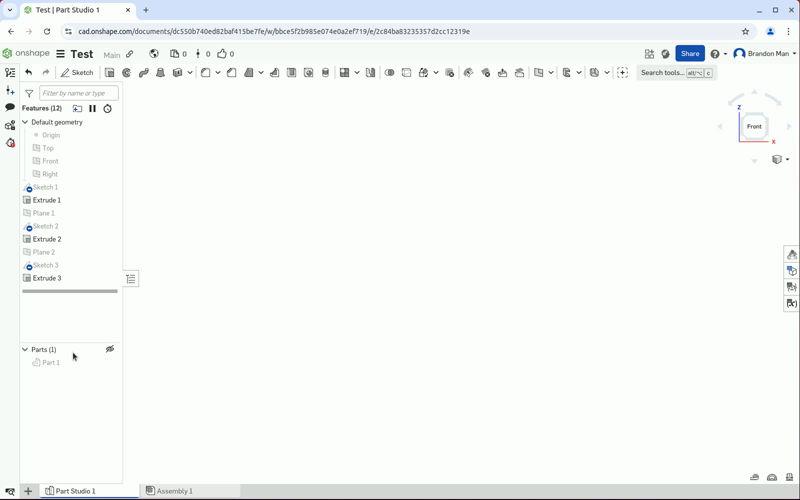
mouse_move(73, 352)
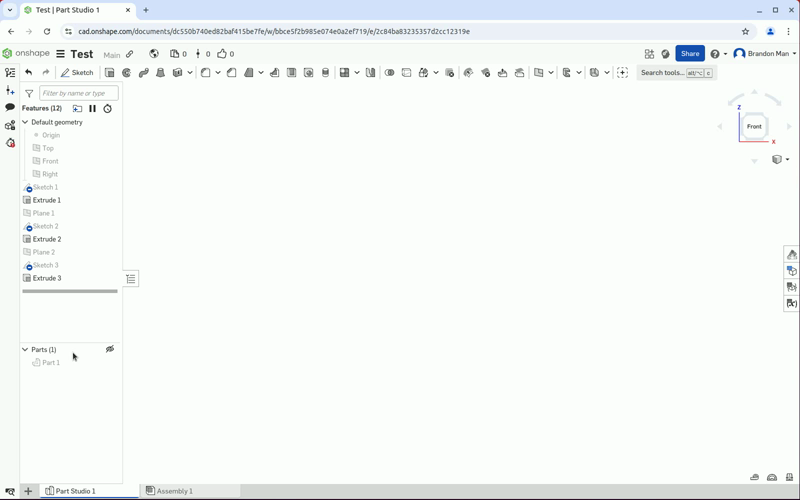
key(shift+y)
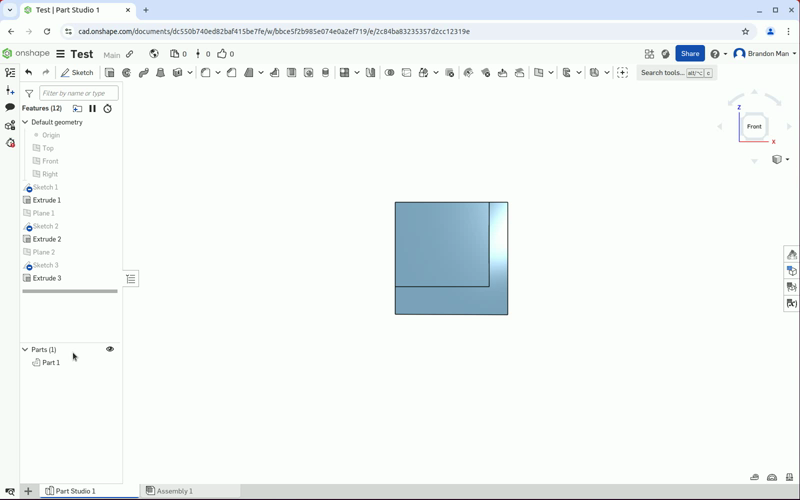
mouse_move(541, 75)
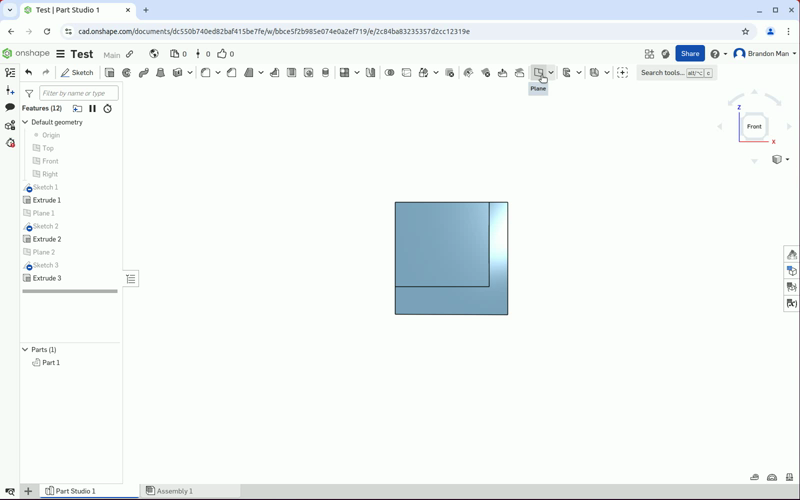
click(541, 75)
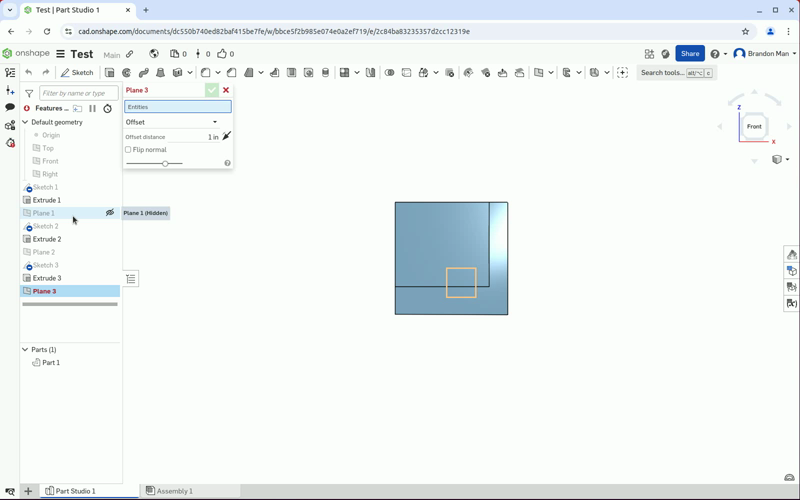
scroll(3)
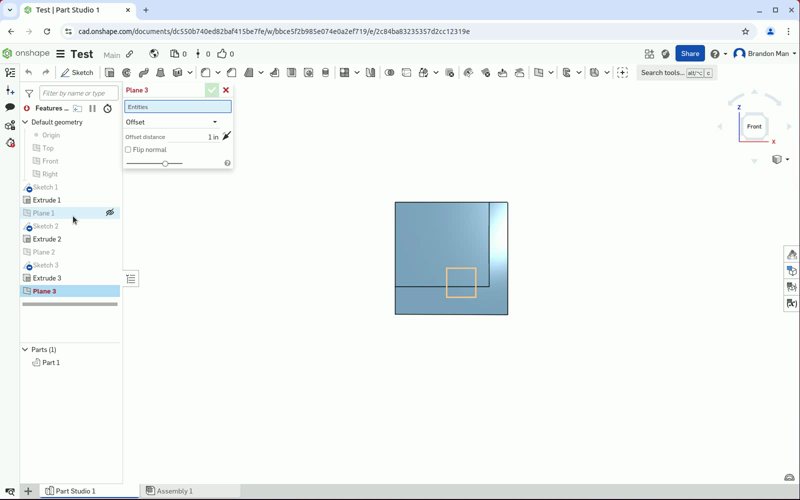
mouse_move(73, 163)
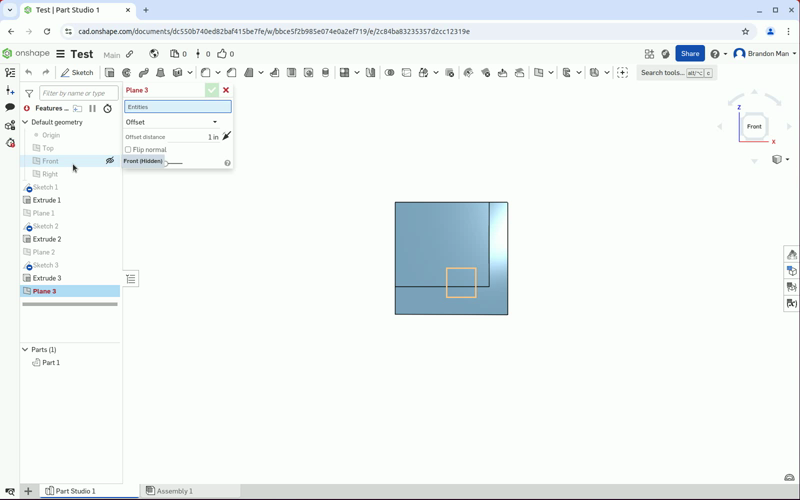
click(73, 163)
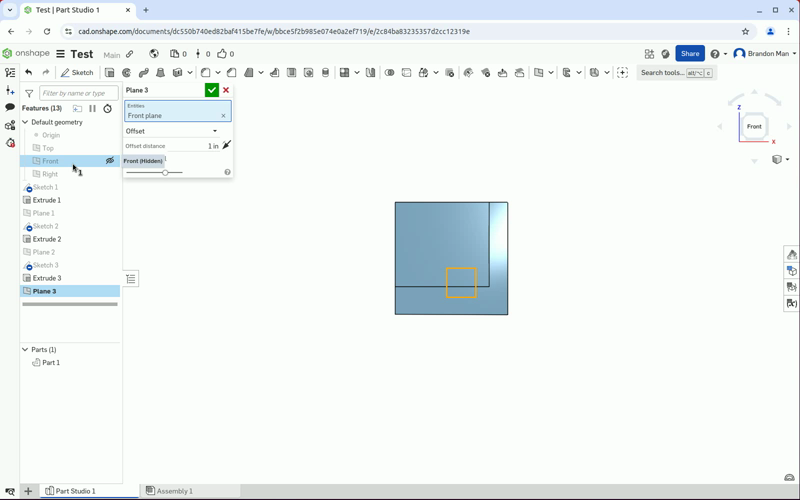
key(tab, 2)
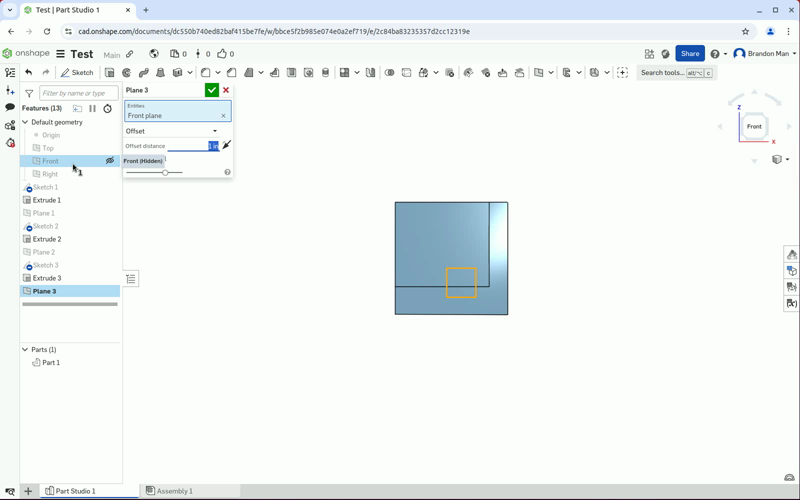
text(3.851)
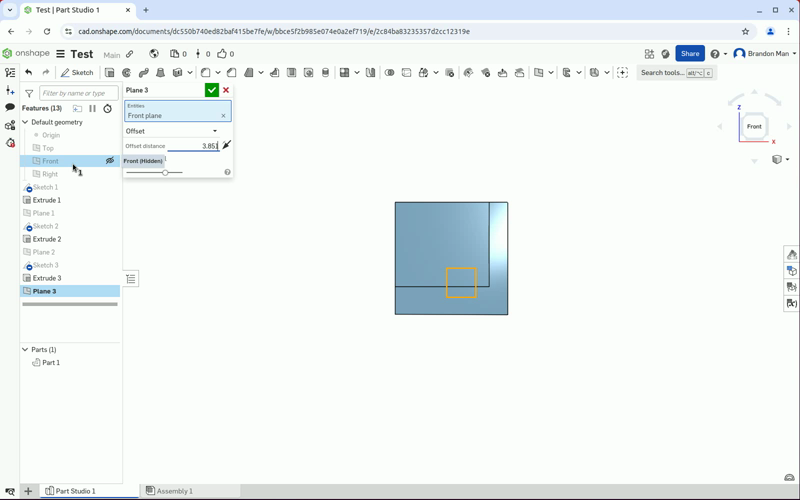
key(enter, 2)
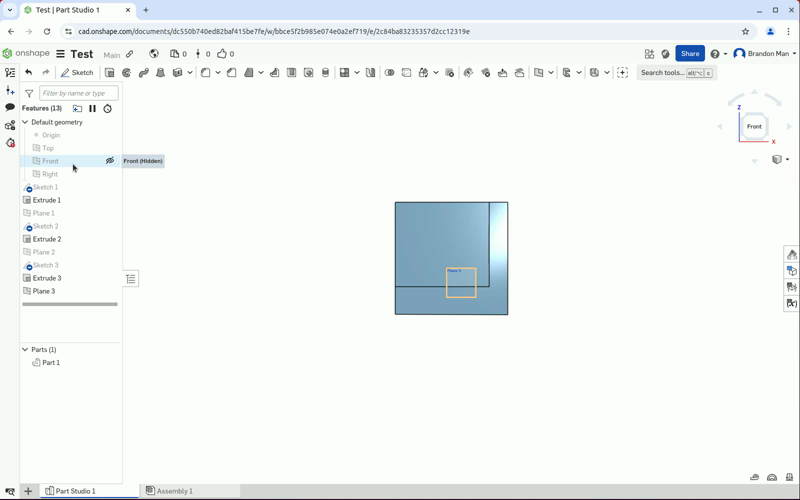
key(shift+s)
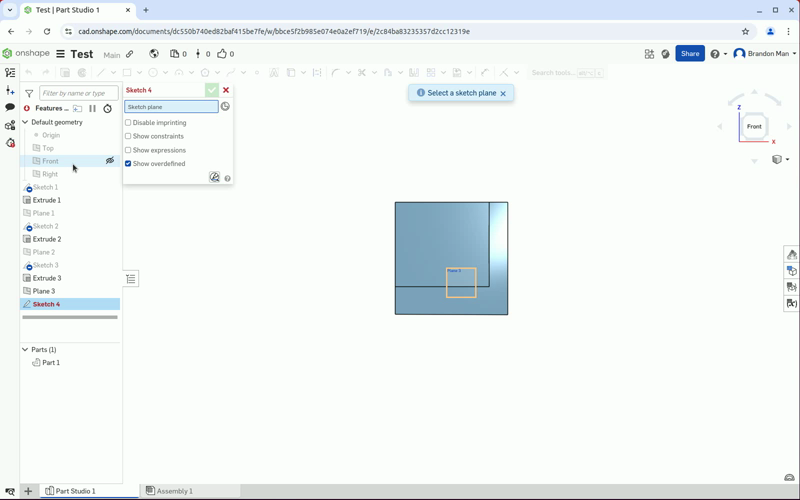
mouse_move(73, 293)
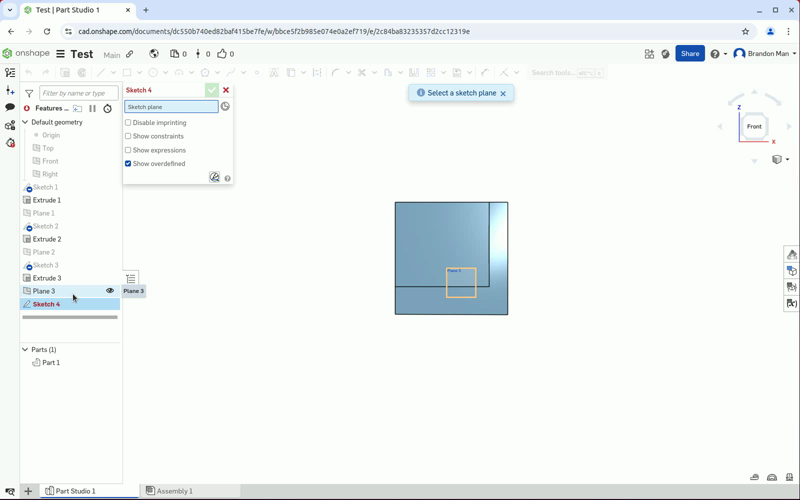
click(73, 293)
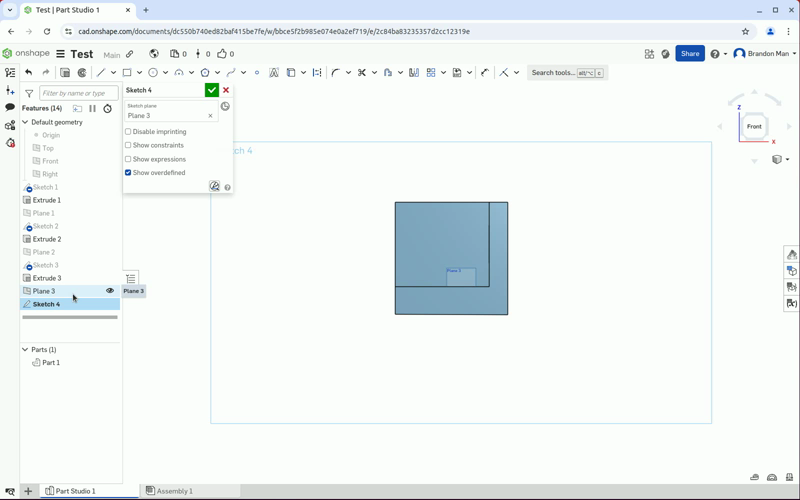
mouse_move(73, 352)
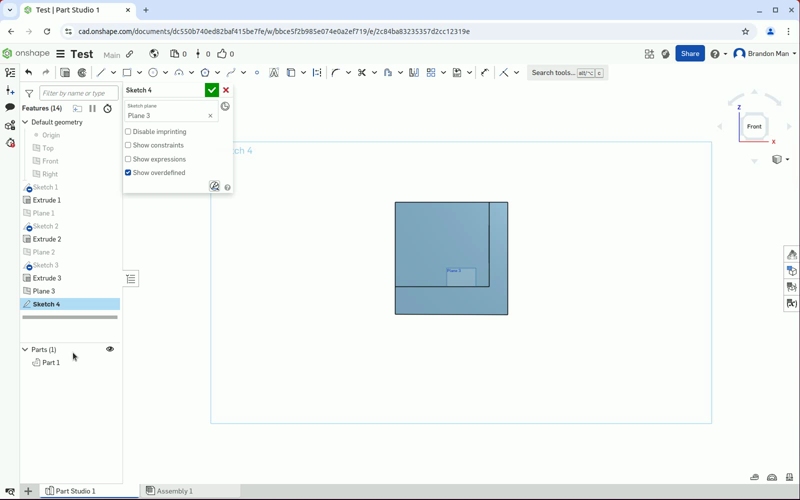
key(y)
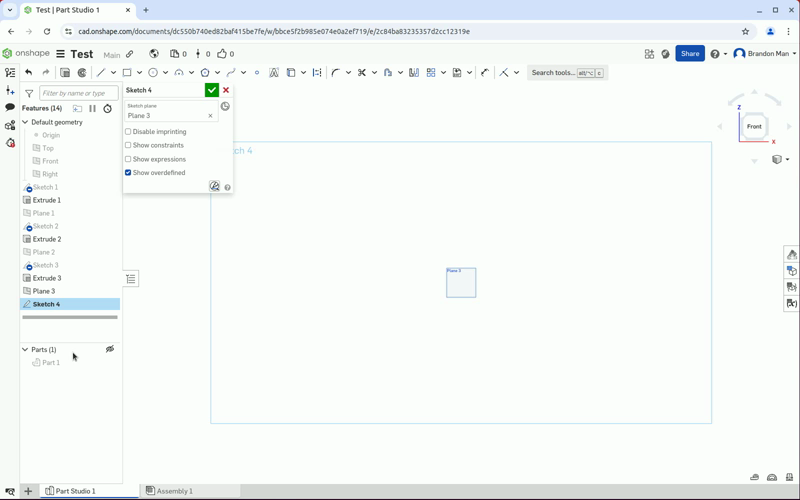
key(c)
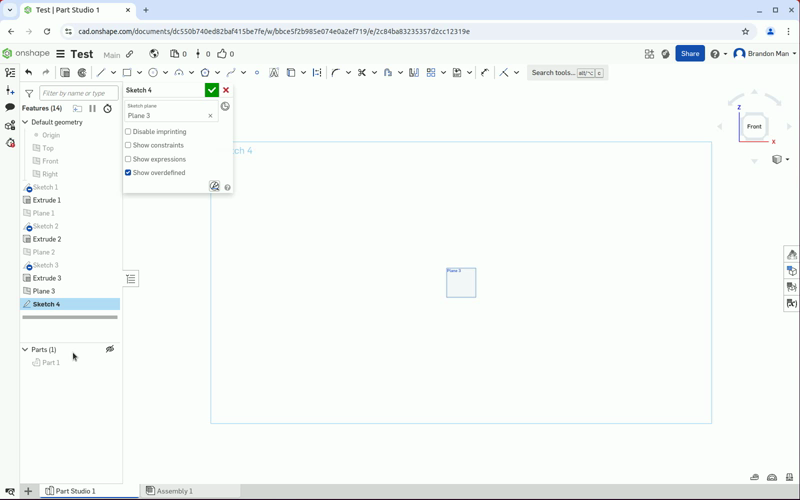
key_down(shift)
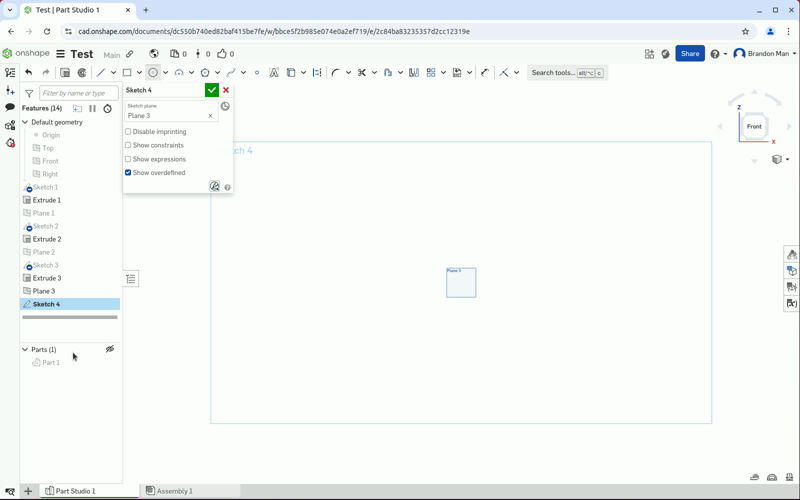
mouse_move(442, 244)
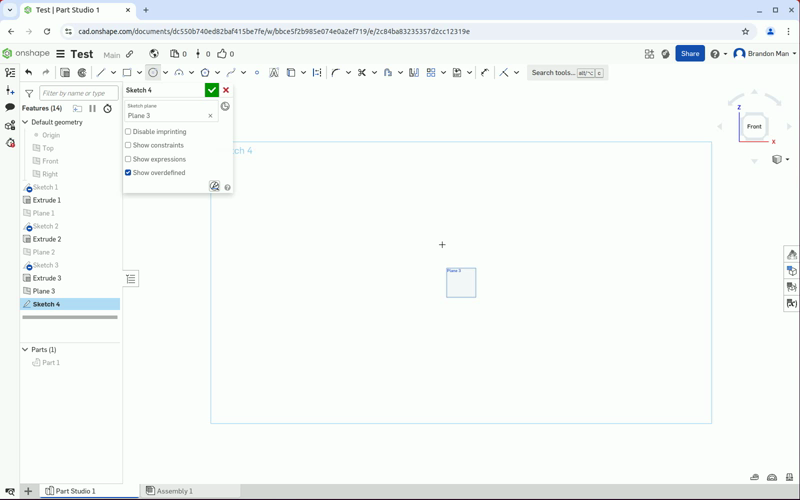
click(442, 244)
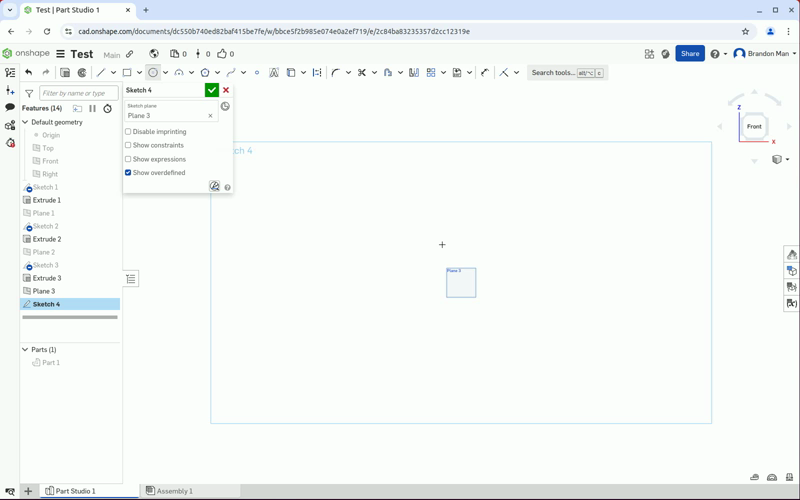
key_up(shift)
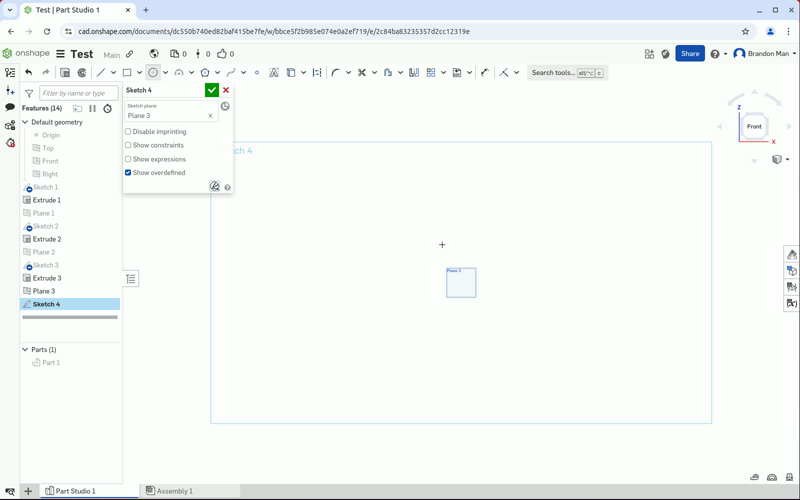
mouse_move(461, 244)
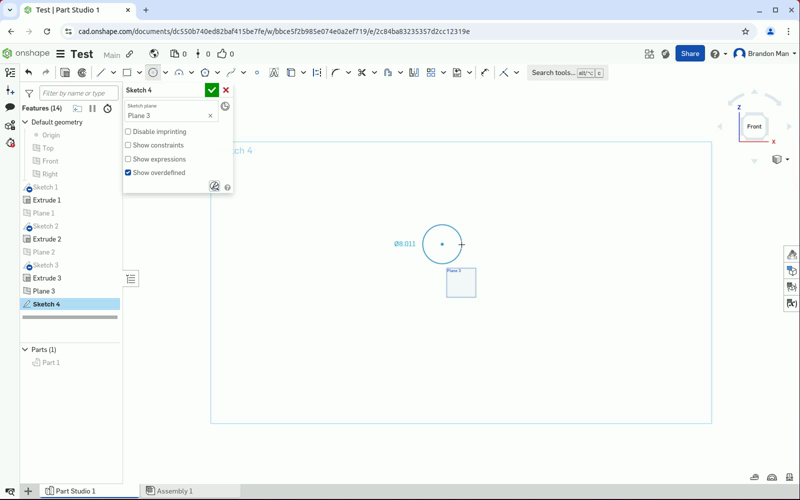
click(461, 244)
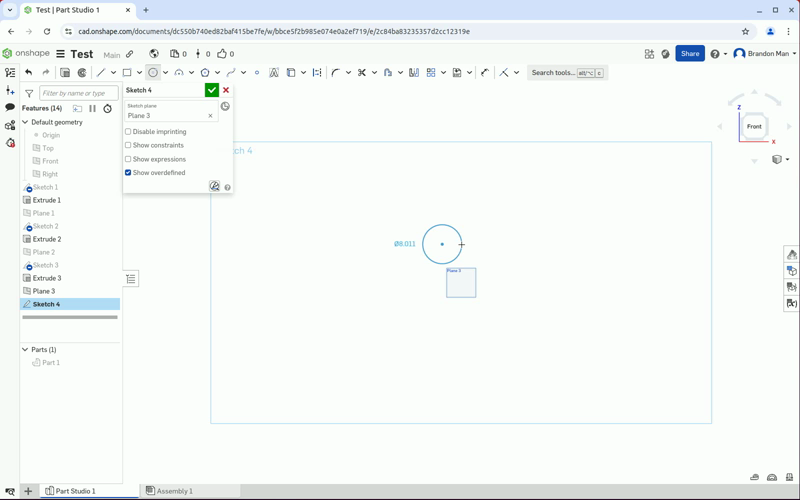
key(esc)
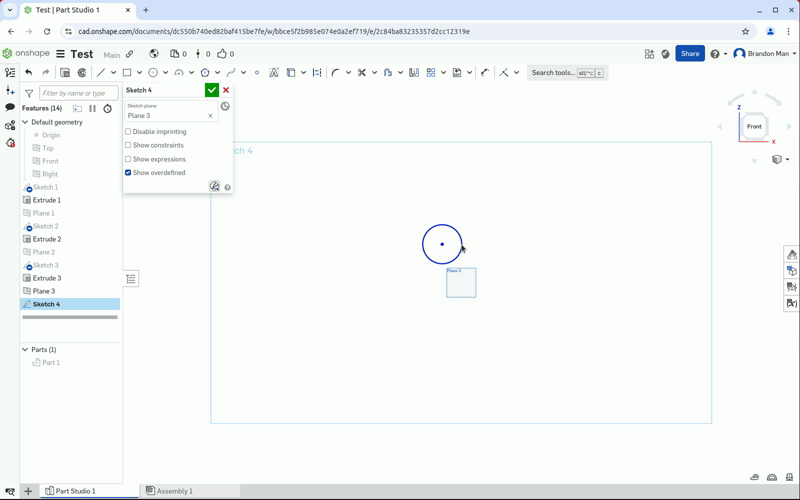
mouse_move(435, 248)
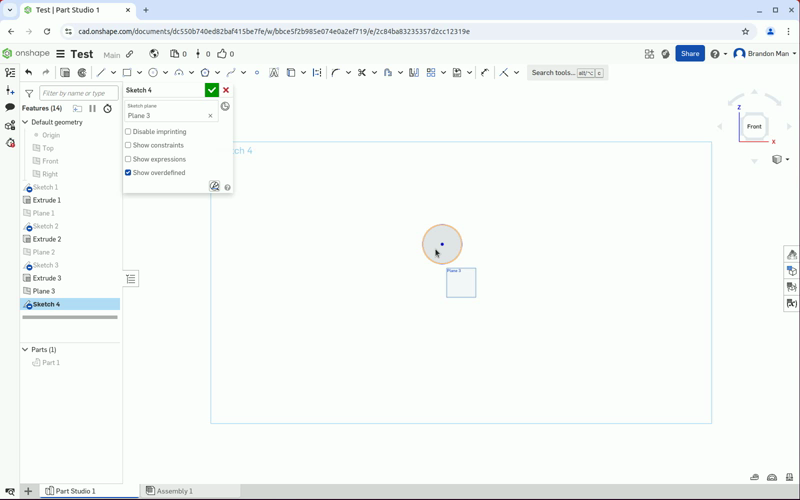
scroll(6)
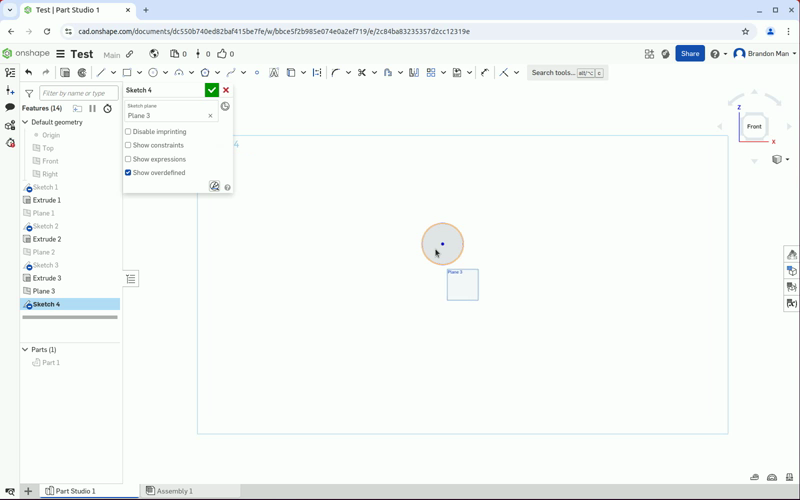
scroll(6)
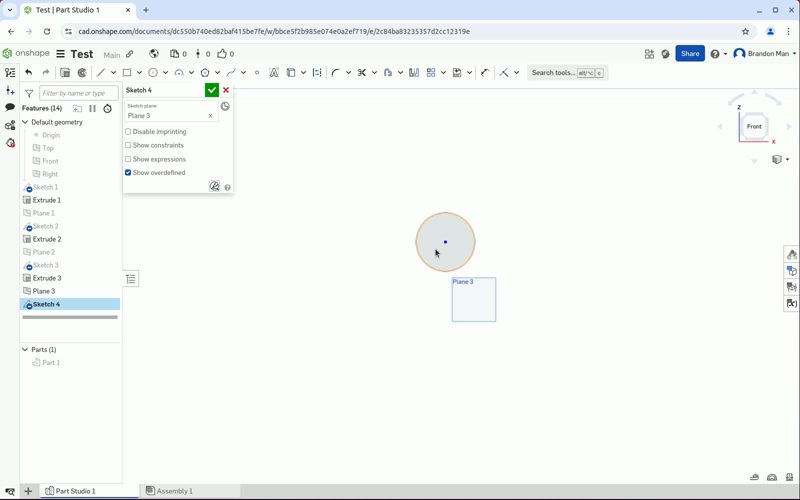
scroll(6)
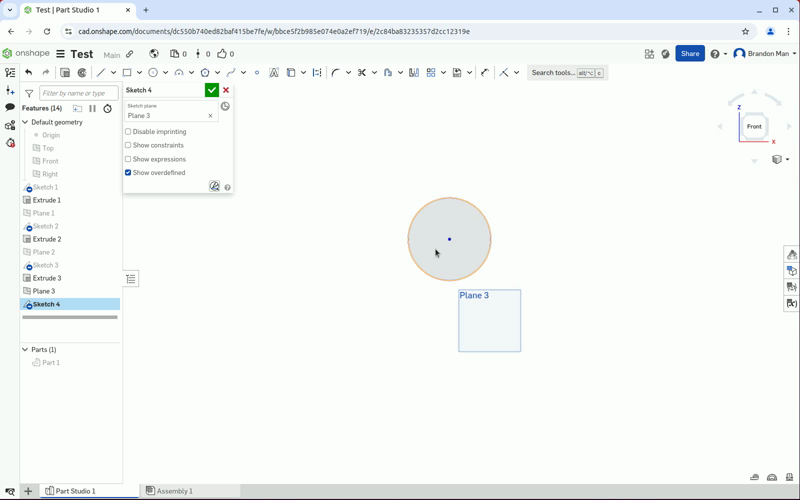
scroll(6)
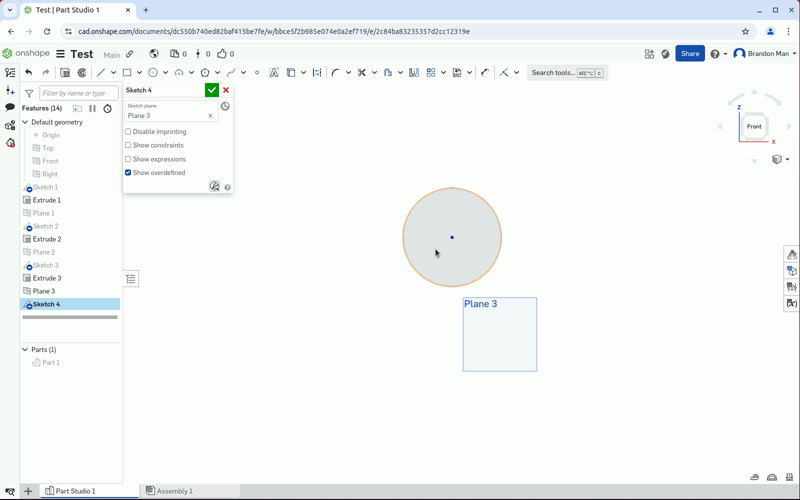
scroll(6)
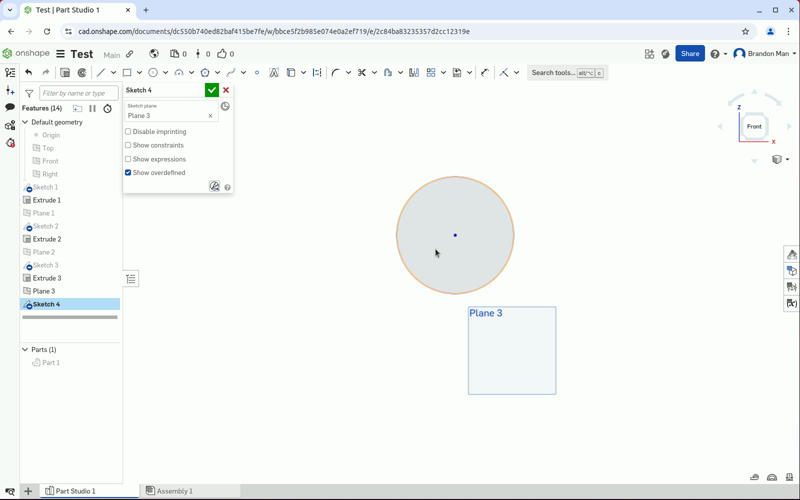
scroll(6)
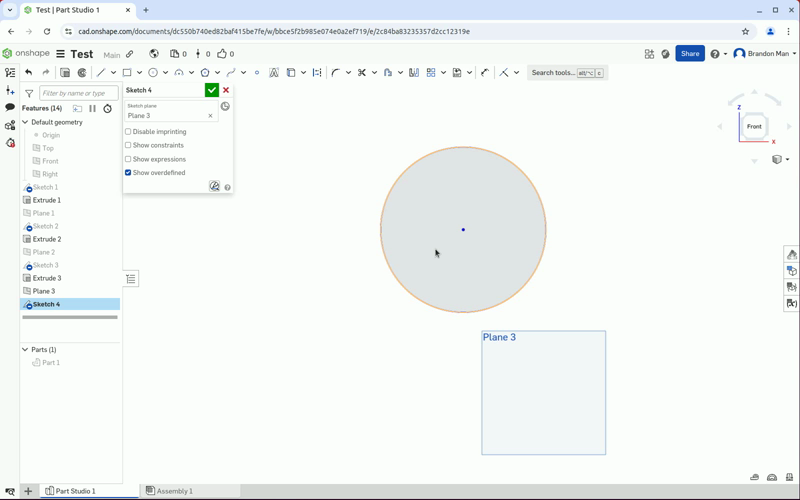
scroll(6)
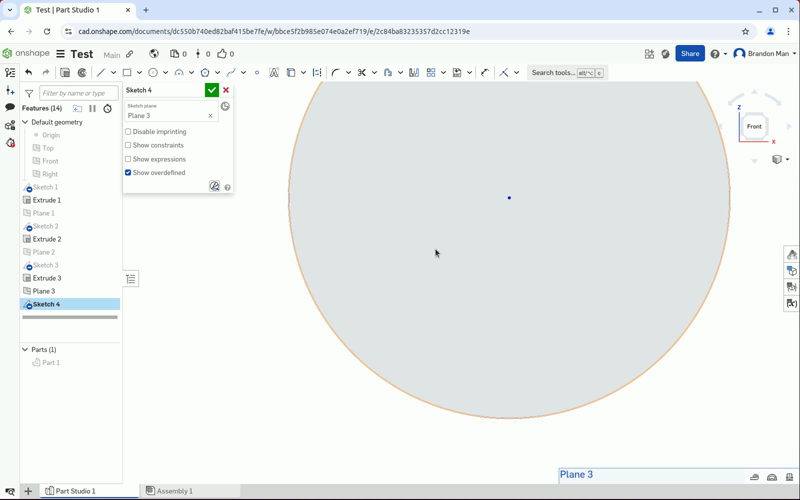
click(435, 248)
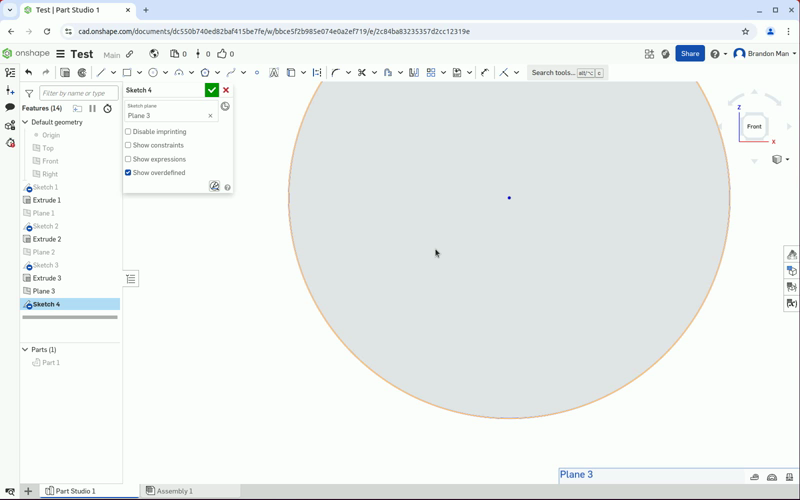
scroll(-6)
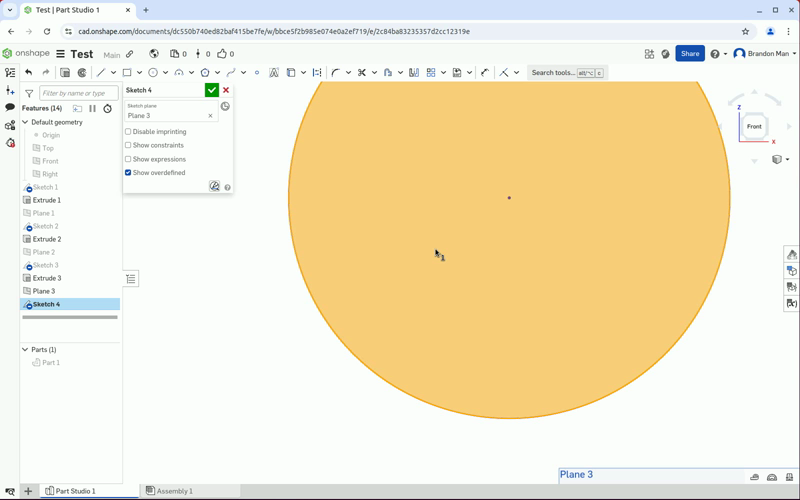
scroll(-6)
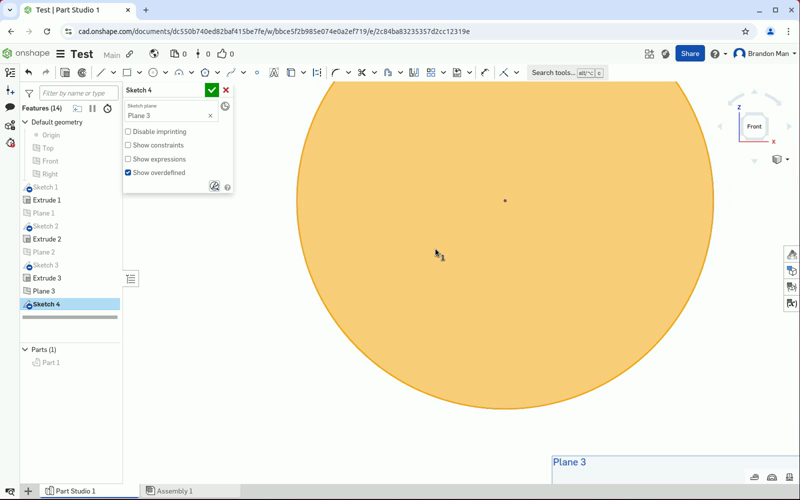
scroll(-6)
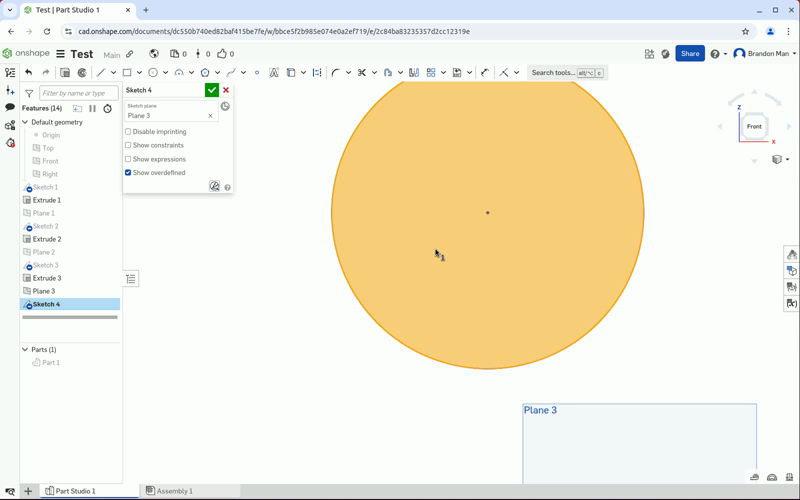
scroll(-6)
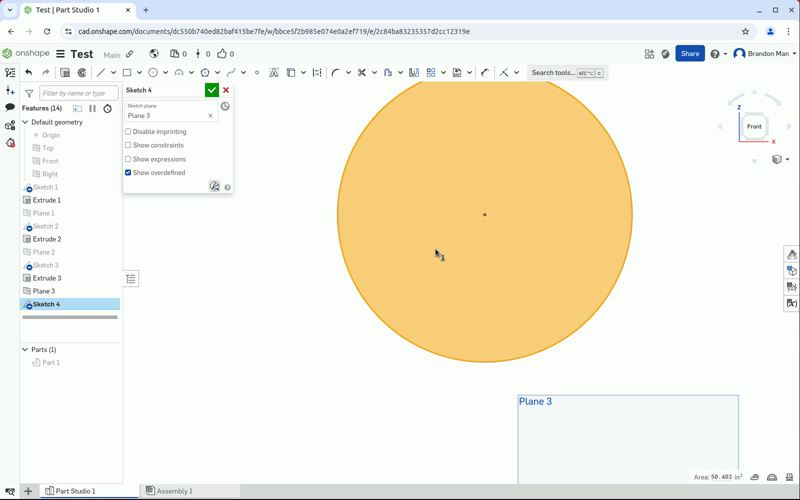
scroll(-6)
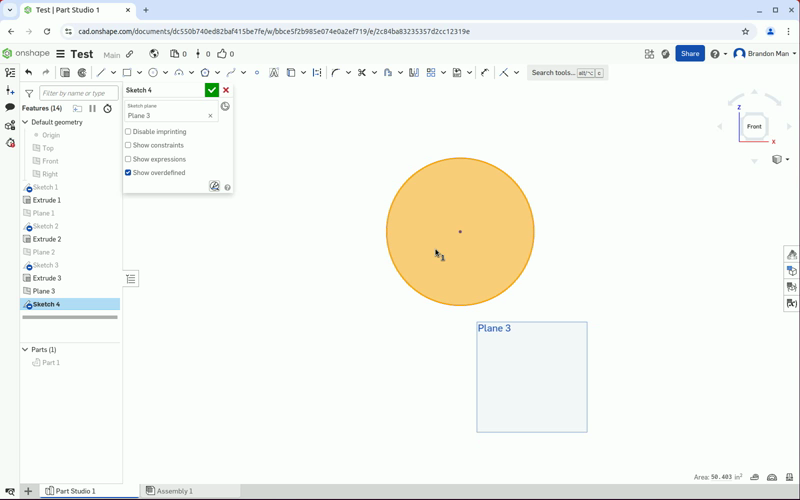
scroll(-6)
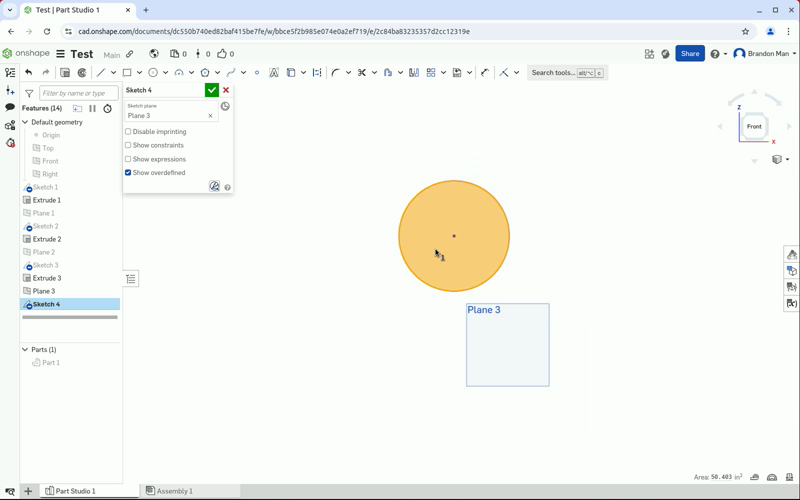
scroll(-6)
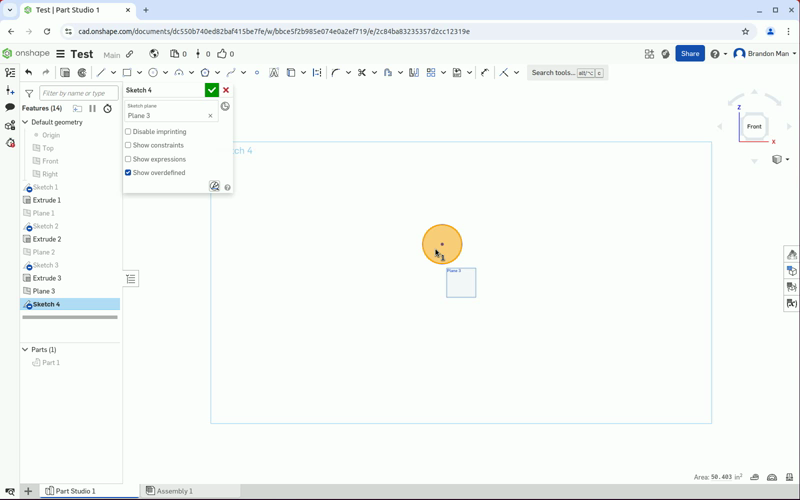
mouse_move(73, 352)
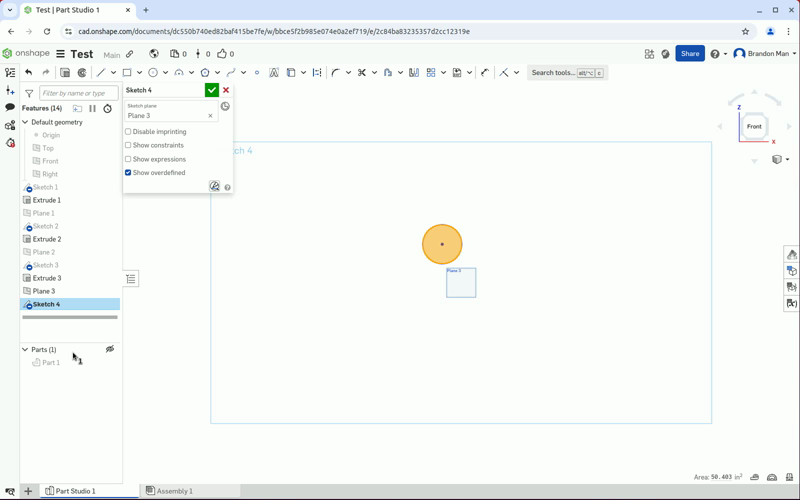
key(shift+y)
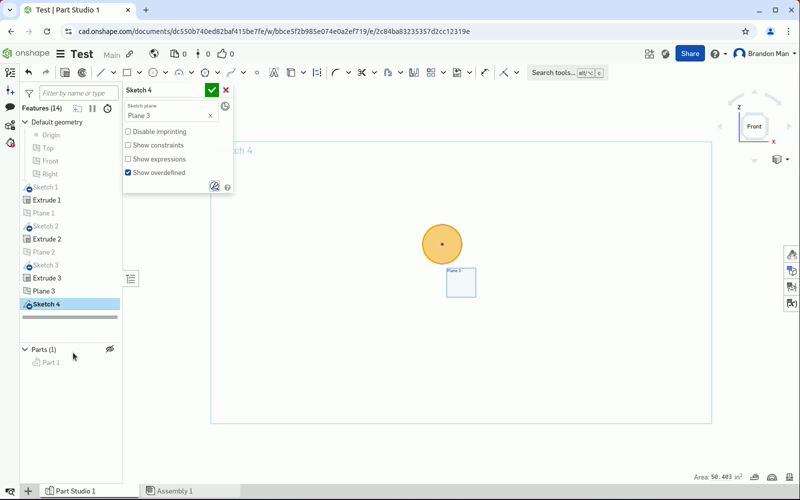
key(shift+e)
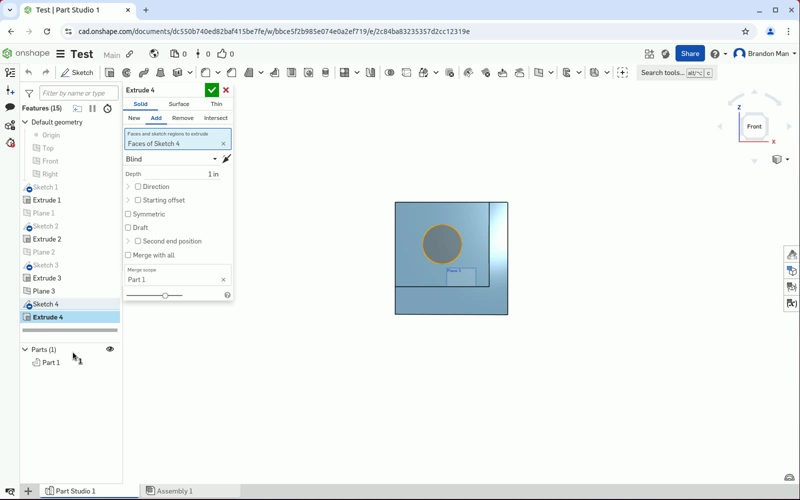
mouse_move(143, 106)
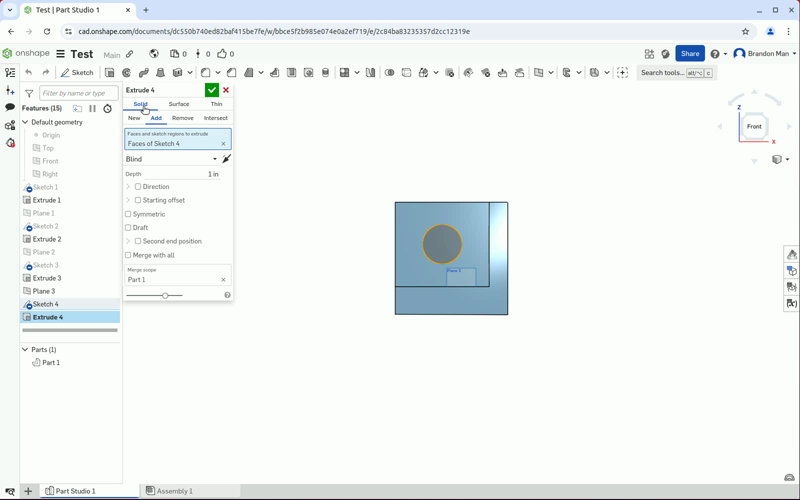
click(143, 106)
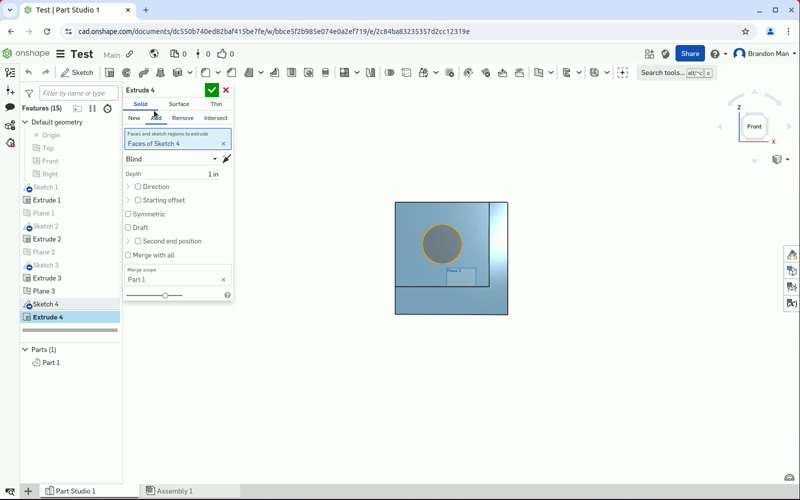
mouse_move(186, 120)
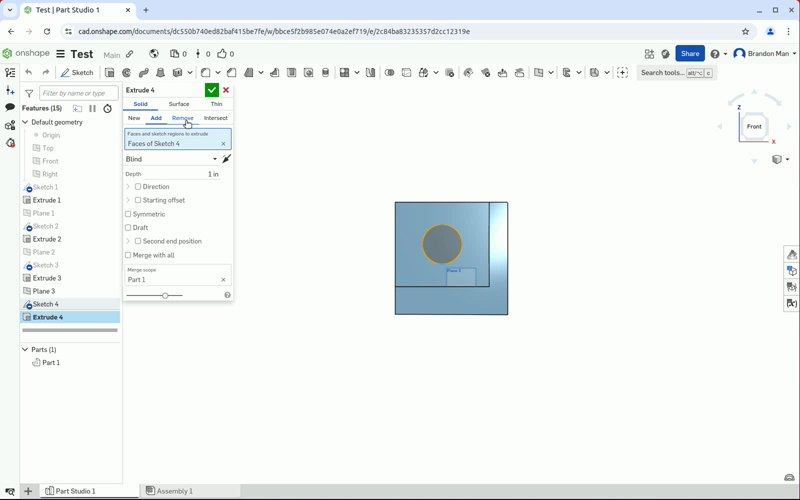
click(186, 120)
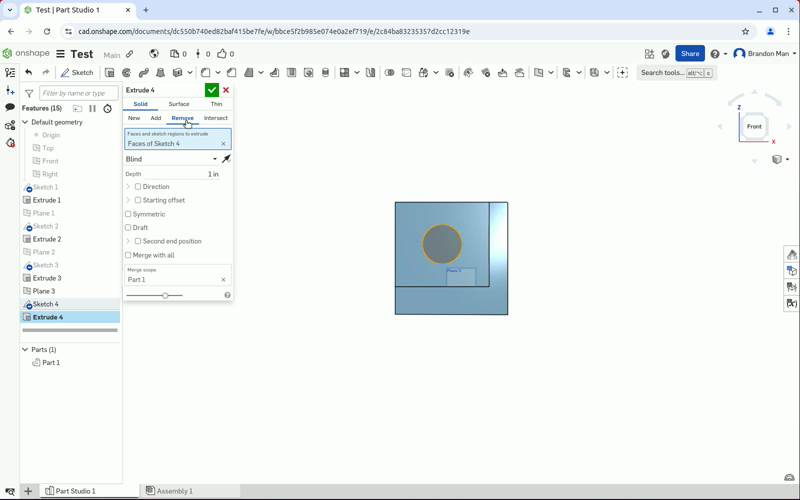
key(tab, 4)
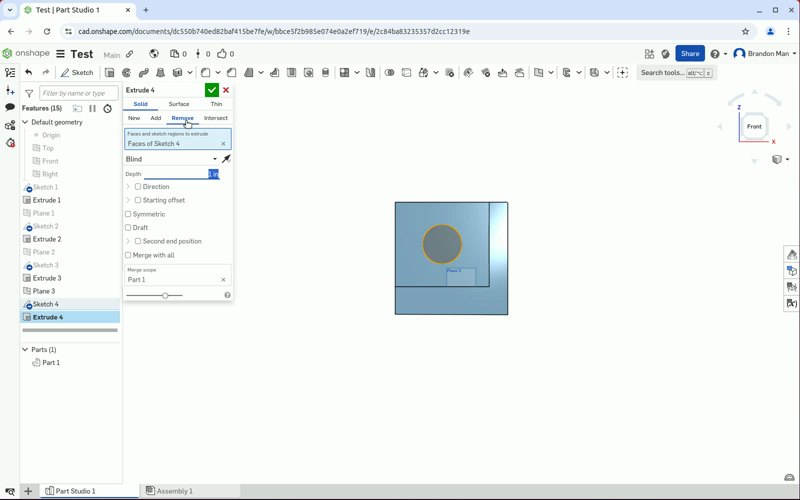
text(7.703)
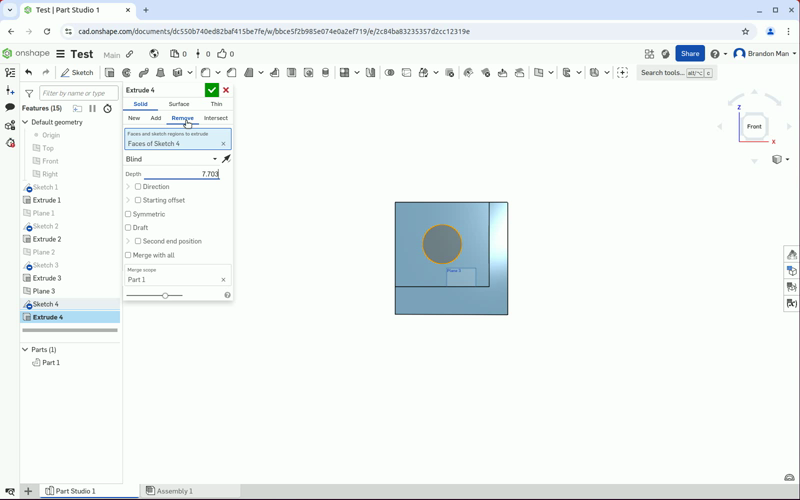
key(tab, 6)
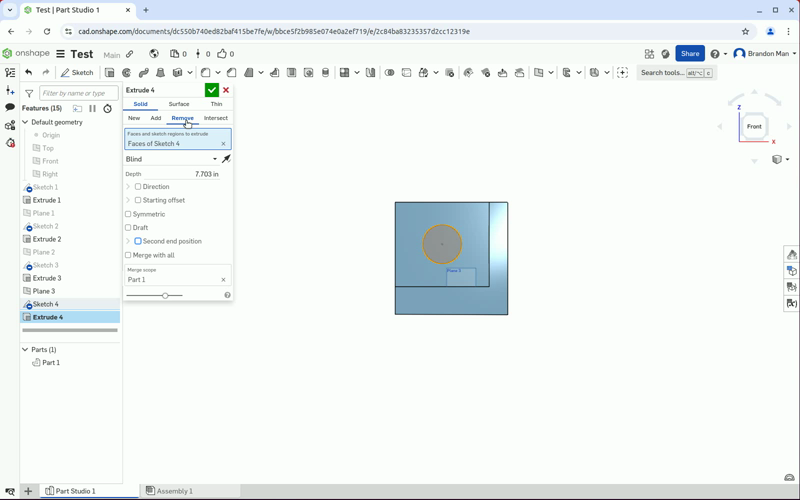
key(space)
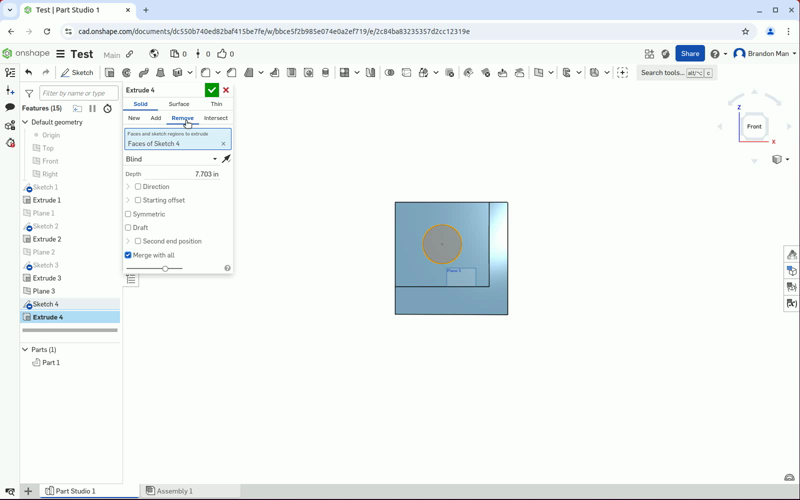
key(enter)
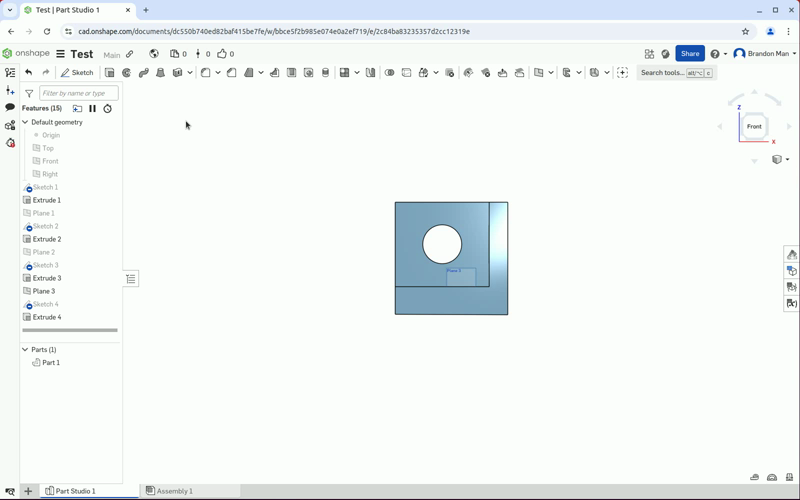
key(shift+h)
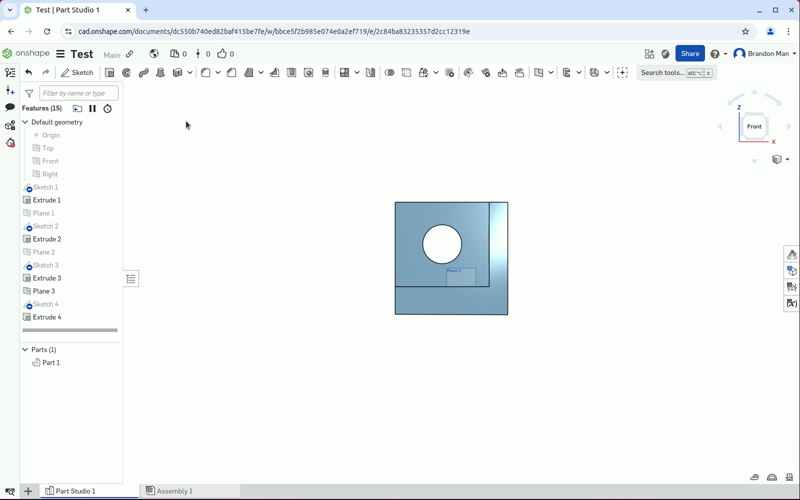
key(shift+h)
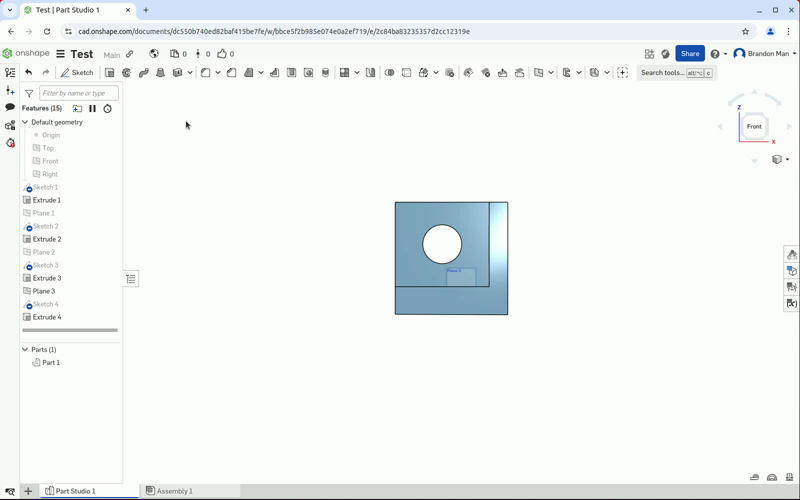
mouse_move(73, 189)
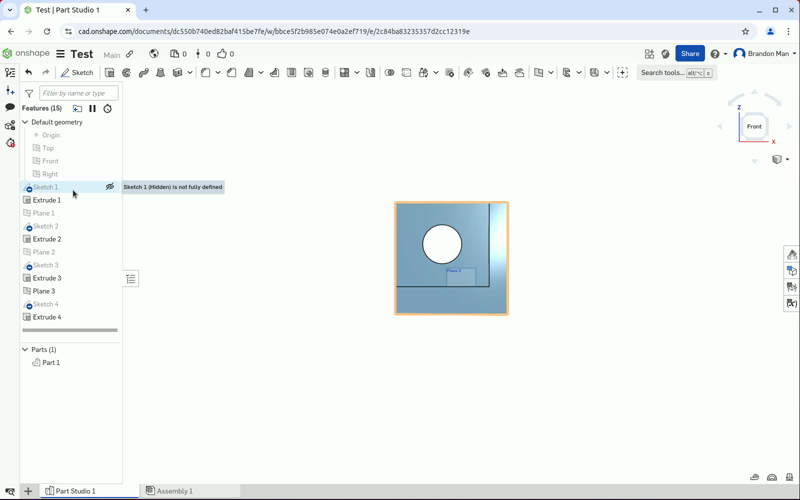
click(73, 189)
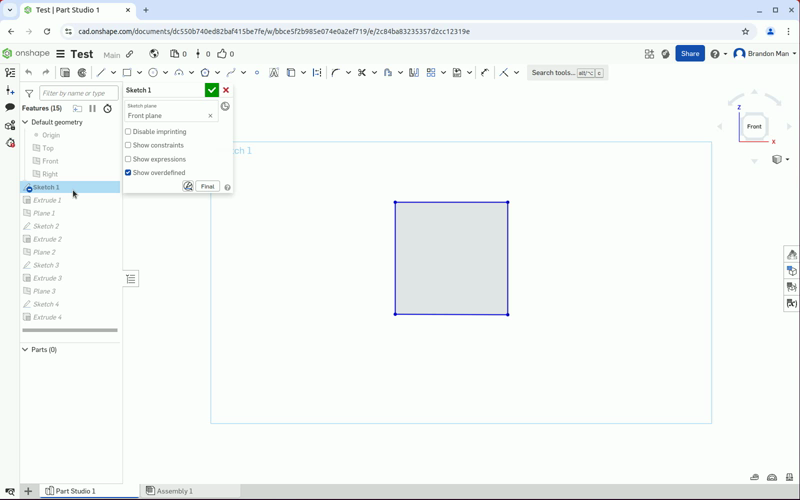
mouse_move(229, 92)
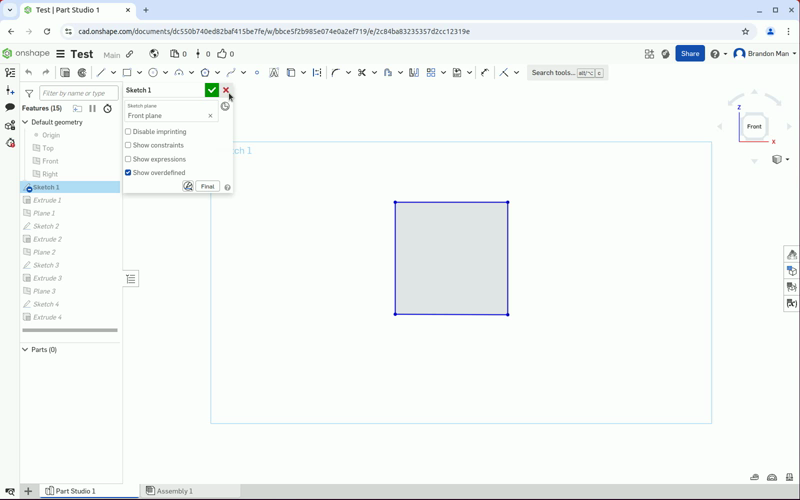
click(229, 92)
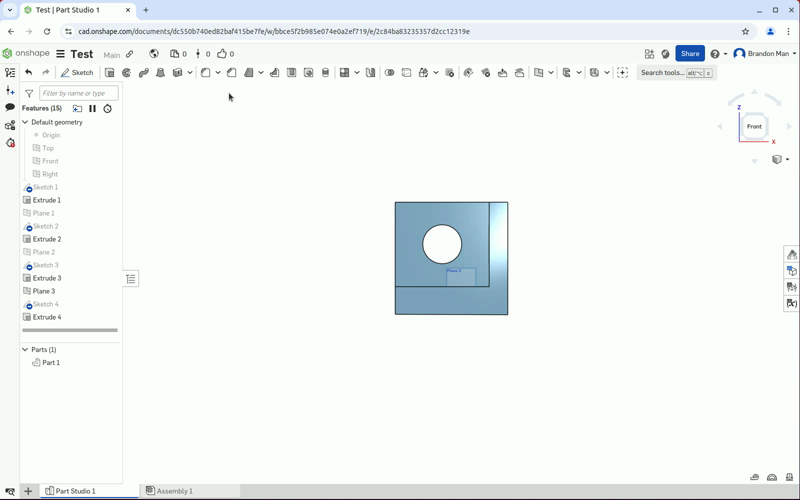
mouse_move(73, 352)
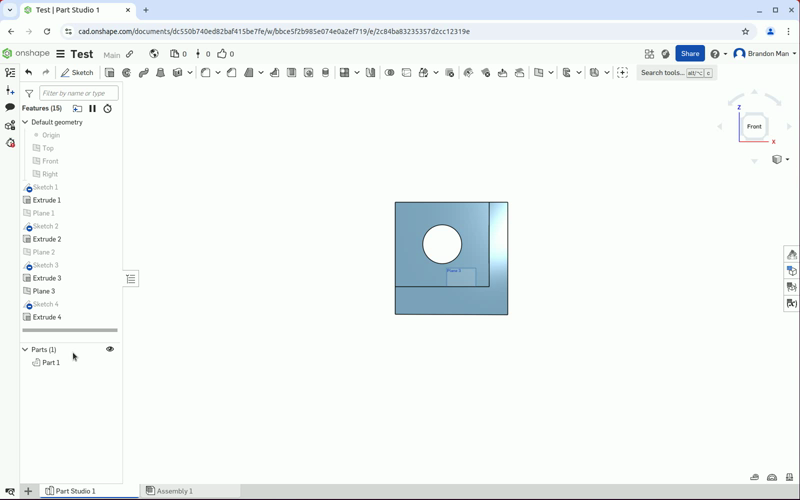
key(y)
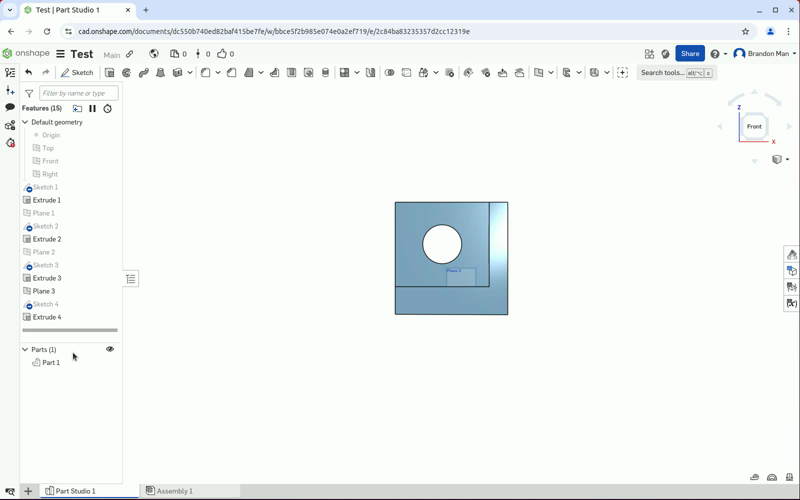
key(shift+p)
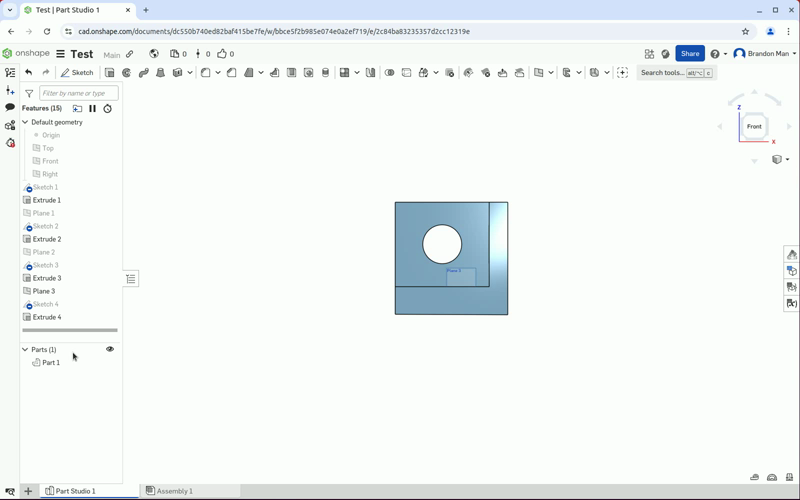
key(space)
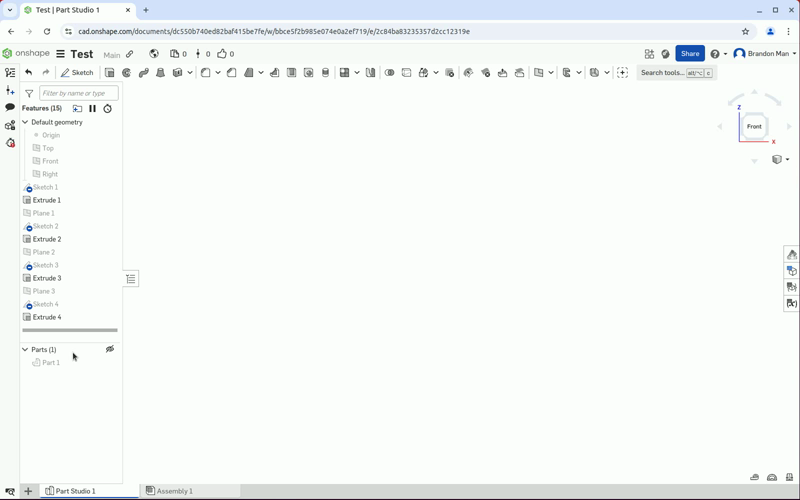
key_down(shift)
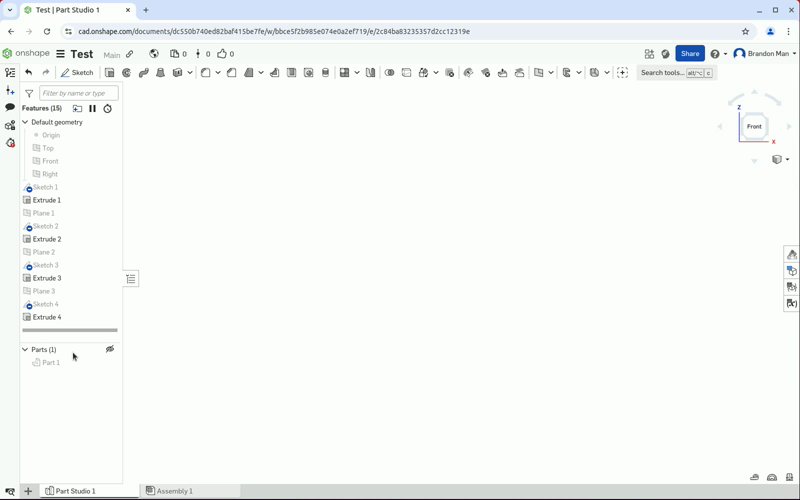
key(down)
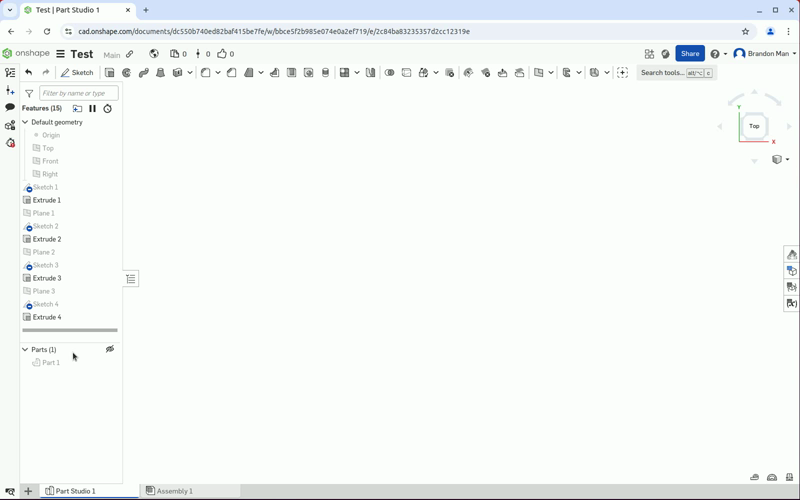
key_up(shift)
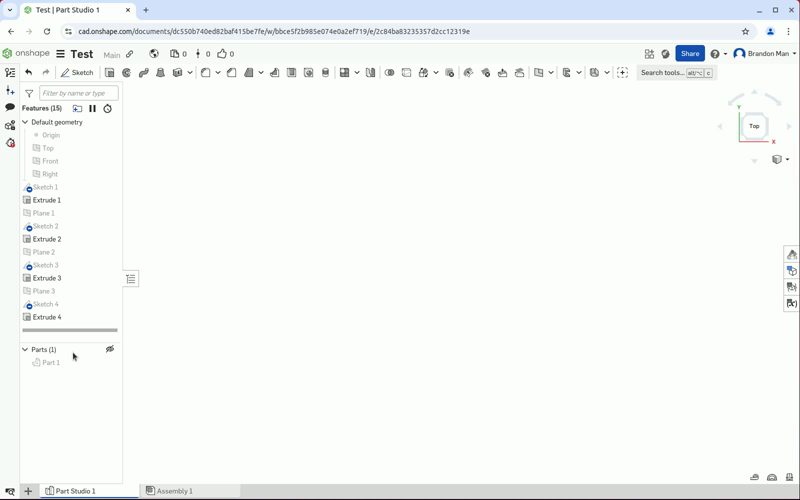
mouse_move(73, 352)
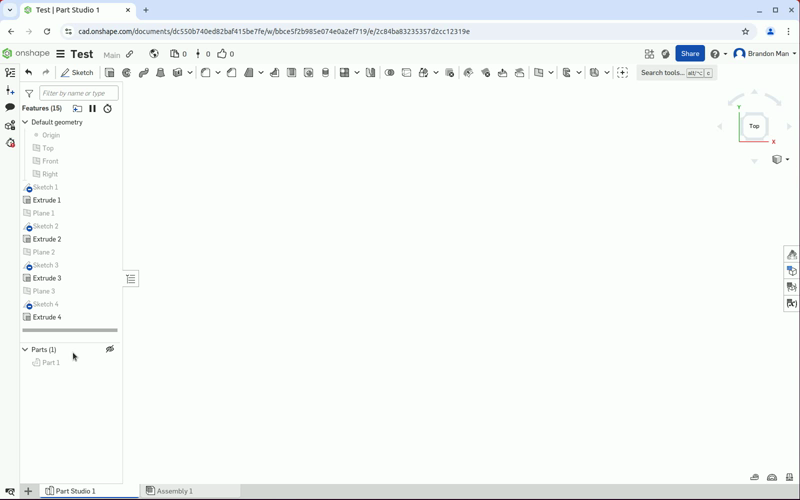
key(shift+y)
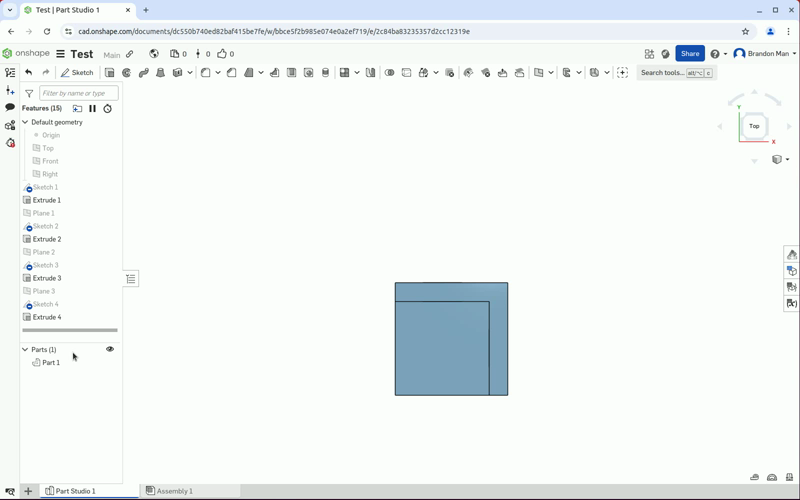
mouse_move(541, 75)
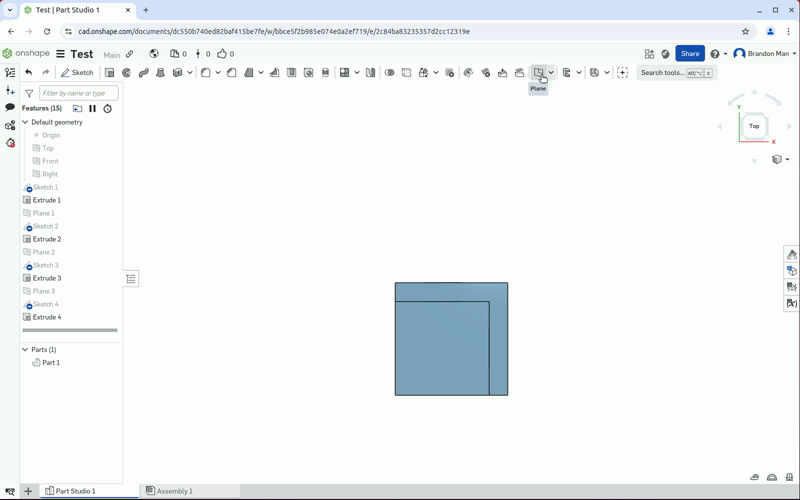
click(541, 75)
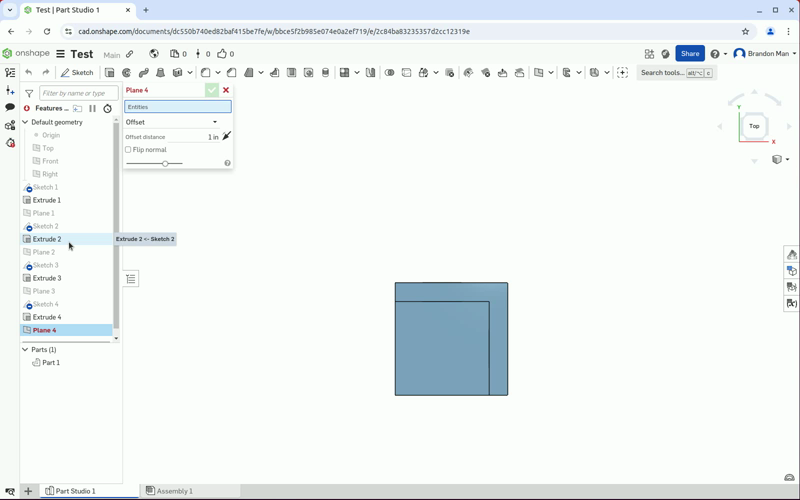
scroll(3)
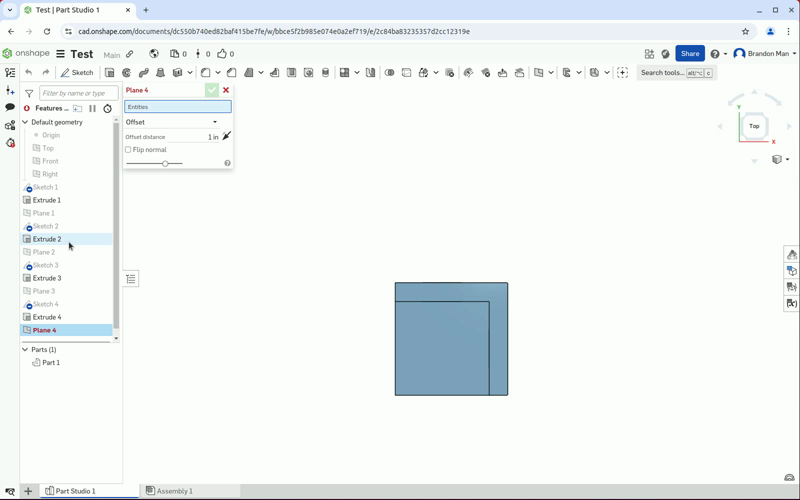
mouse_move(69, 150)
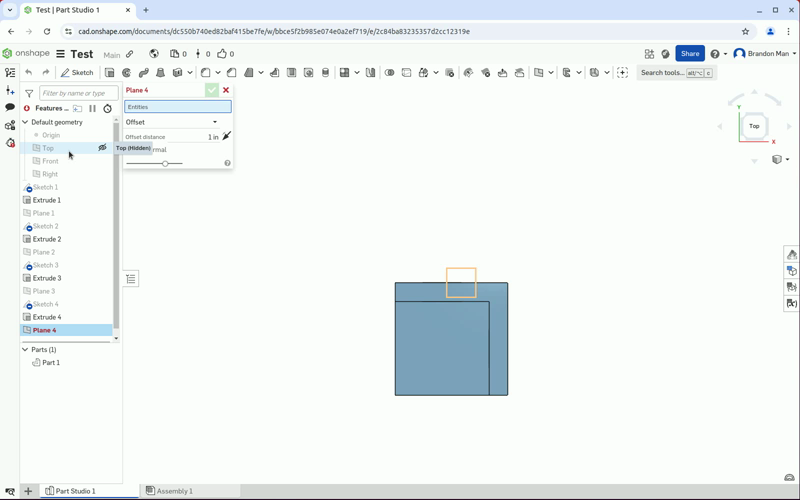
click(69, 150)
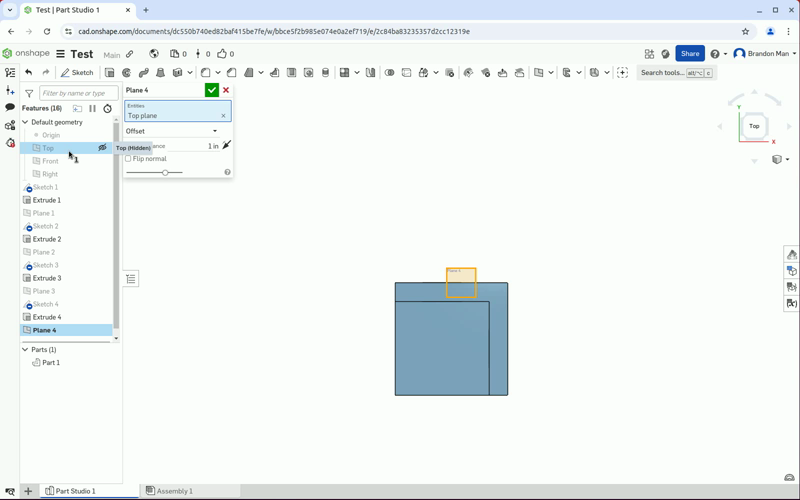
key(tab, 2)
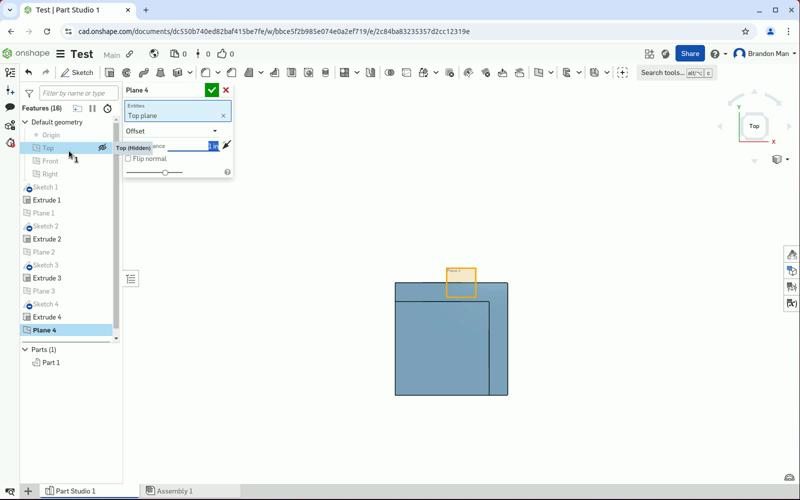
text(0.709)
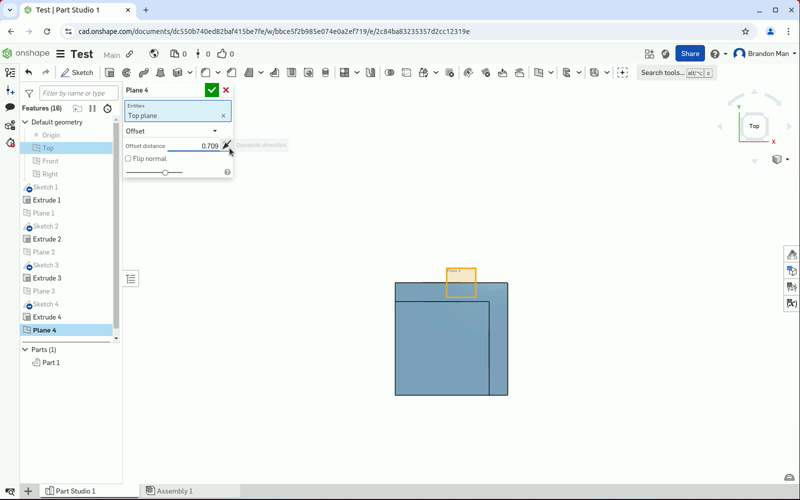
mouse_move(229, 147)
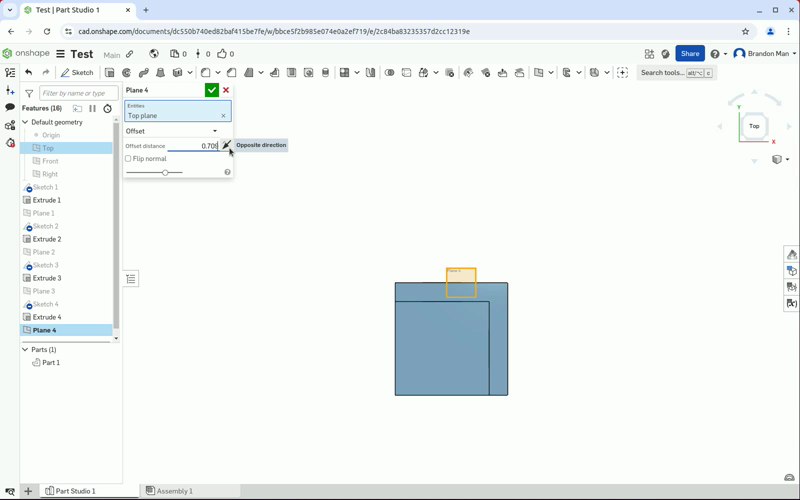
click(229, 147)
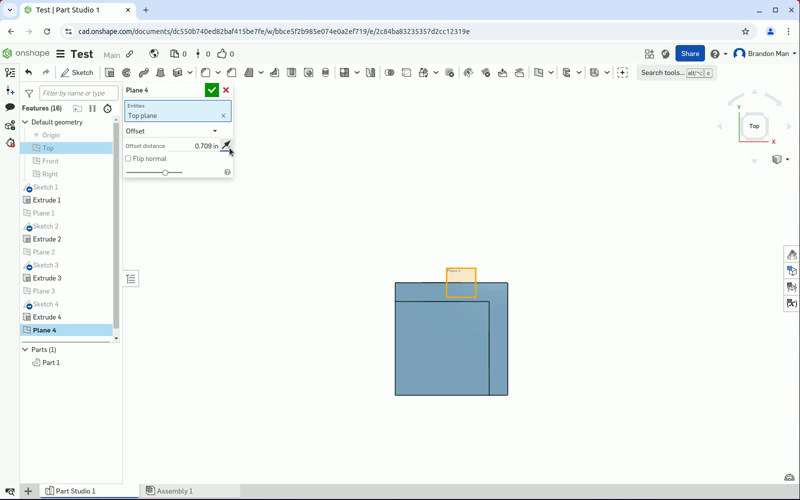
key(enter, 2)
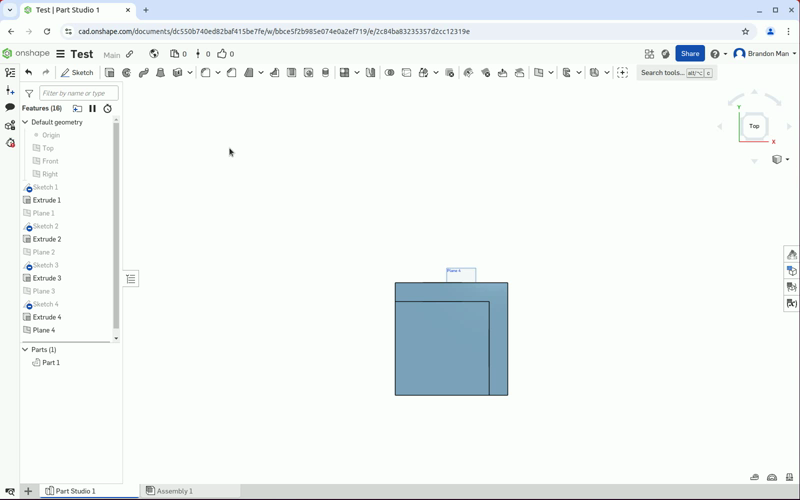
key(shift+s)
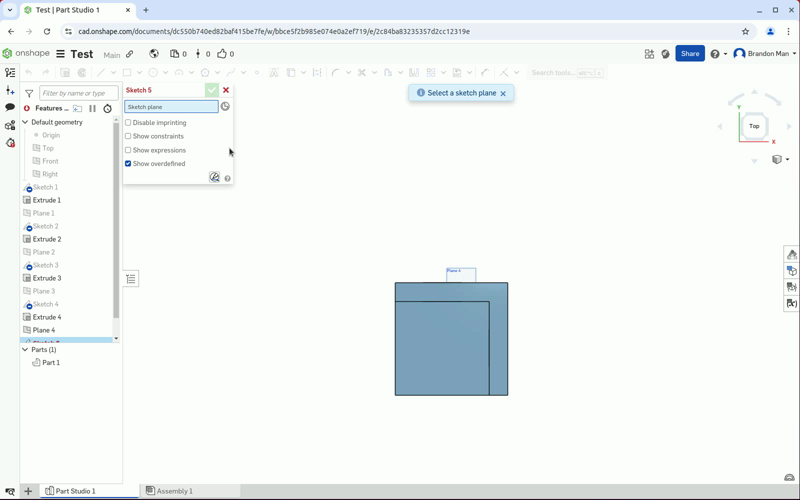
mouse_move(69, 319)
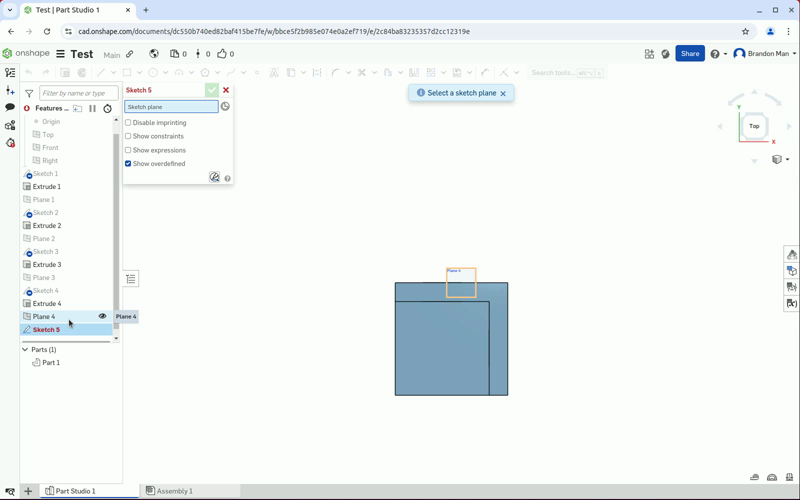
click(69, 319)
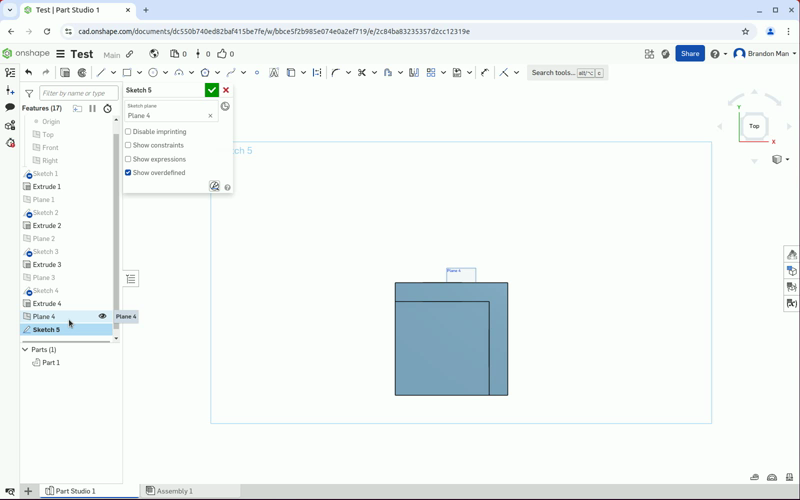
mouse_move(73, 352)
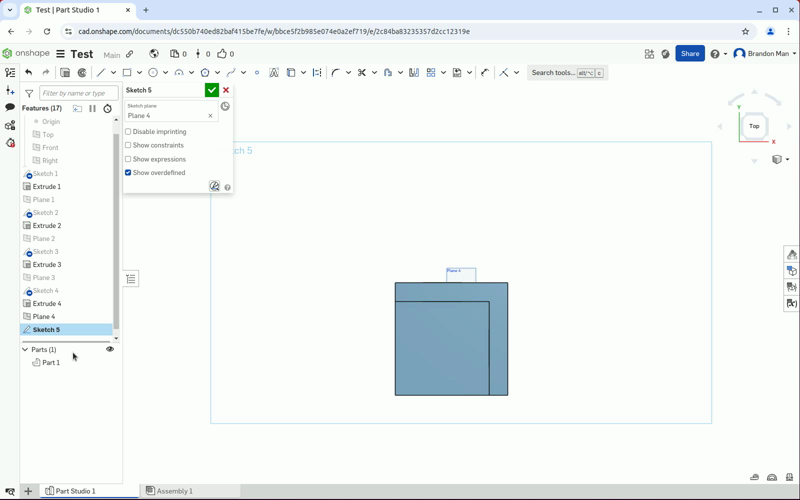
key(y)
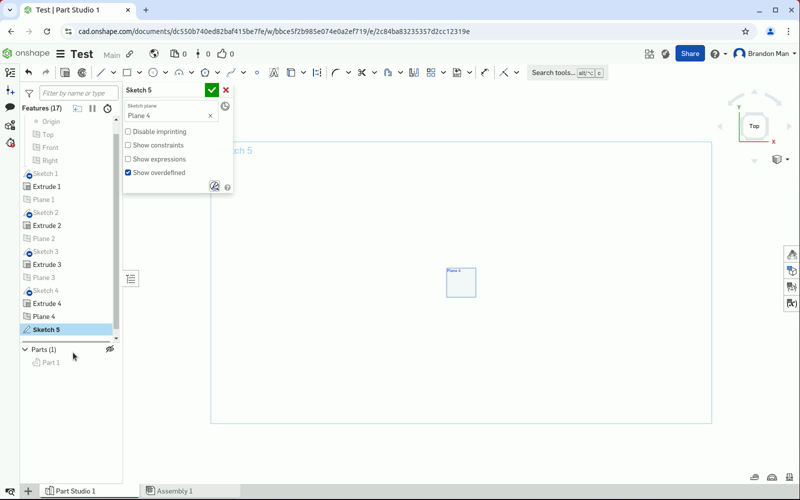
key(c)
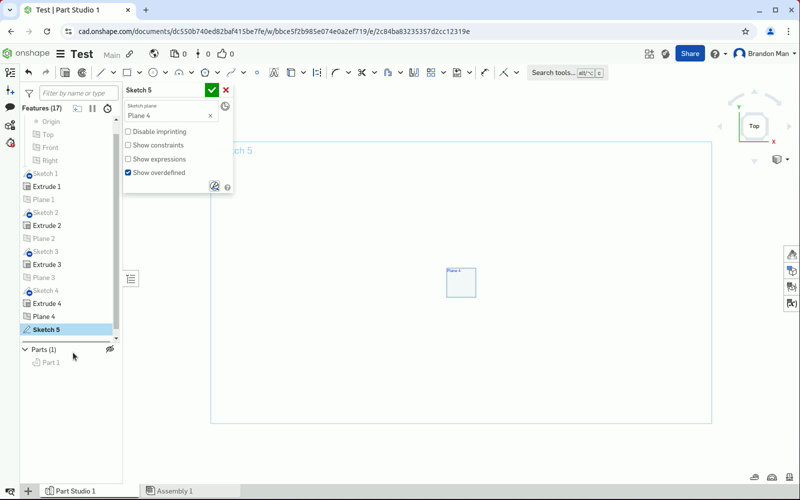
key_down(shift)
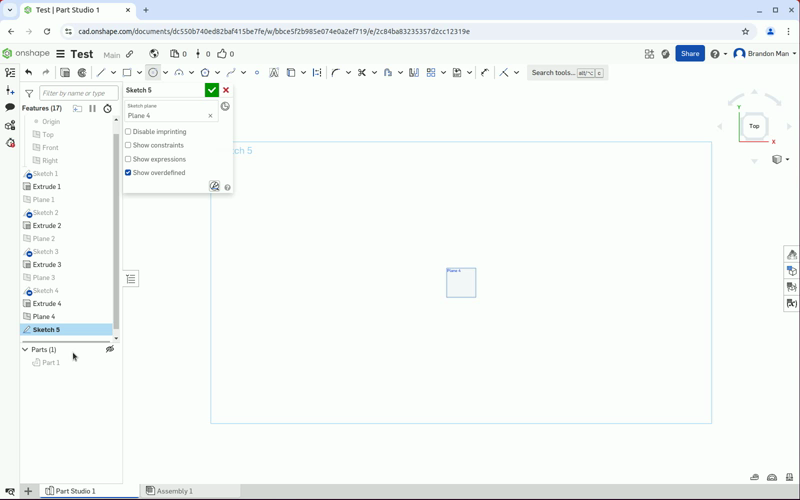
mouse_move(442, 348)
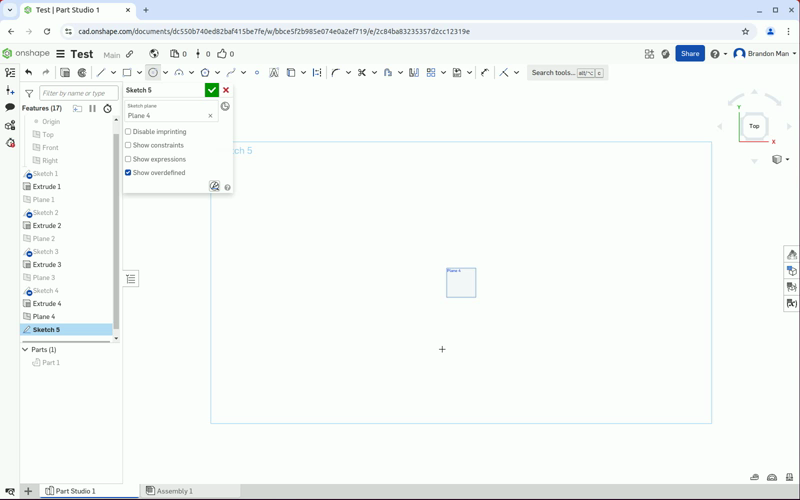
click(442, 348)
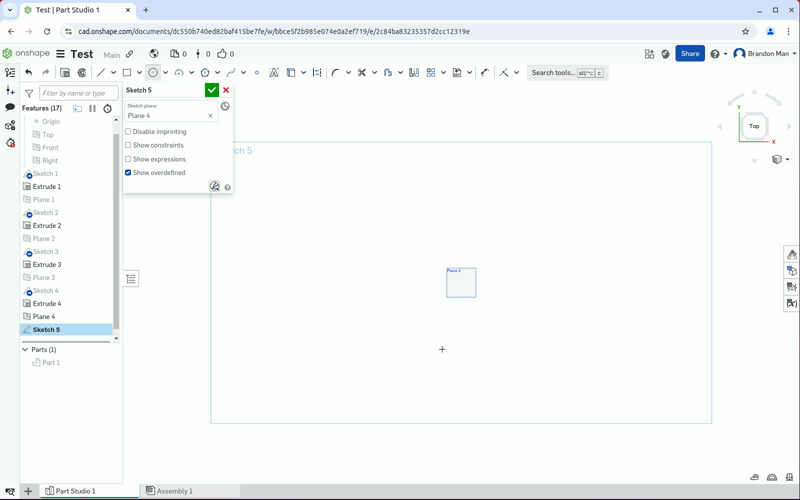
key_up(shift)
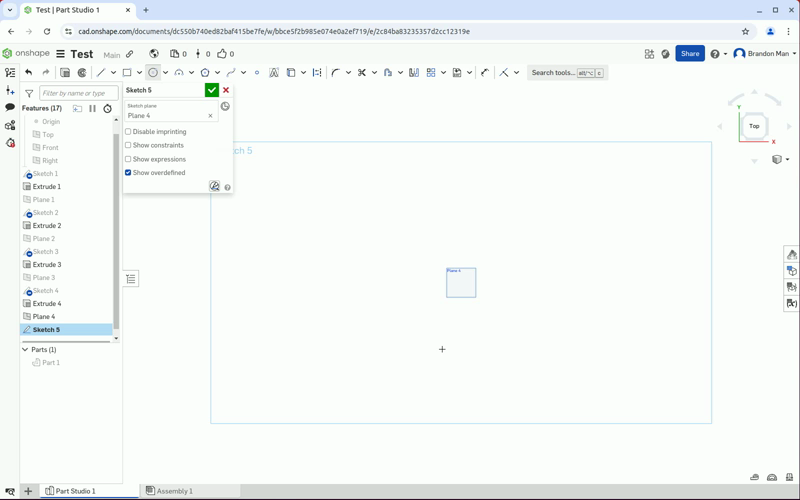
mouse_move(461, 348)
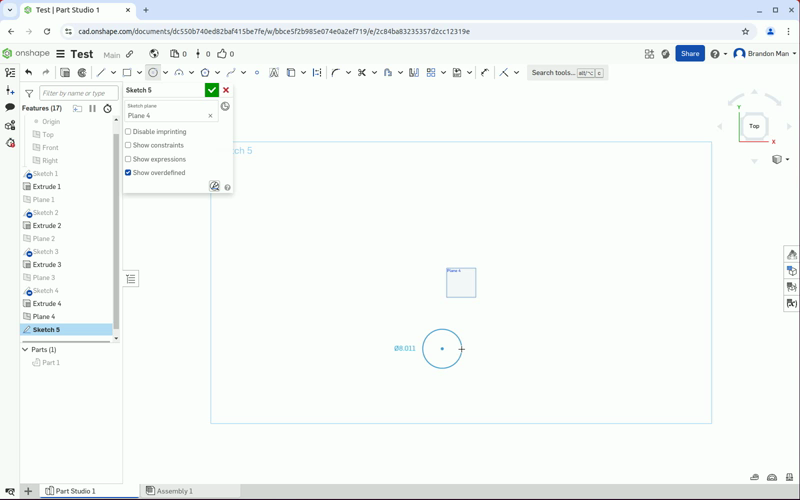
click(461, 348)
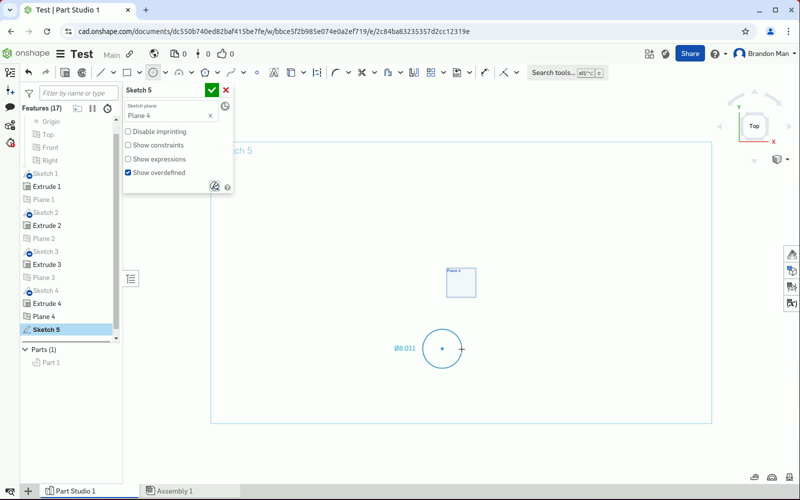
key(esc)
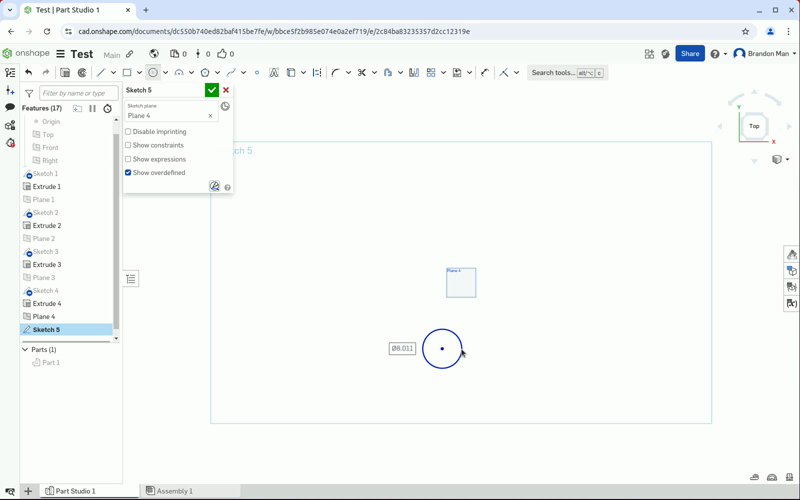
mouse_move(445, 353)
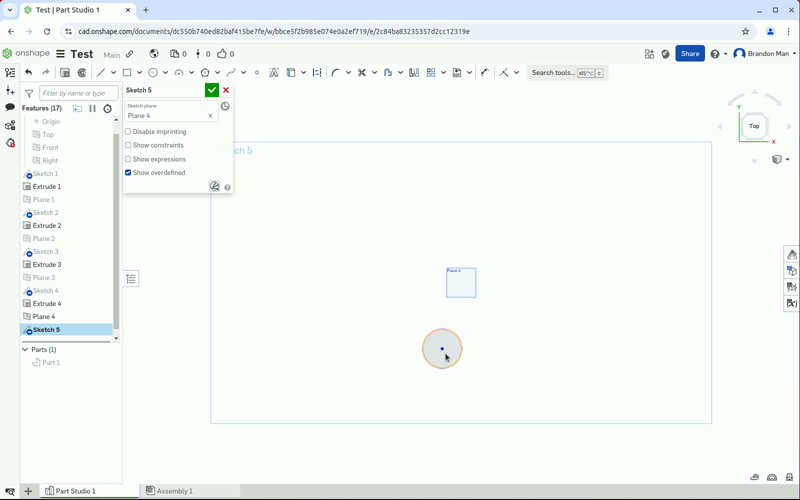
scroll(6)
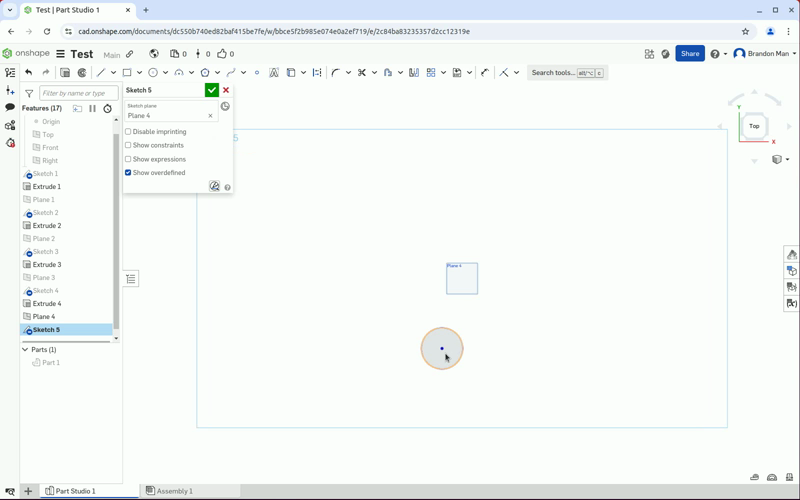
scroll(6)
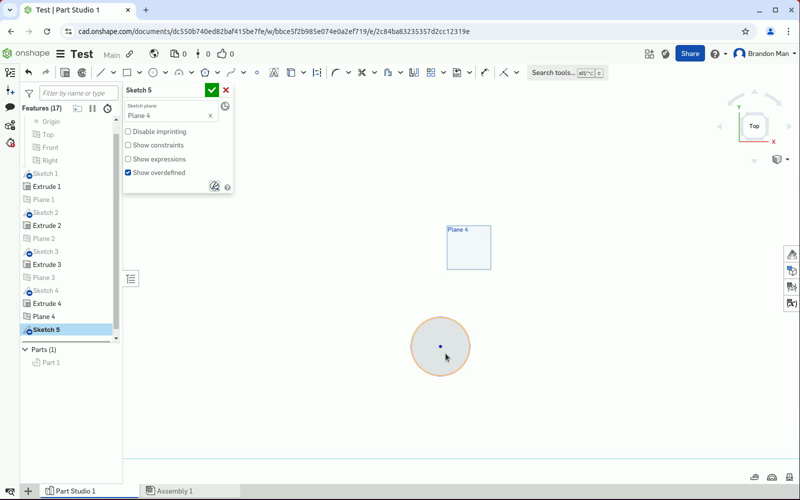
scroll(6)
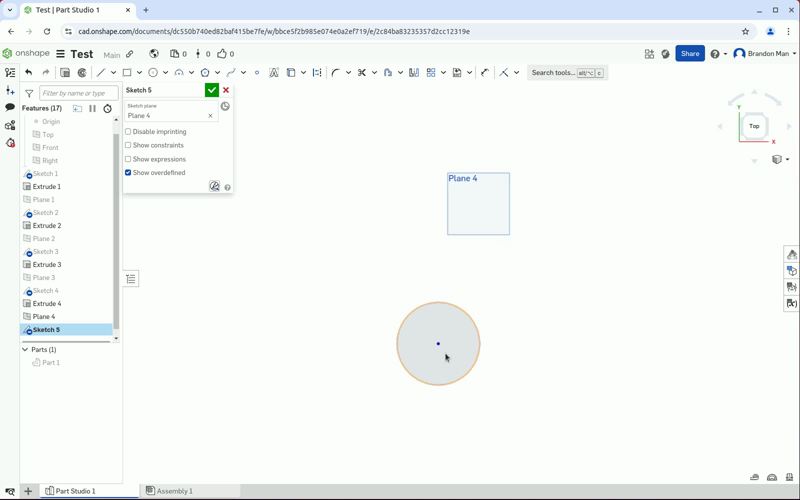
scroll(6)
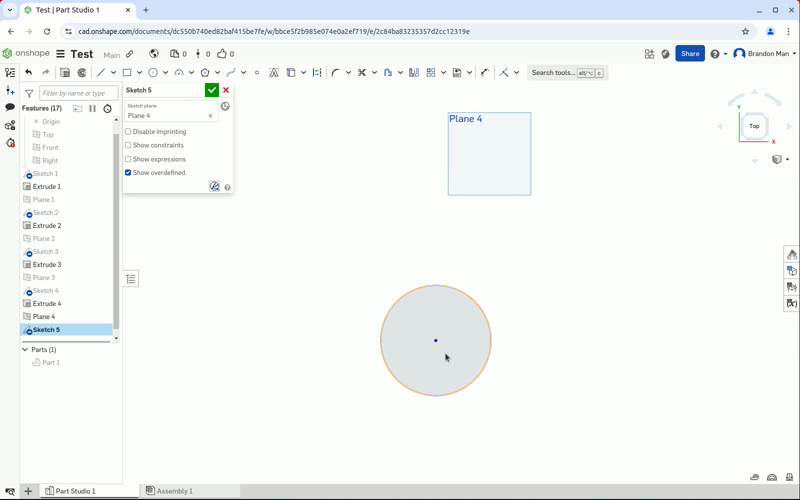
scroll(6)
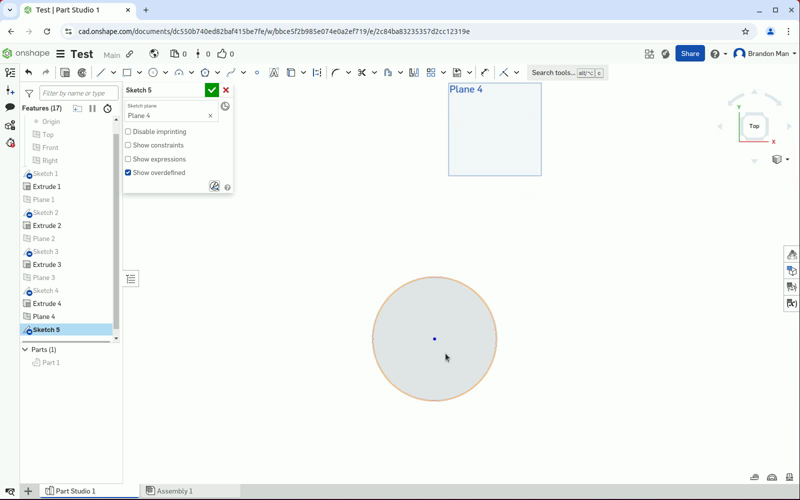
scroll(6)
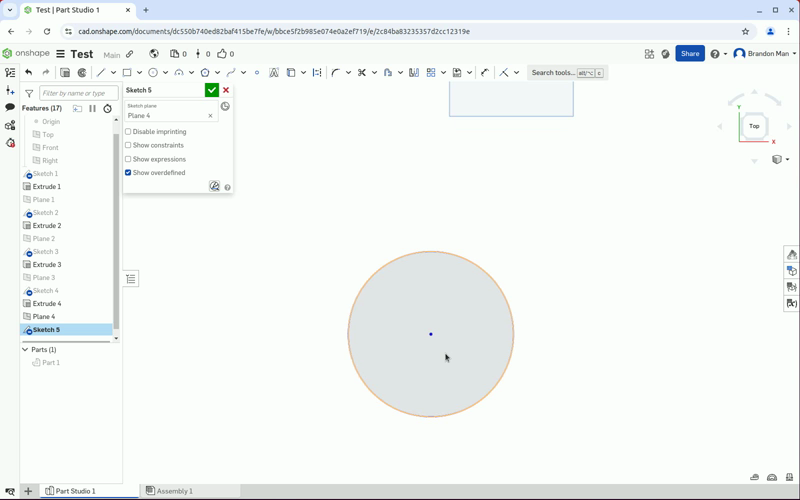
scroll(6)
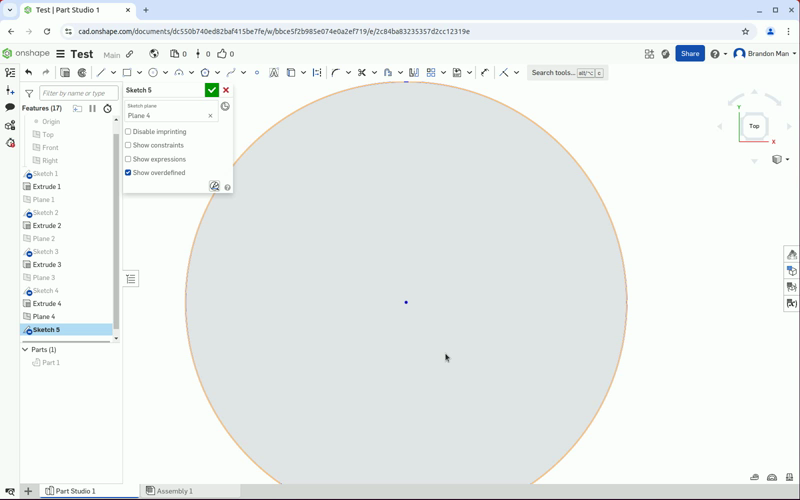
click(445, 353)
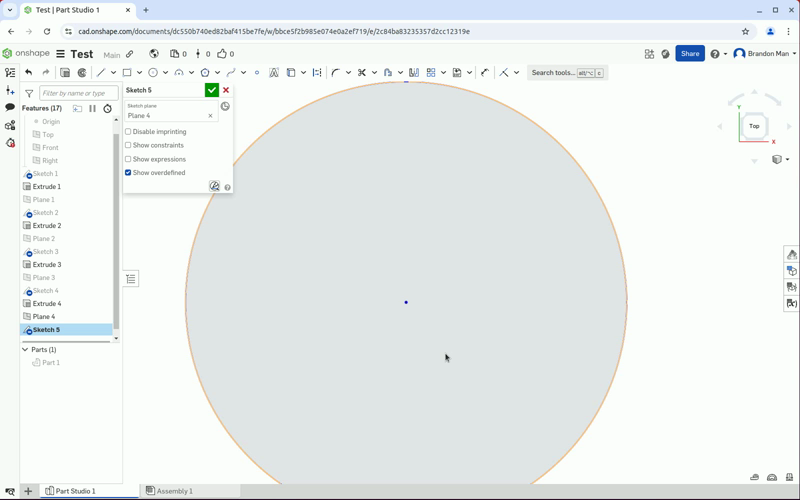
scroll(-6)
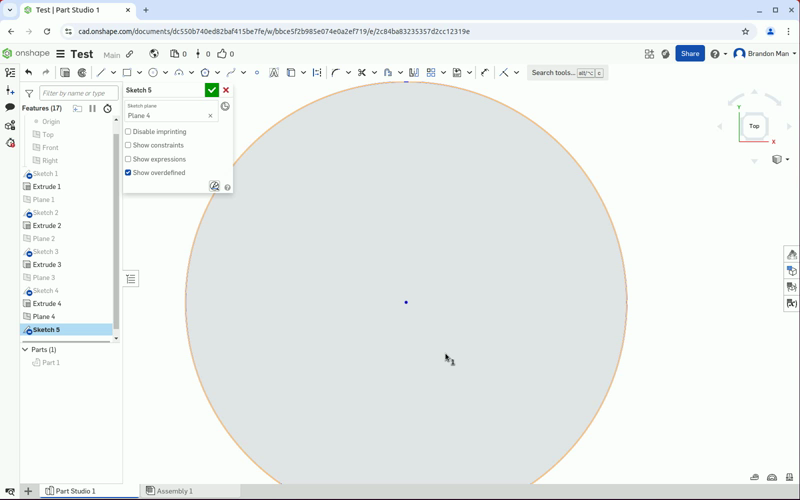
scroll(-6)
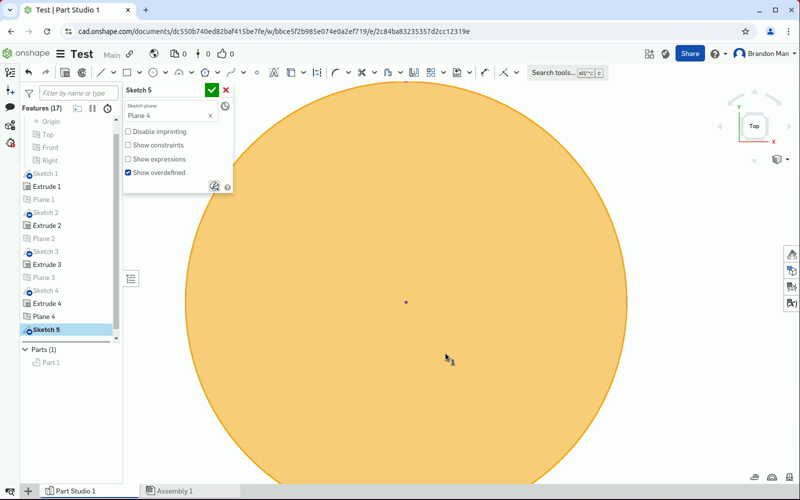
scroll(-6)
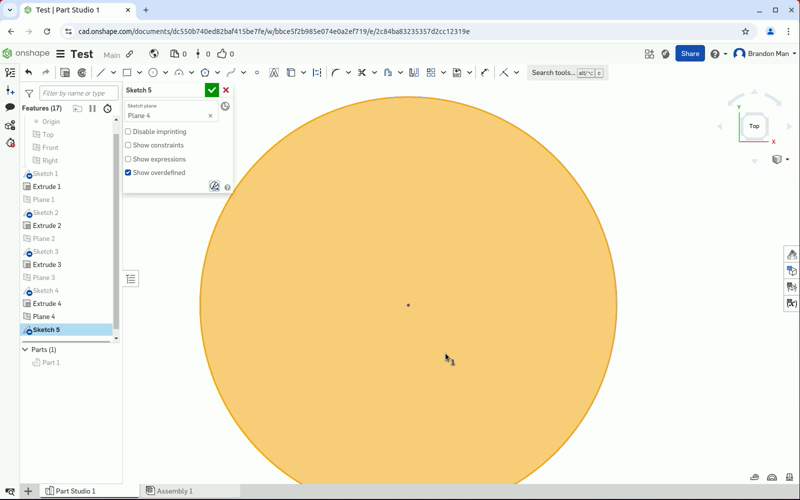
scroll(-6)
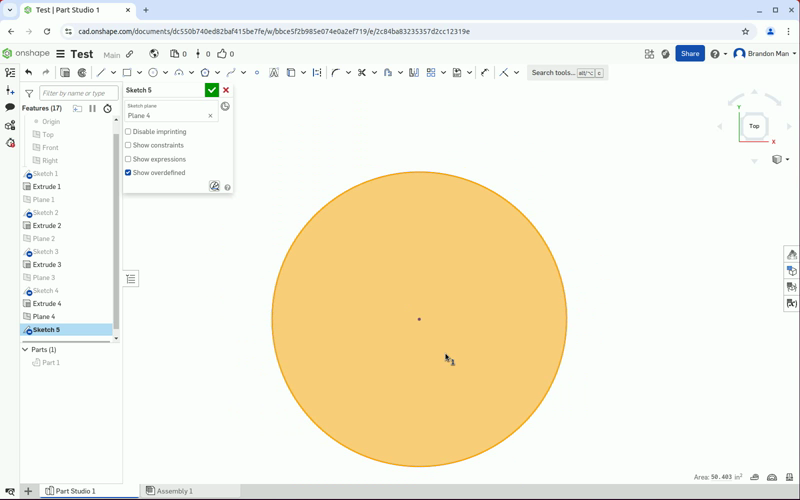
scroll(-6)
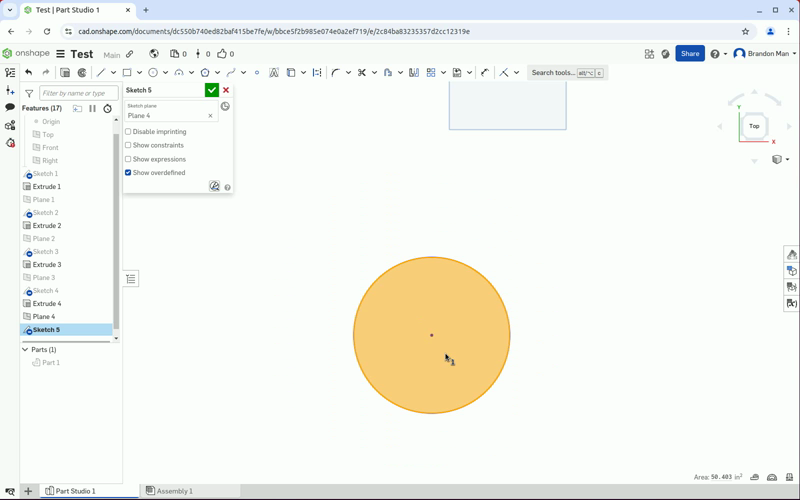
scroll(-6)
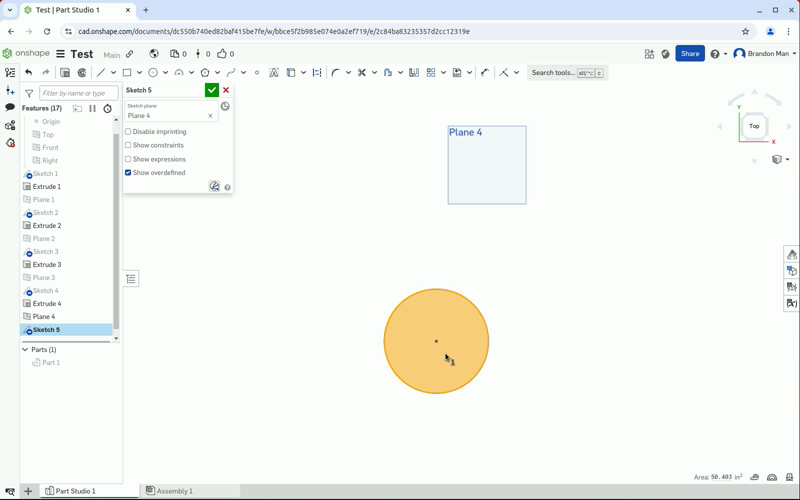
scroll(-6)
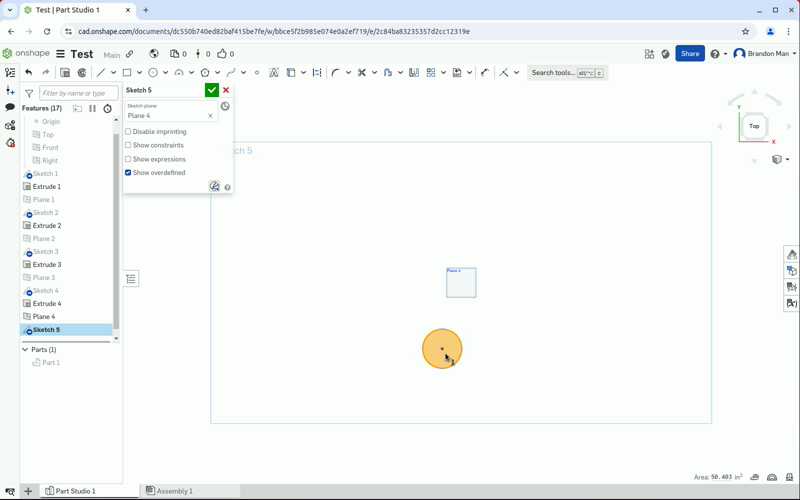
mouse_move(73, 352)
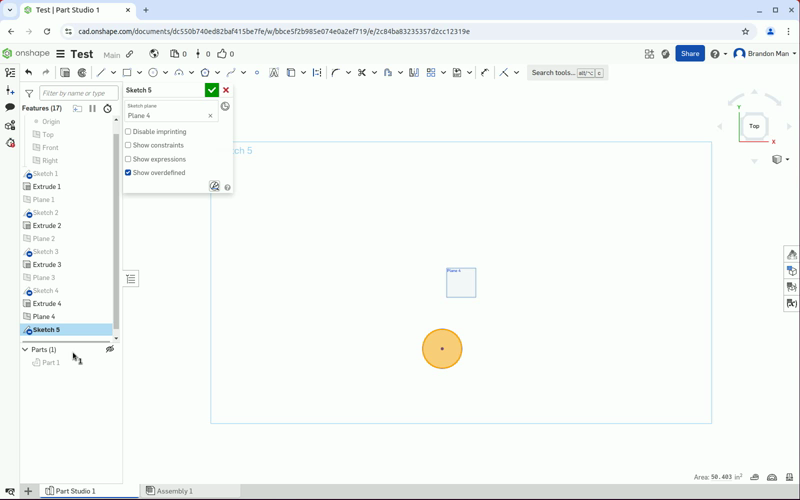
key(shift+y)
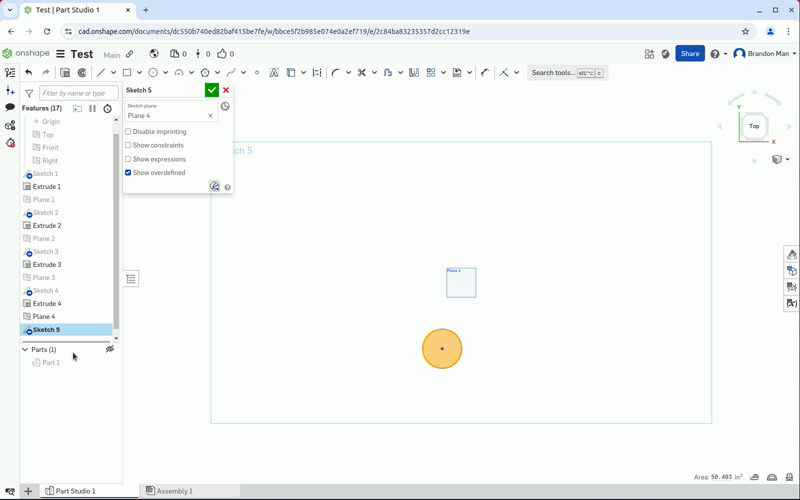
key(shift+e)
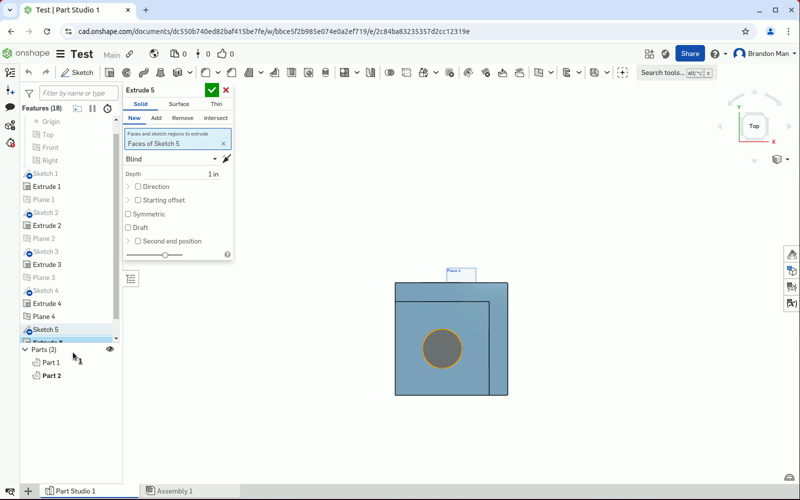
mouse_move(143, 106)
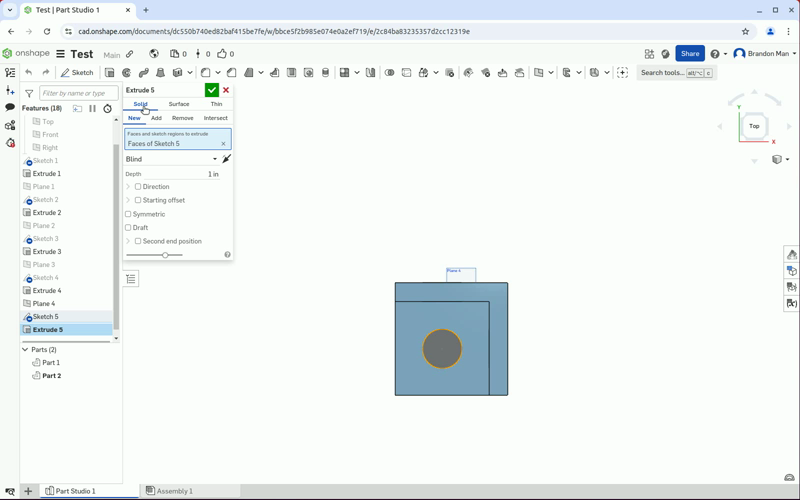
click(143, 106)
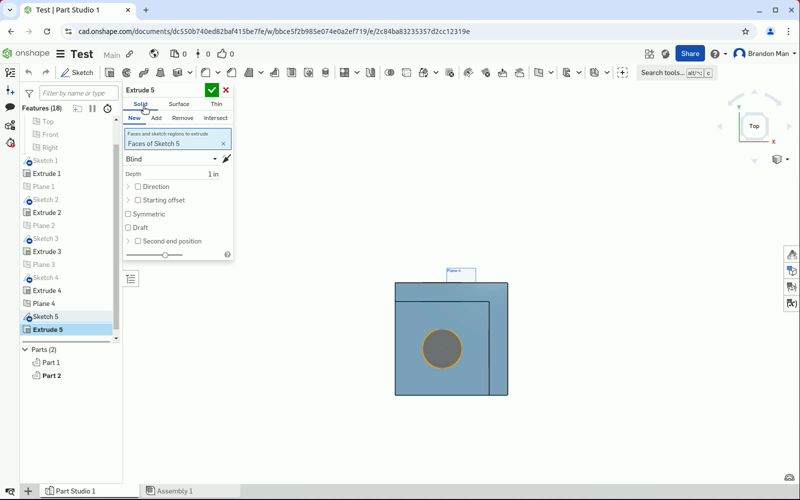
mouse_move(186, 120)
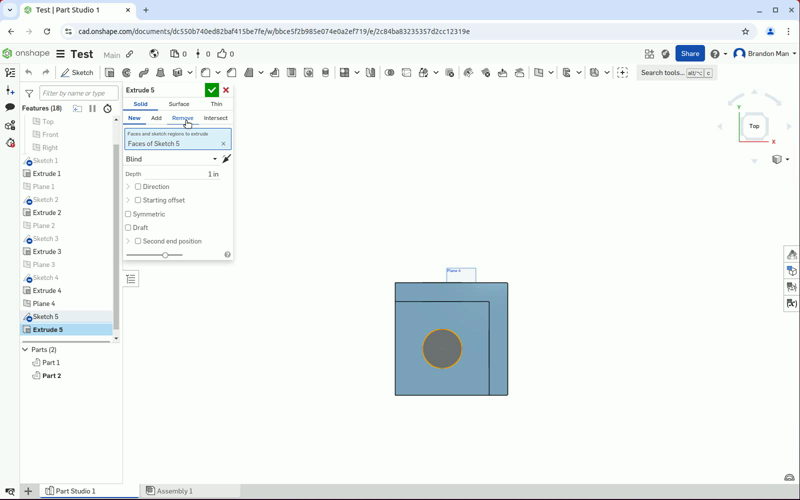
click(186, 120)
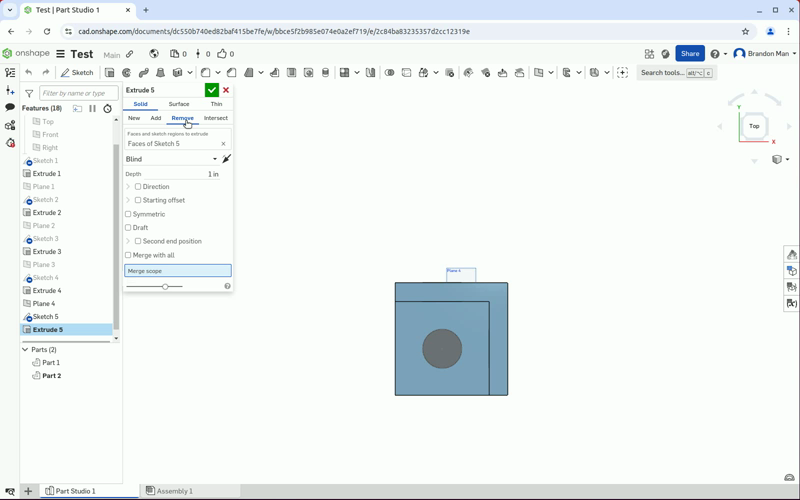
key(tab, 4)
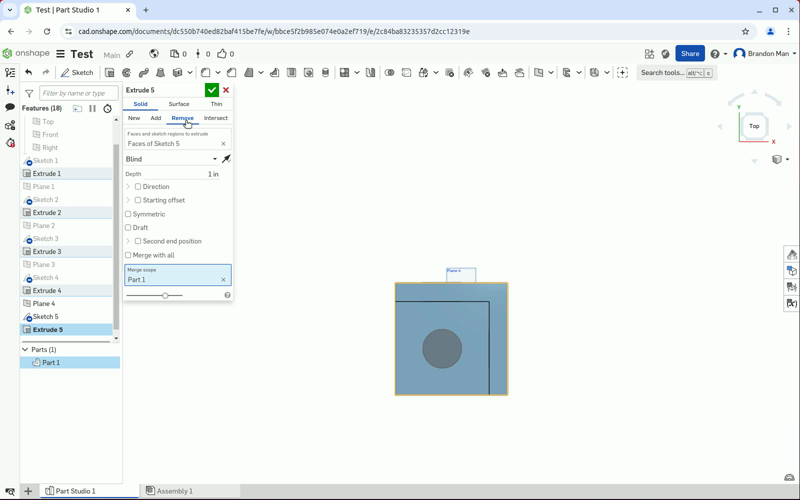
text(7.703)
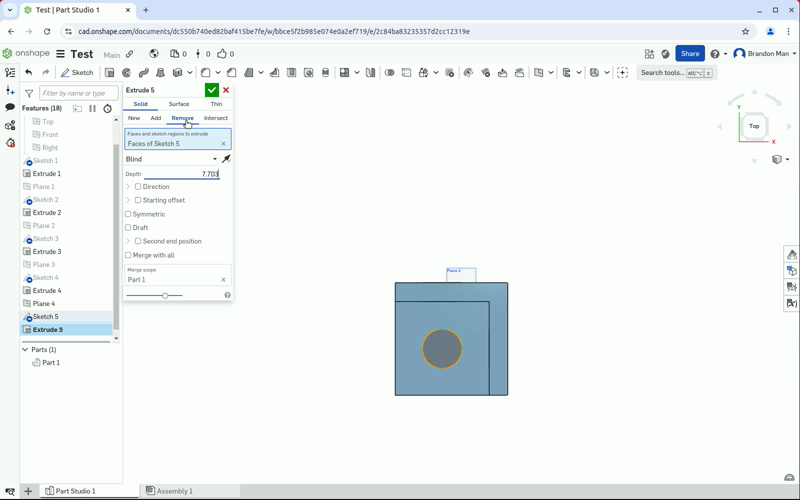
key(tab, 6)
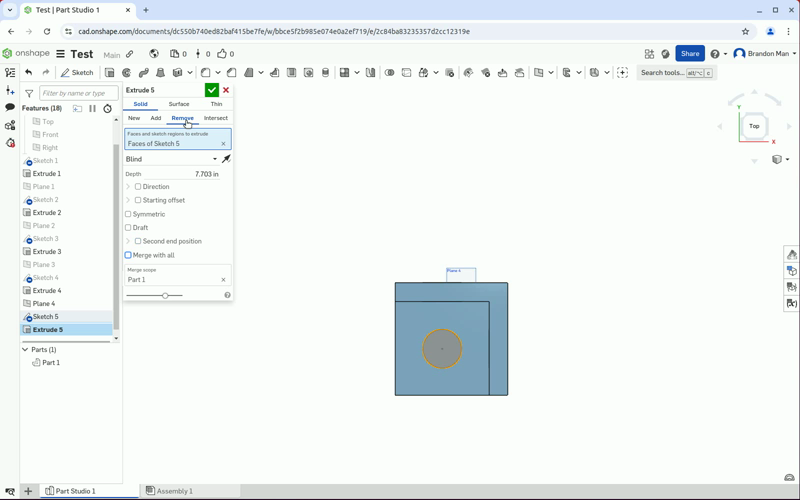
key(space)
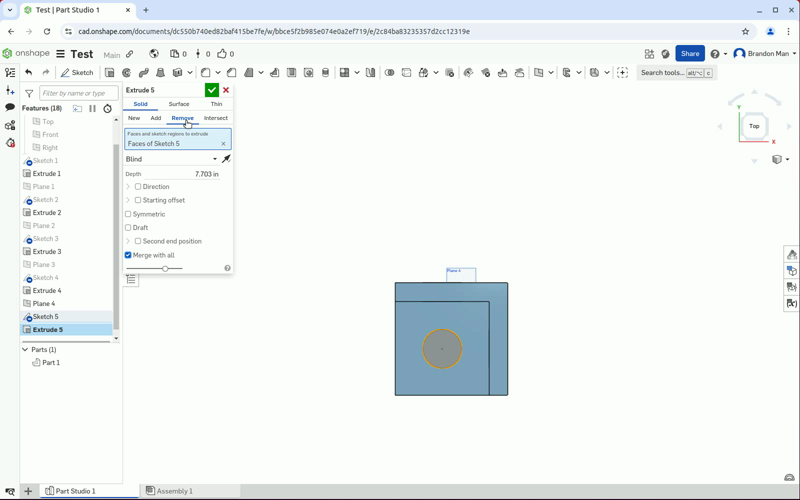
key(enter)
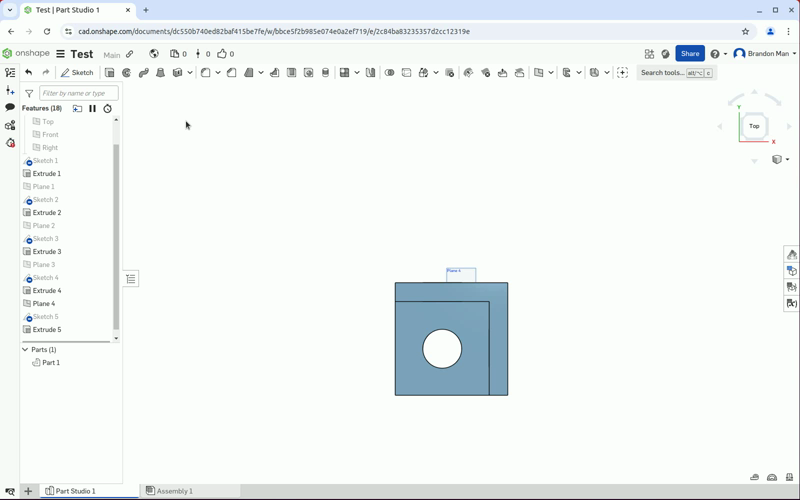
key(shift+h)
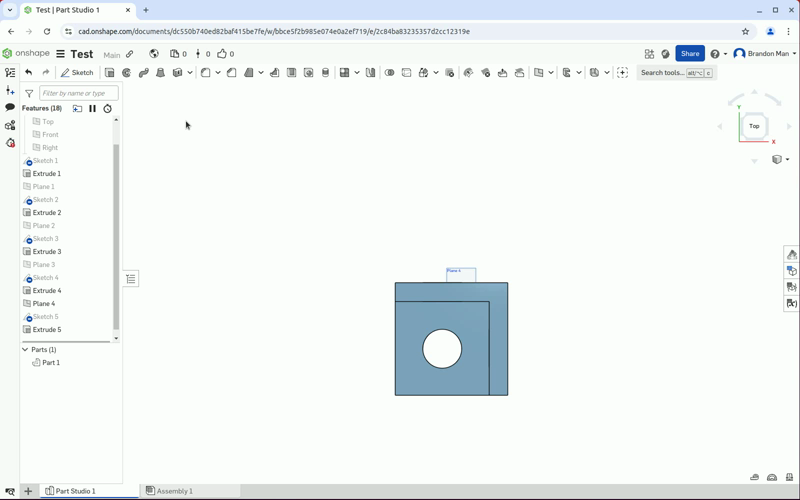
key(shift+h)
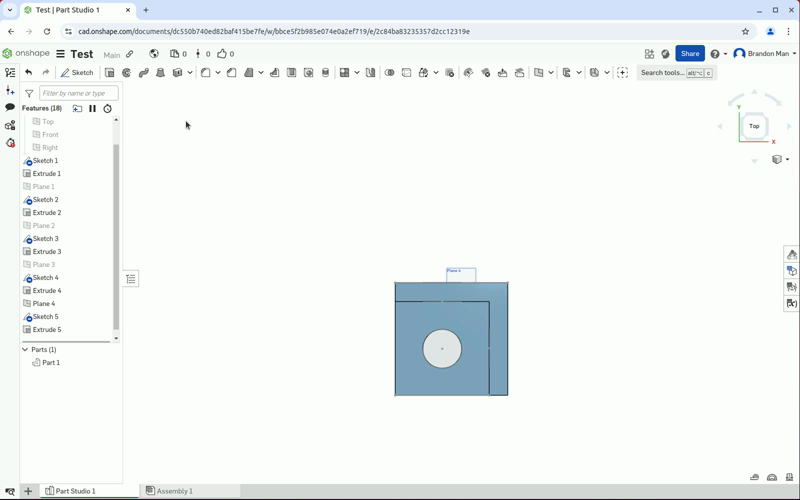
key(shift+7)
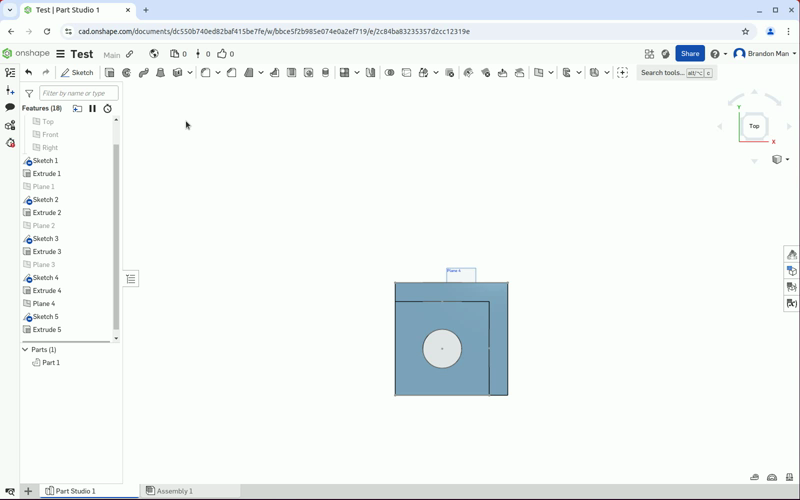
key(up, 3)
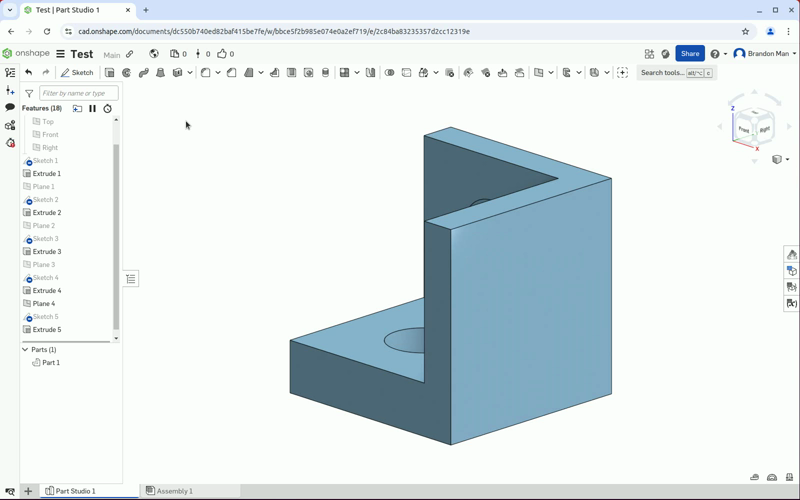
key(left, 3)
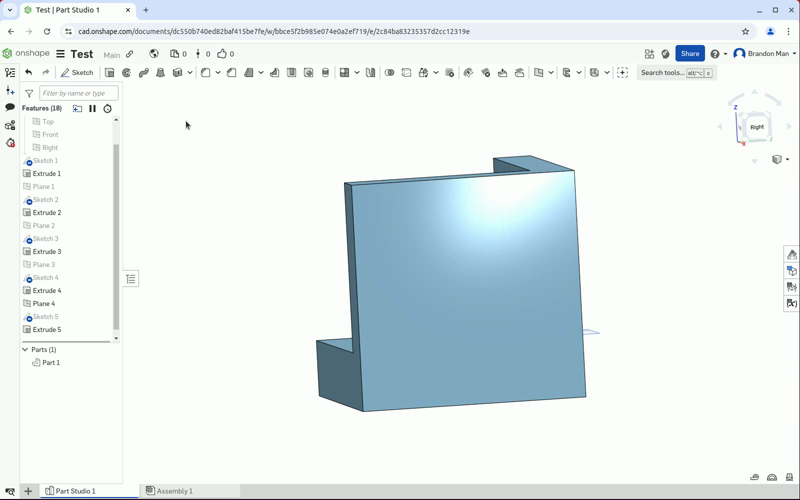
key(right, 3)
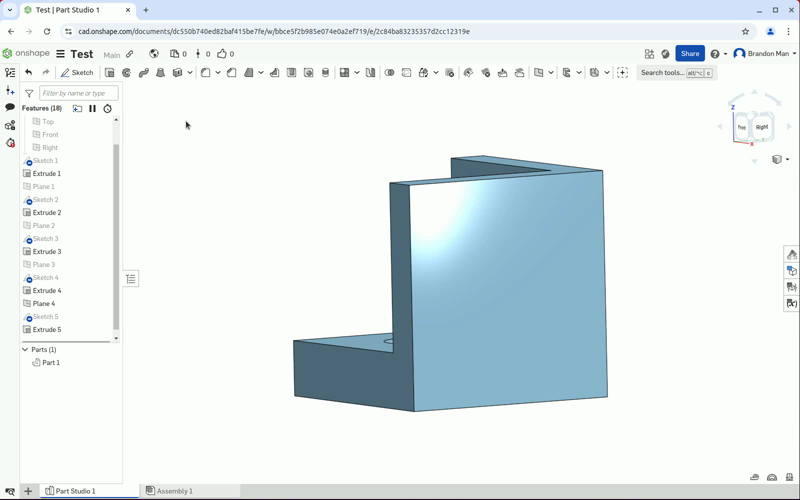
key(down, 3)
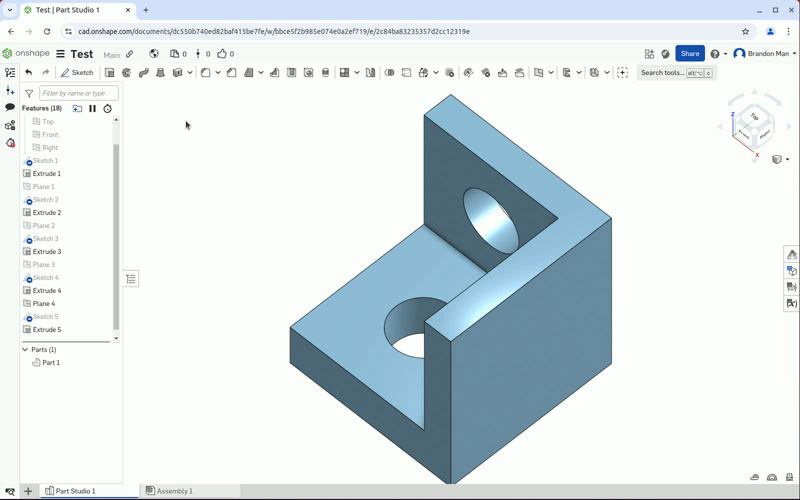
mouse_move(69, 163)
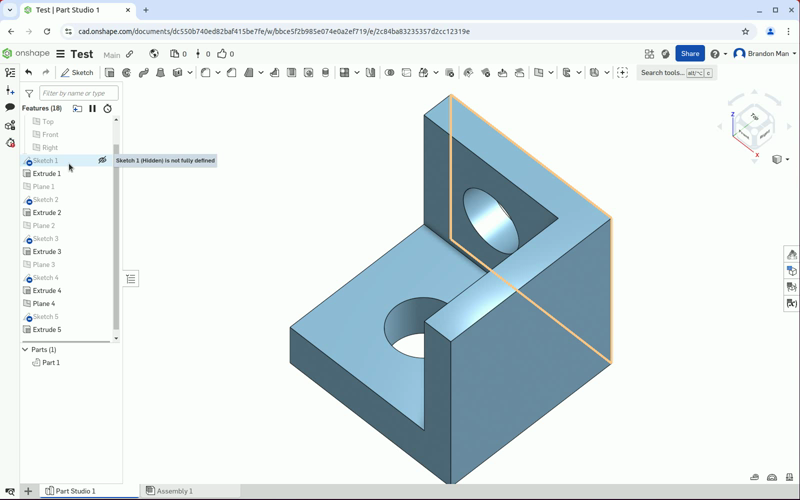
click(69, 163)